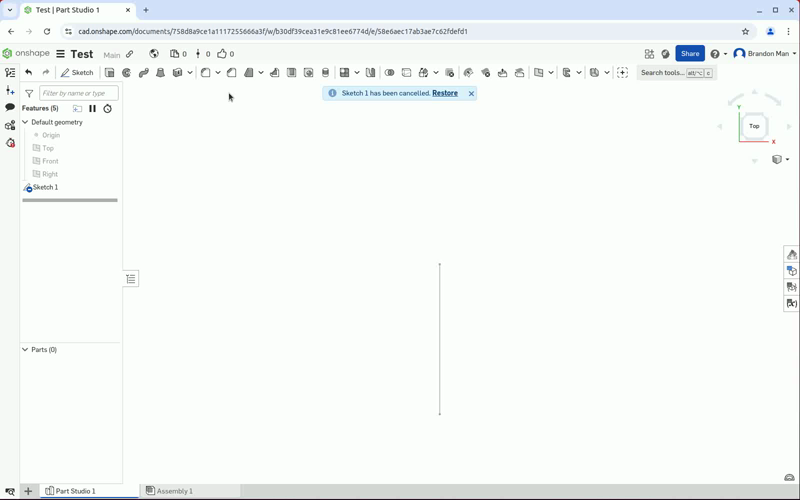
key(shift+h)
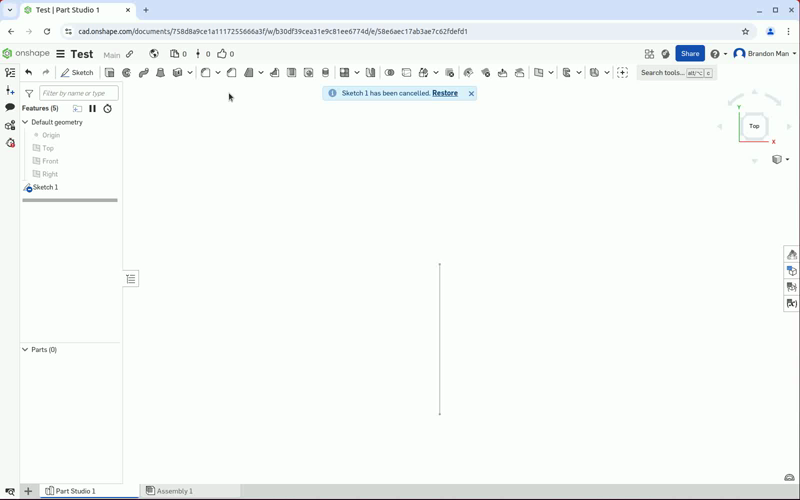
key(shift+s)
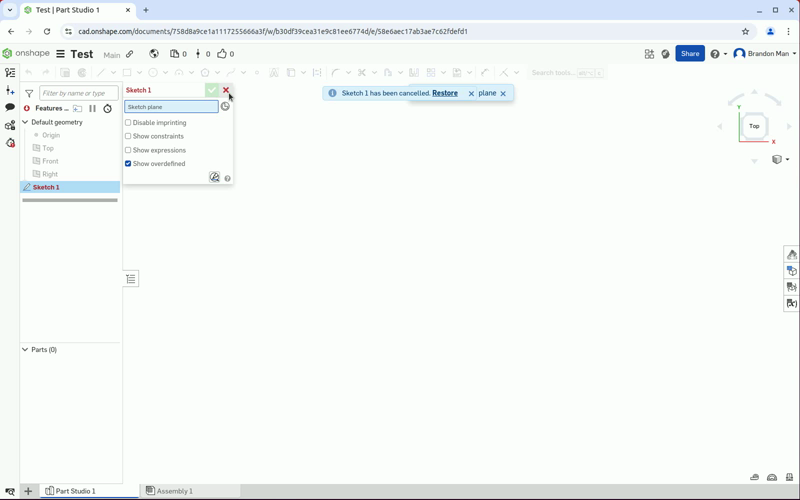
mouse_move(73, 150)
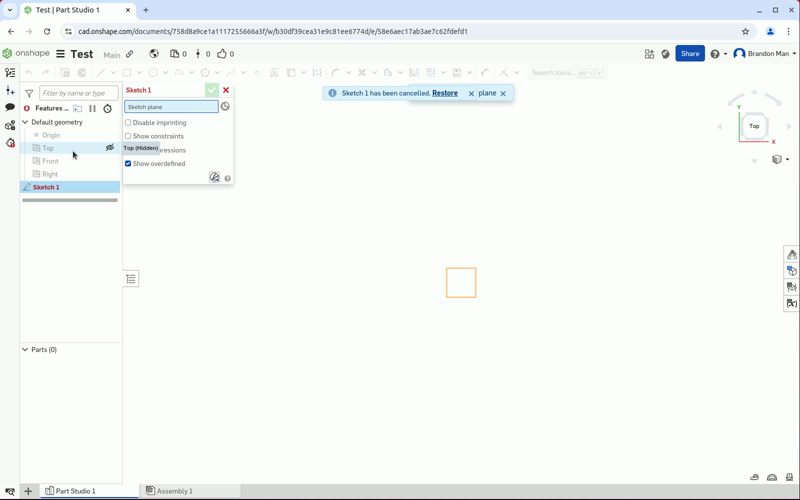
click(73, 150)
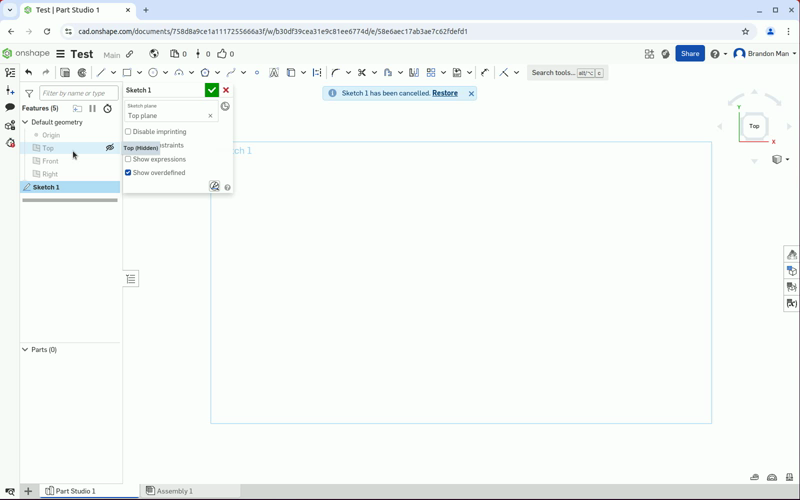
mouse_move(73, 352)
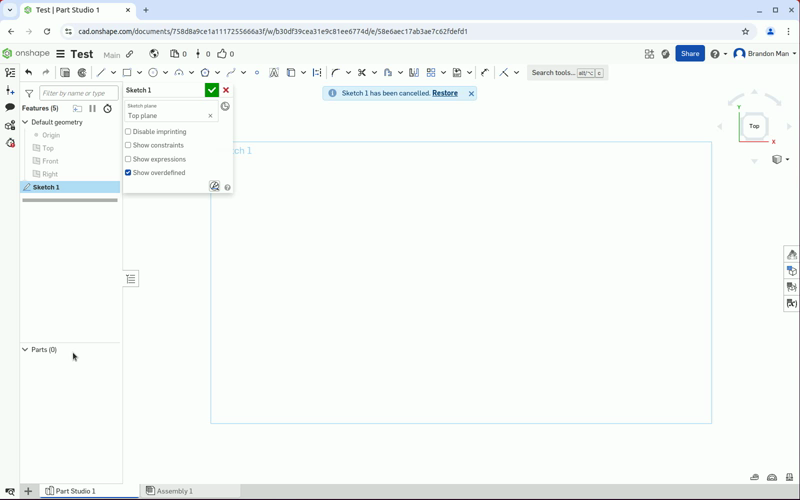
key(y)
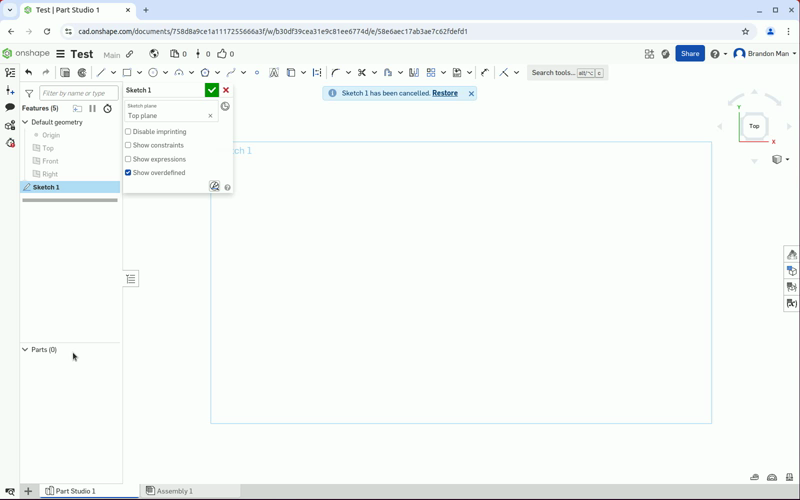
key(l)
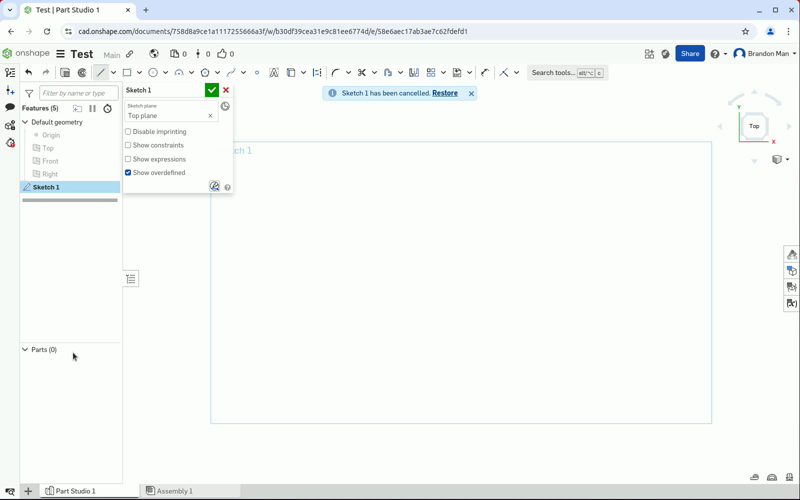
key_down(shift)
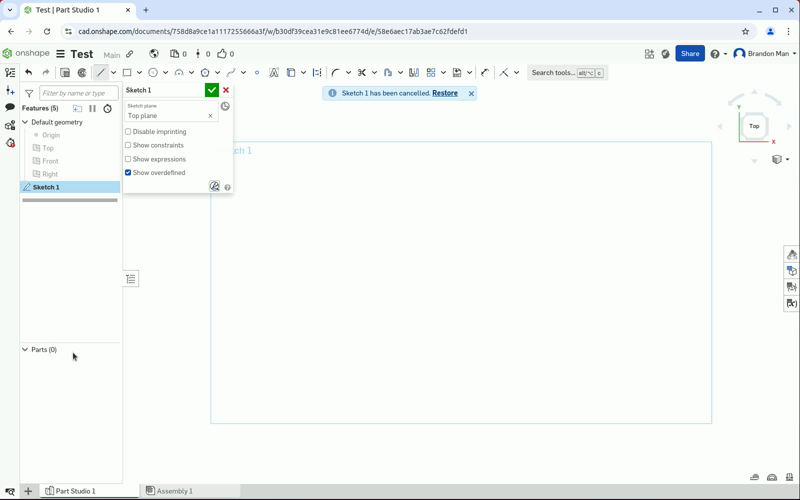
mouse_move(434, 297)
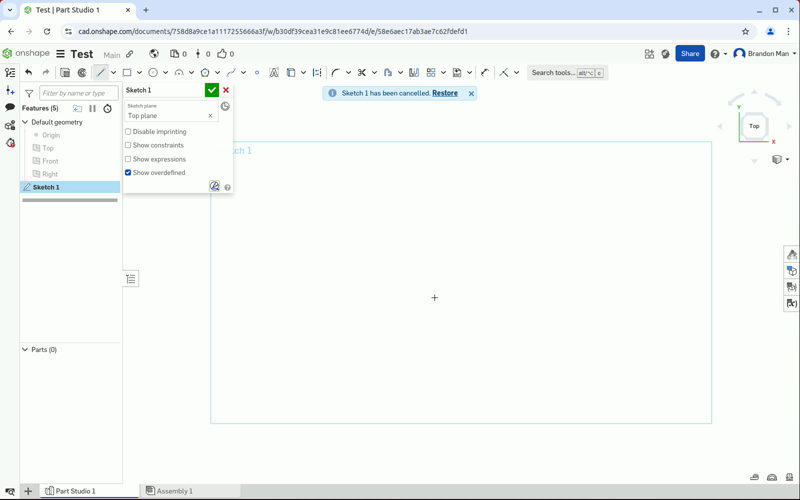
click(434, 297)
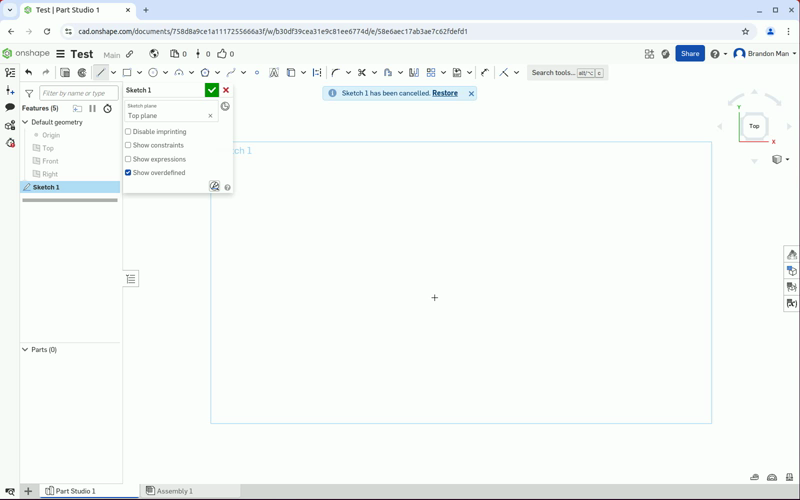
key_up(shift)
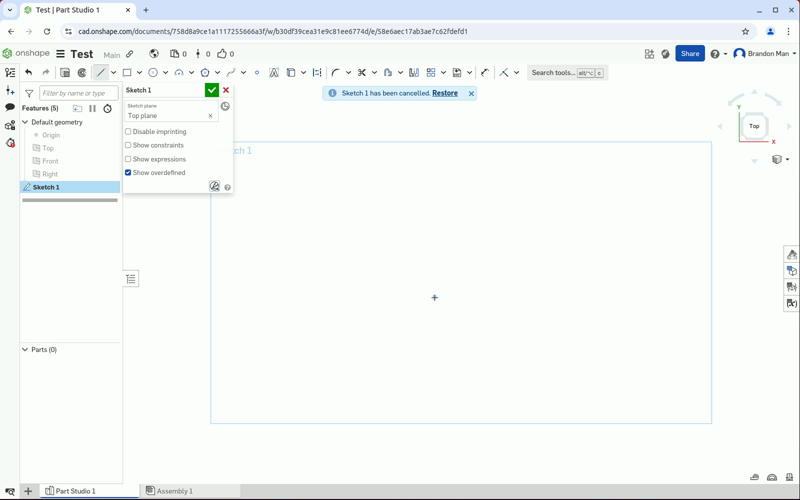
key_down(shift)
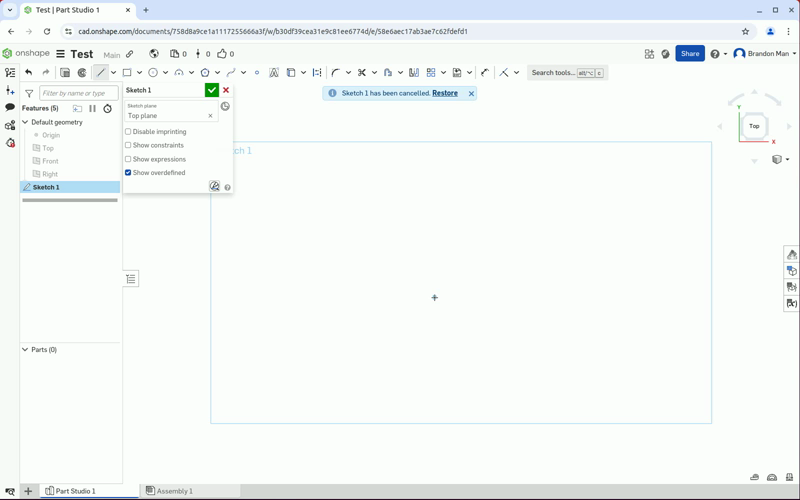
mouse_move(464, 297)
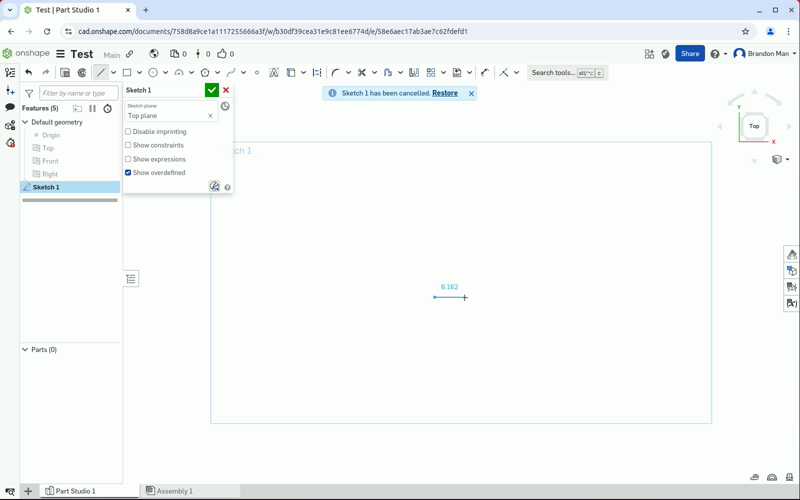
mouse_move(459, 312)
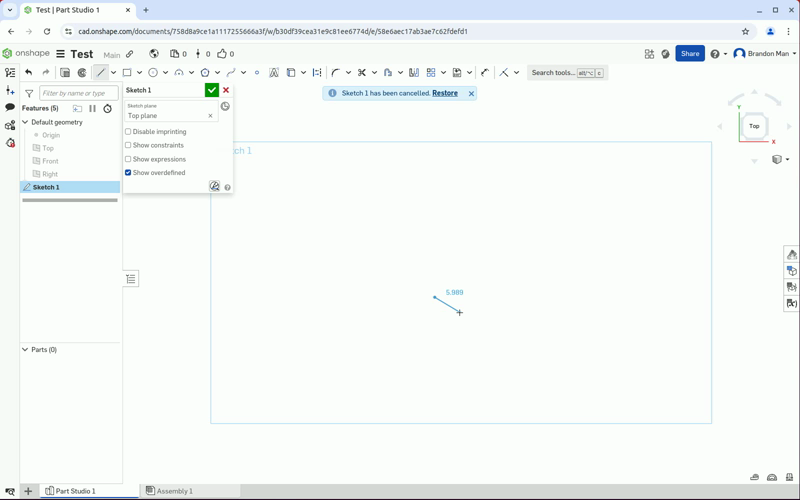
click(459, 312)
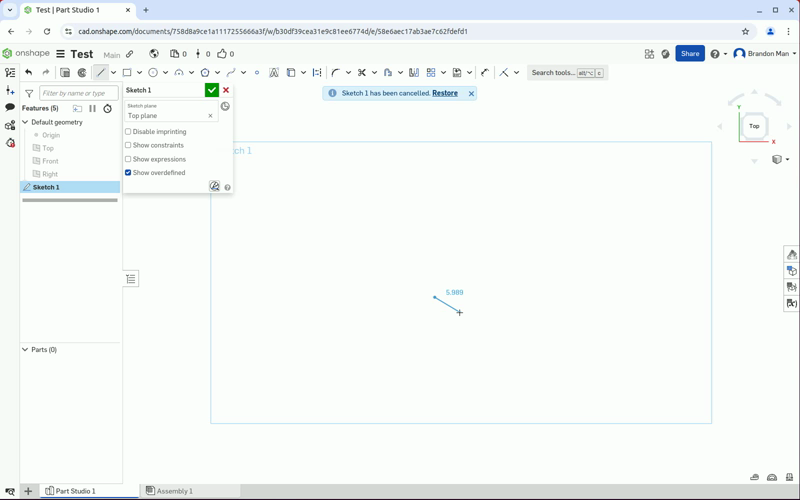
key_up(shift)
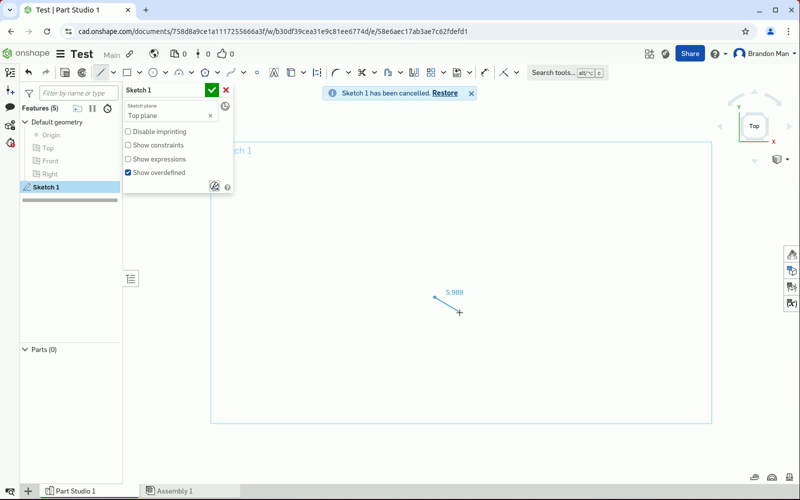
key_down(shift)
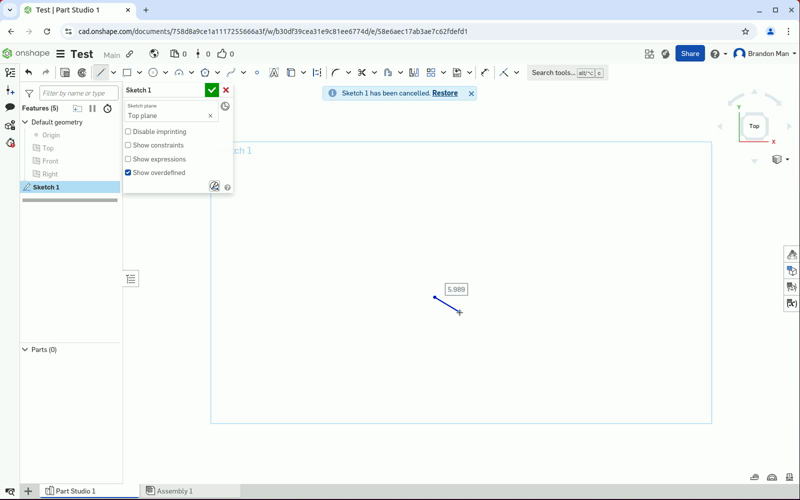
mouse_move(489, 312)
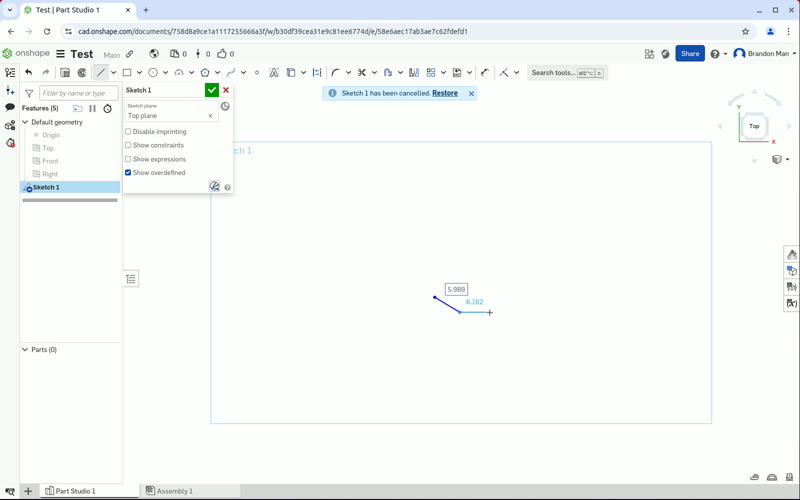
mouse_move(485, 298)
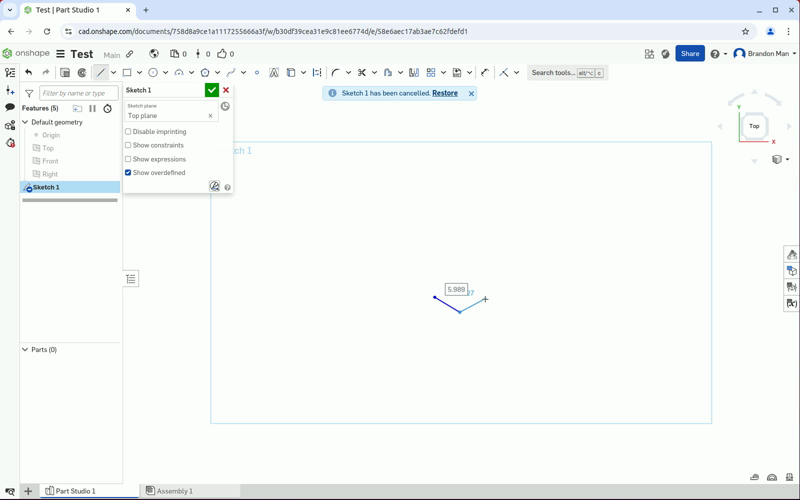
click(485, 298)
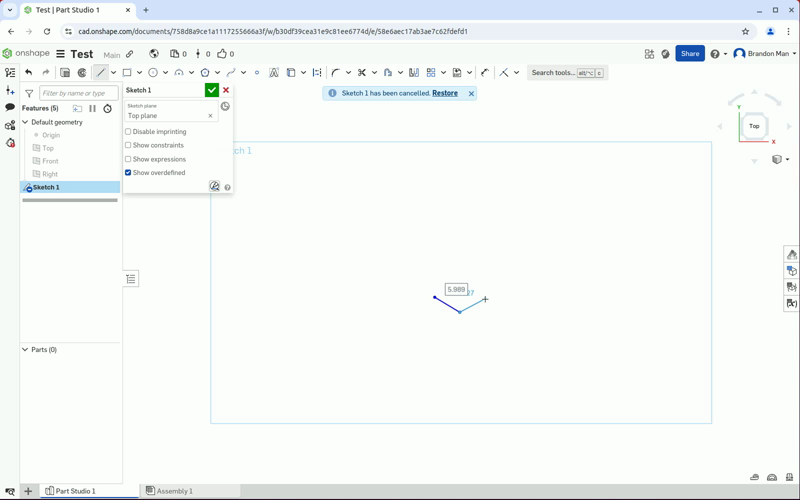
key_up(shift)
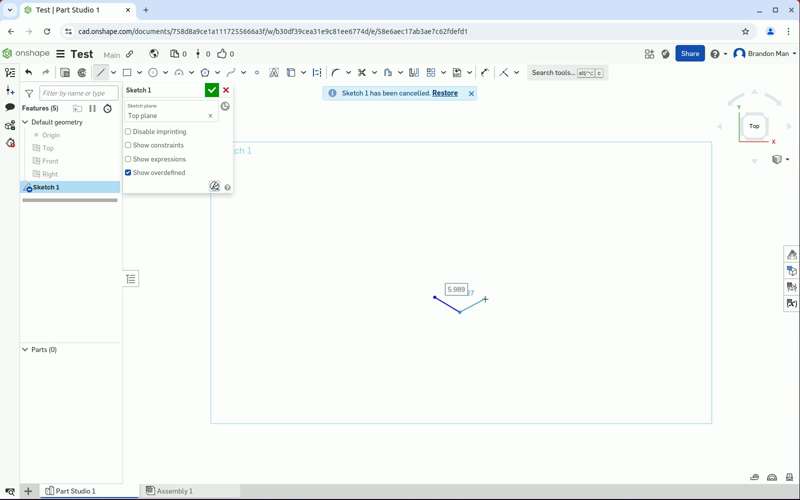
key_down(shift)
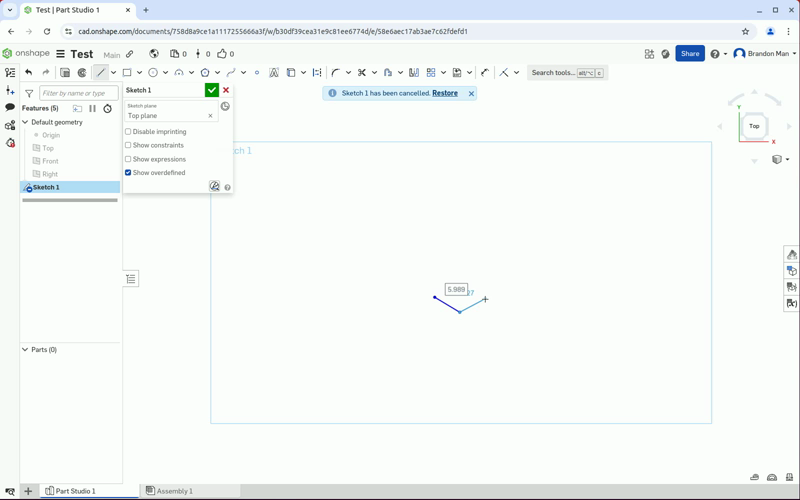
mouse_move(515, 298)
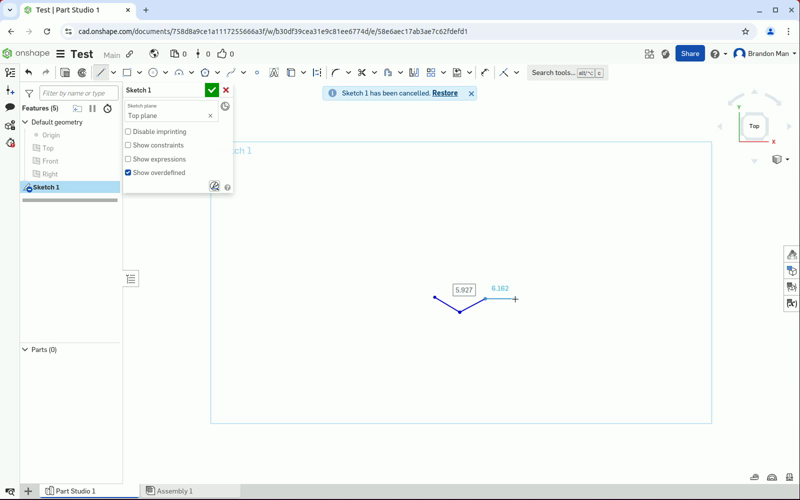
mouse_move(486, 269)
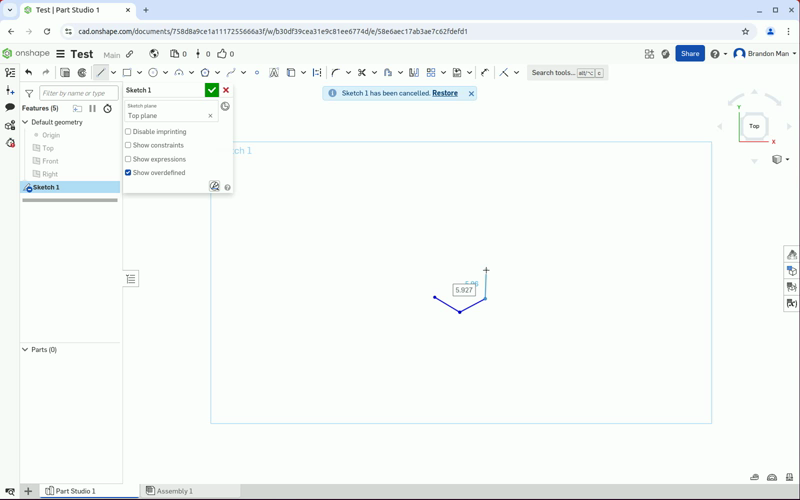
click(486, 269)
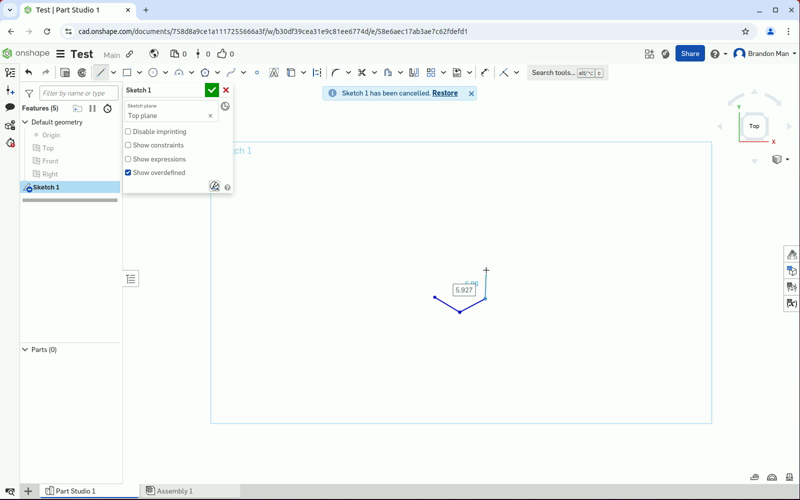
key_up(shift)
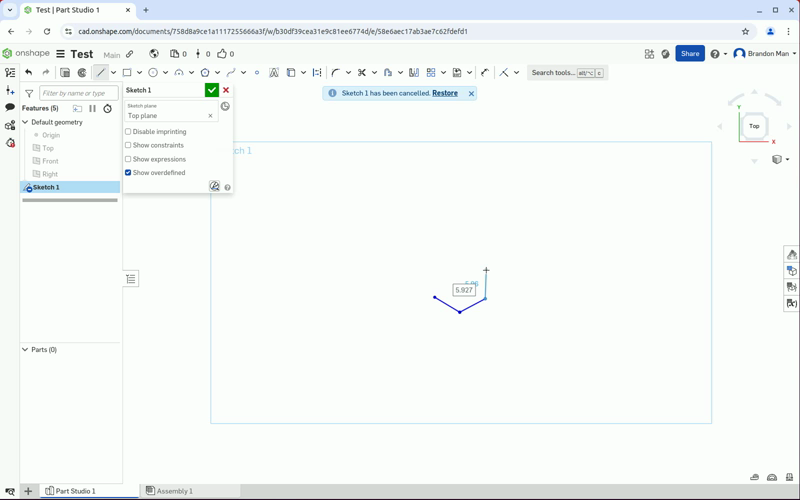
key_down(shift)
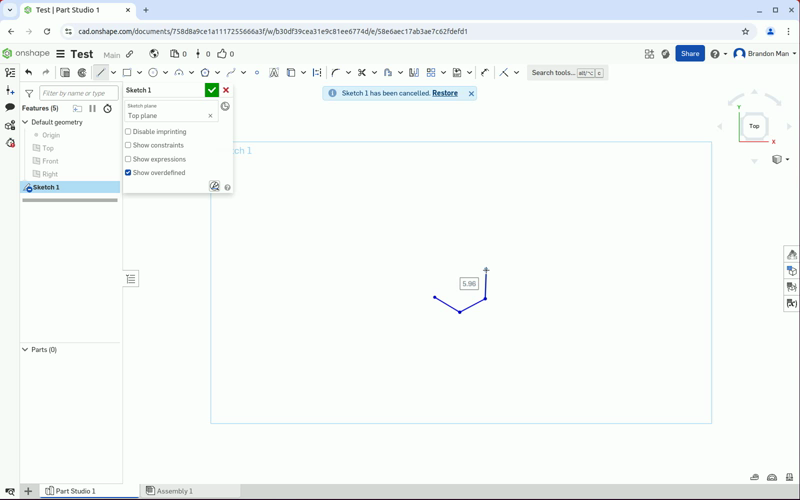
mouse_move(516, 269)
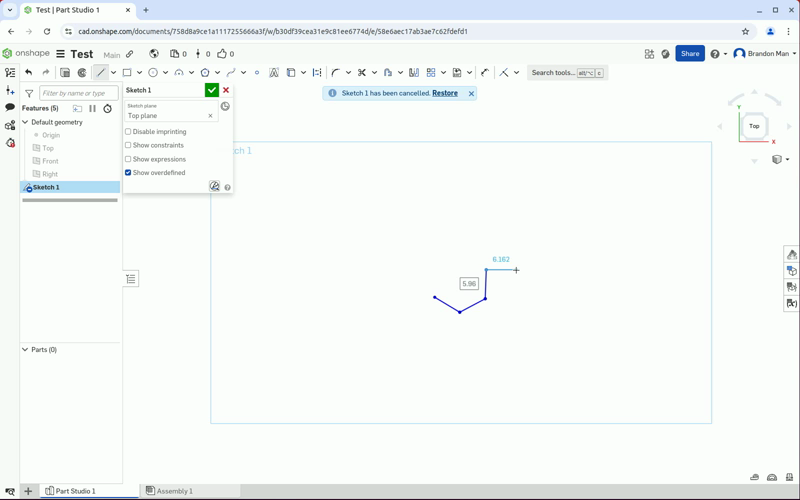
mouse_move(461, 254)
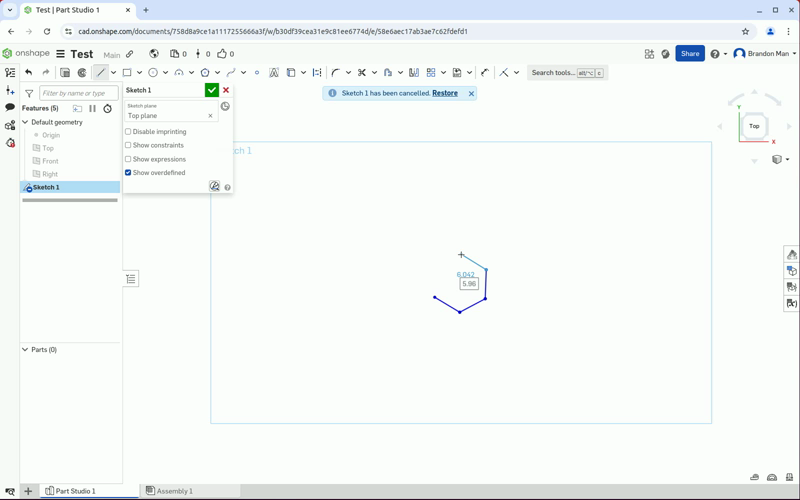
click(461, 254)
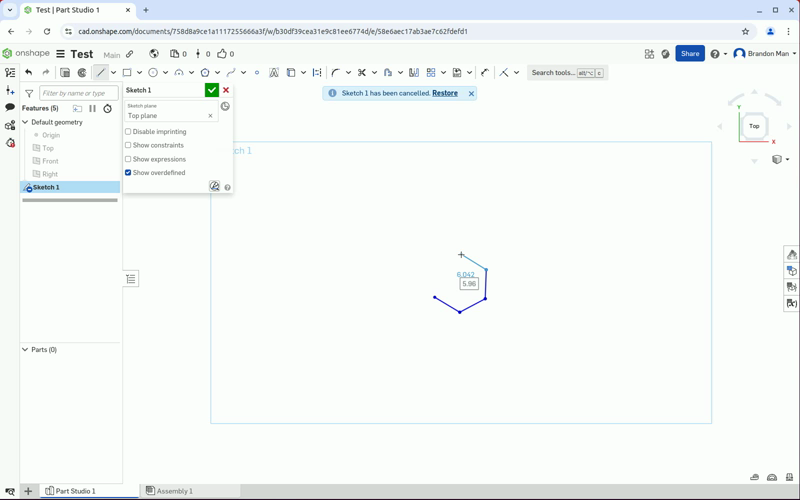
key_up(shift)
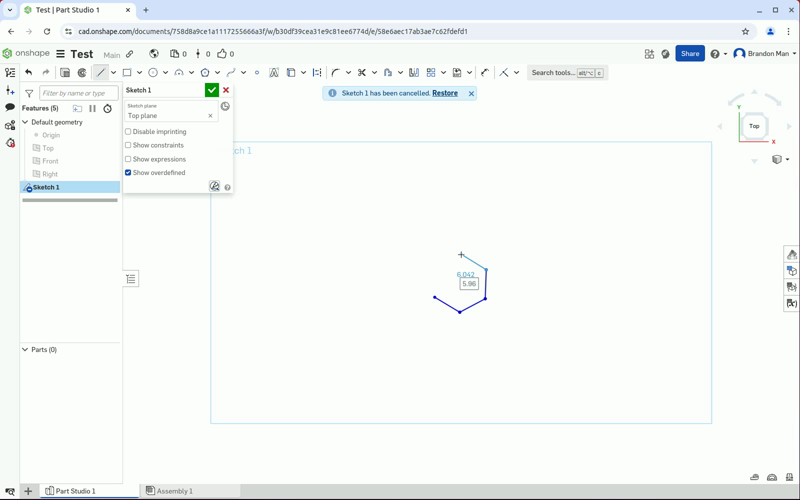
key_down(shift)
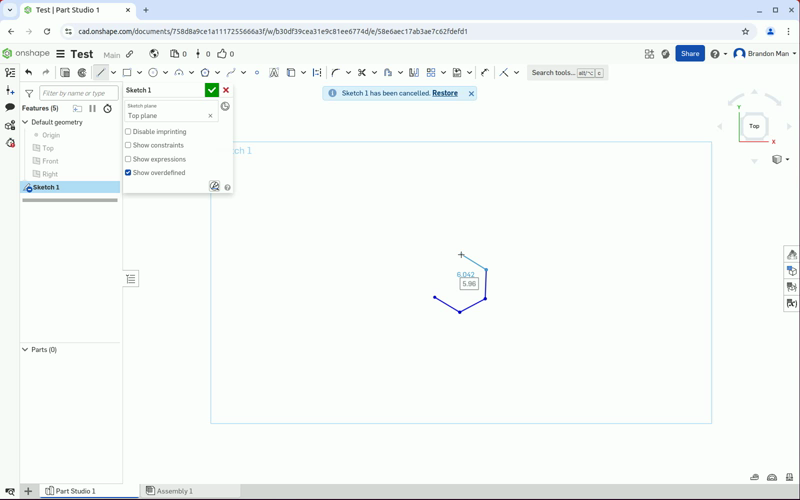
mouse_move(491, 254)
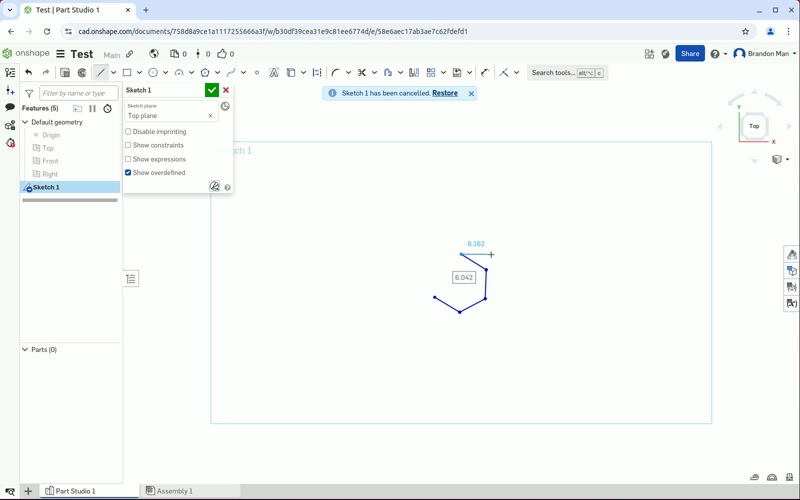
mouse_move(436, 267)
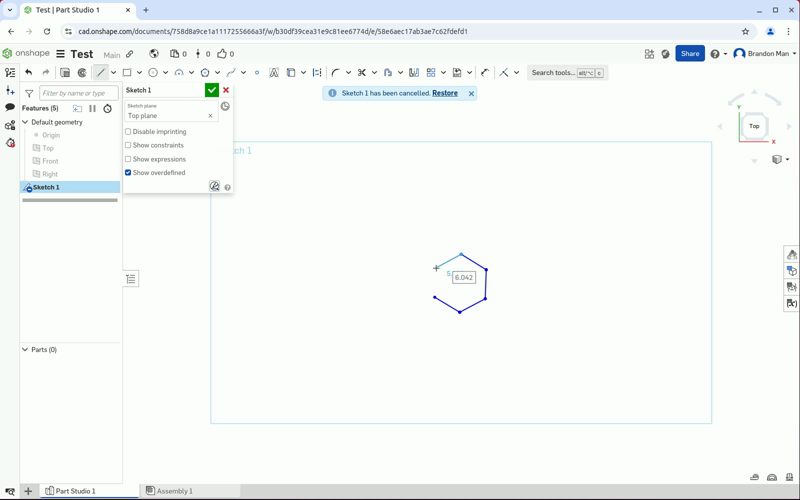
click(436, 267)
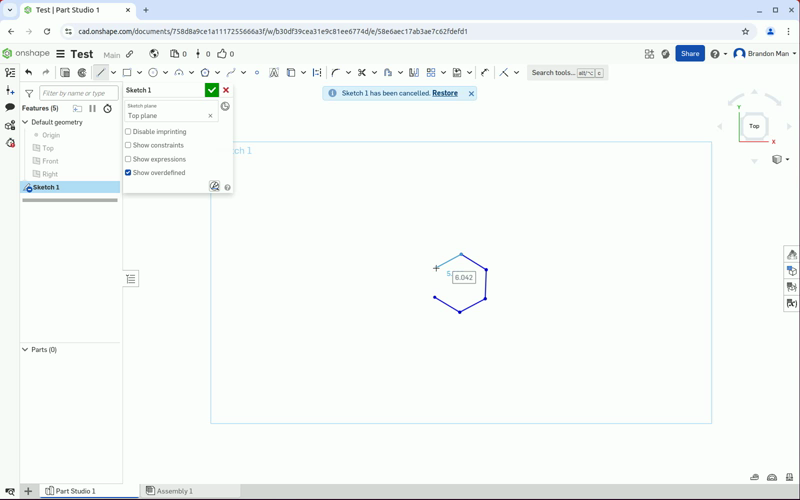
key_up(shift)
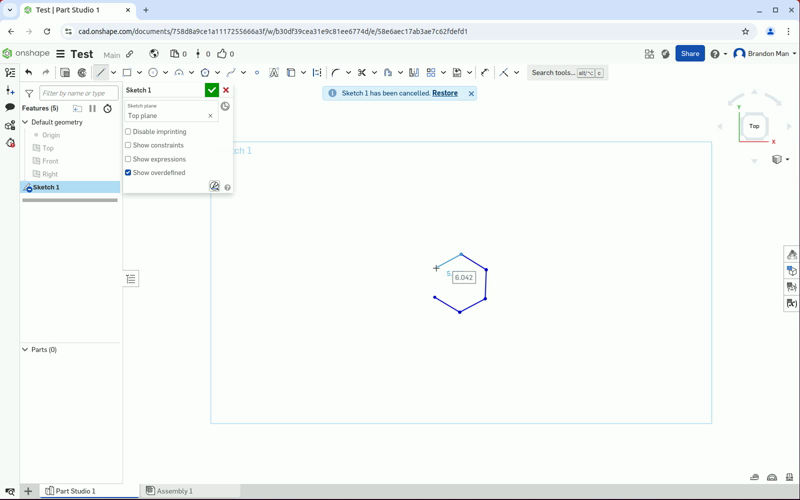
mouse_move(466, 267)
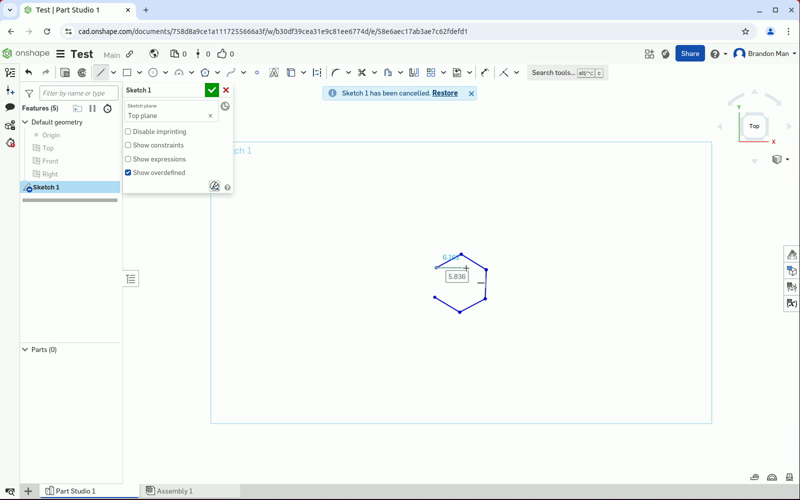
key_down(shift)
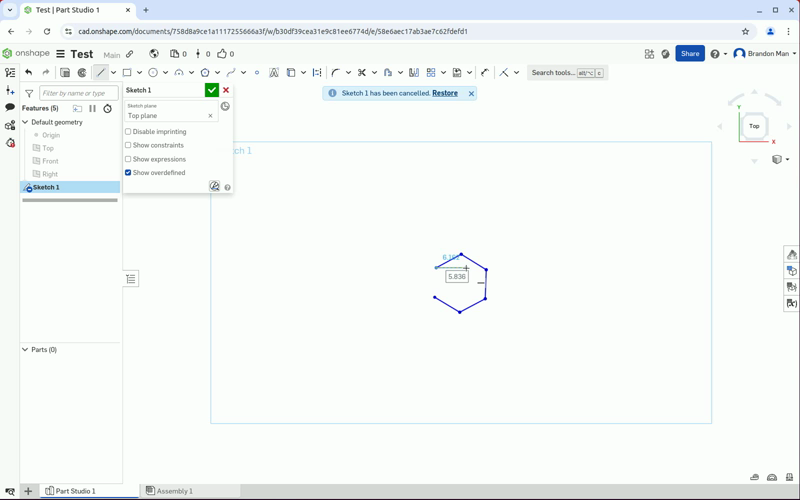
mouse_move(434, 297)
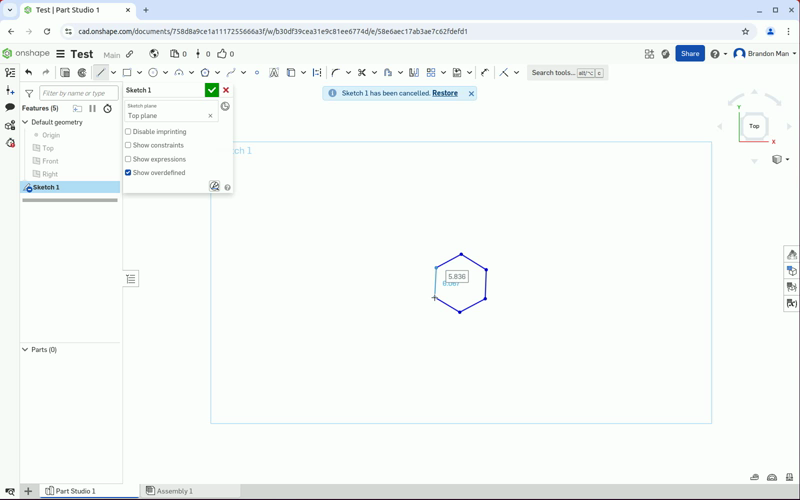
key_up(shift)
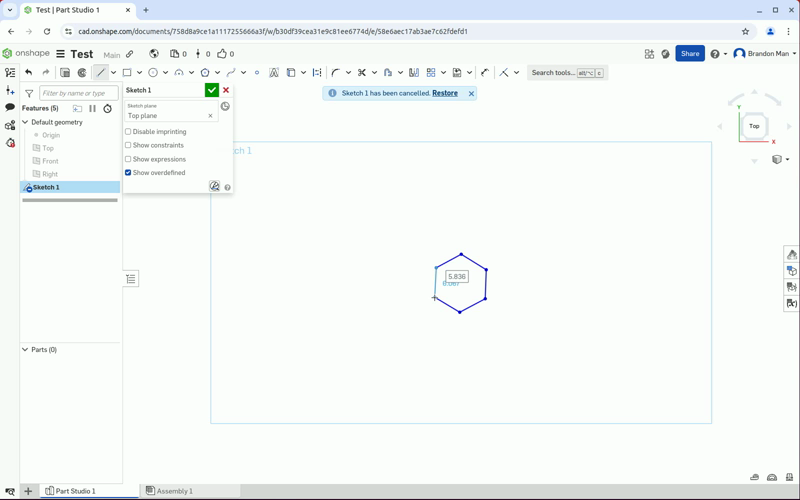
click(434, 297)
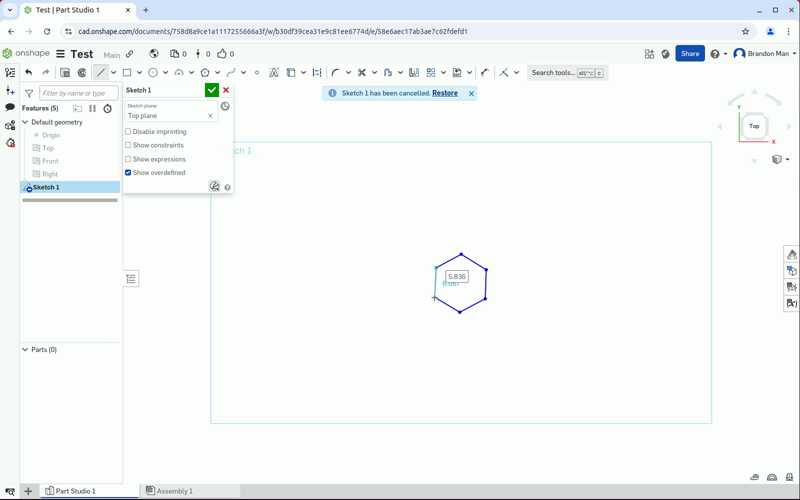
key(esc)
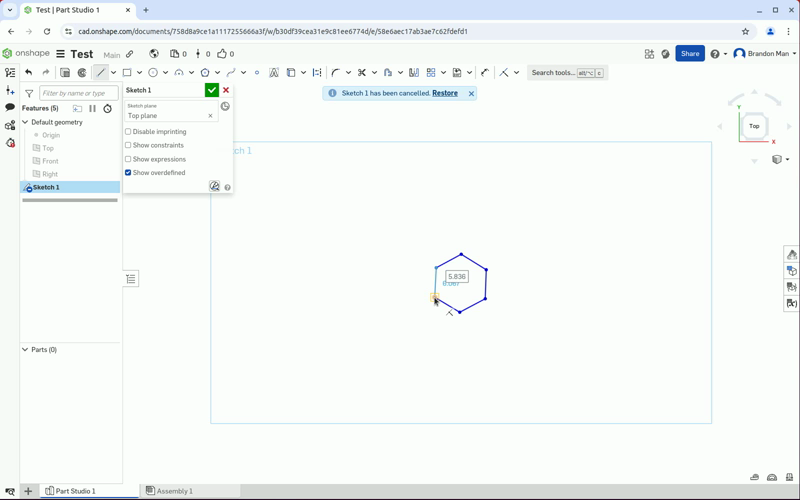
mouse_move(476, 291)
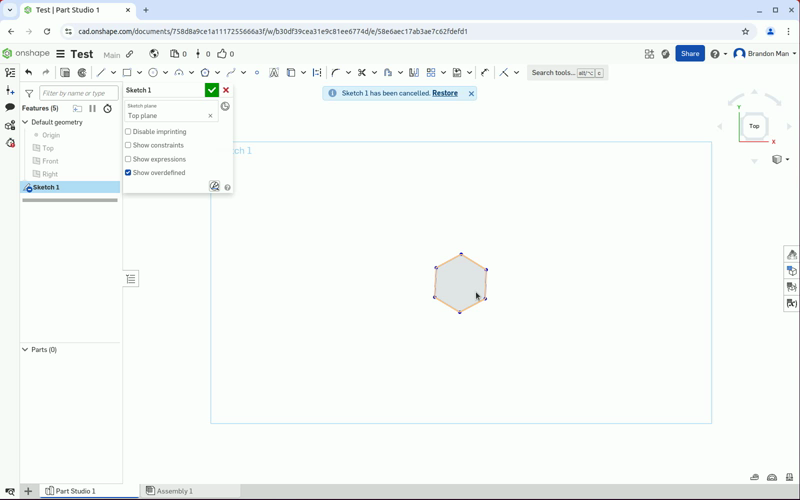
click(476, 291)
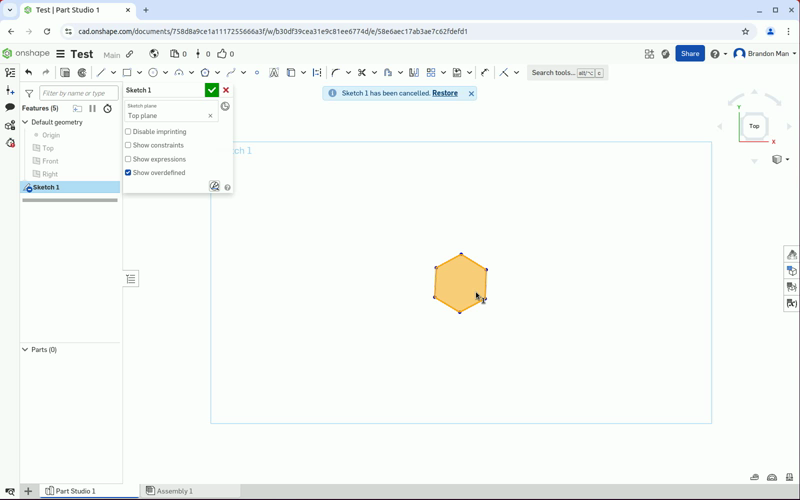
mouse_move(73, 352)
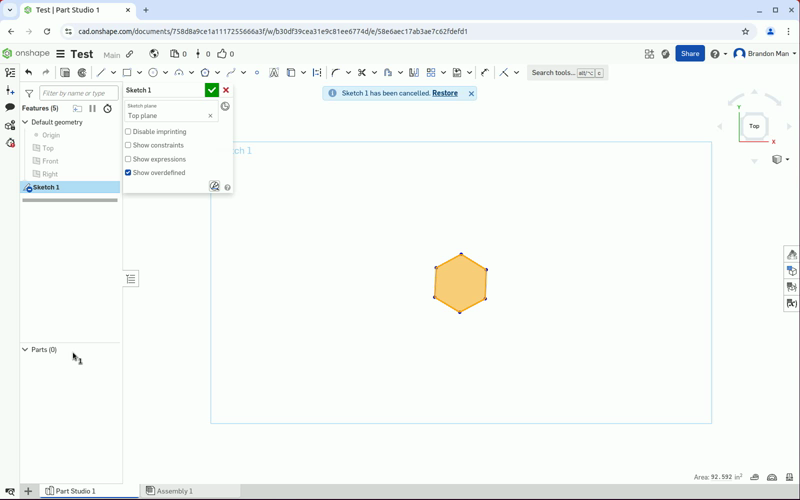
key(shift+y)
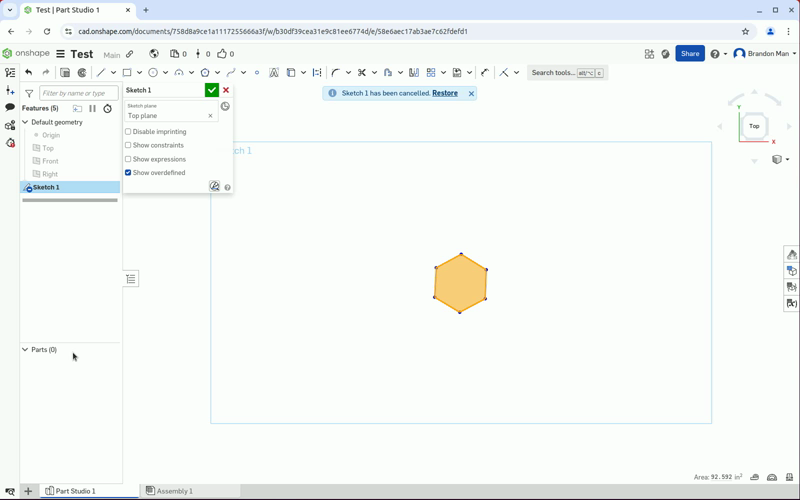
key(shift+e)
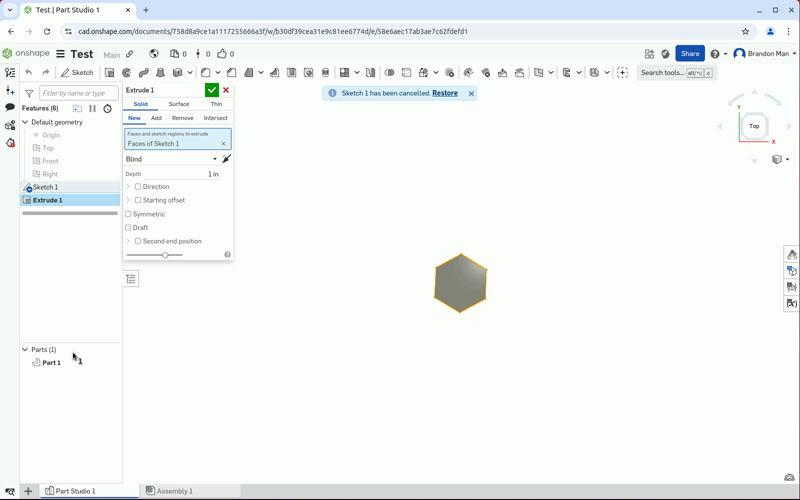
mouse_move(143, 106)
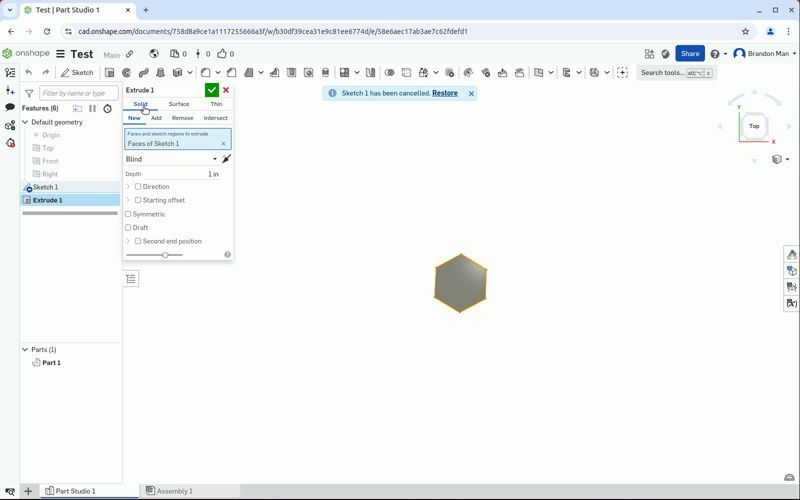
click(143, 106)
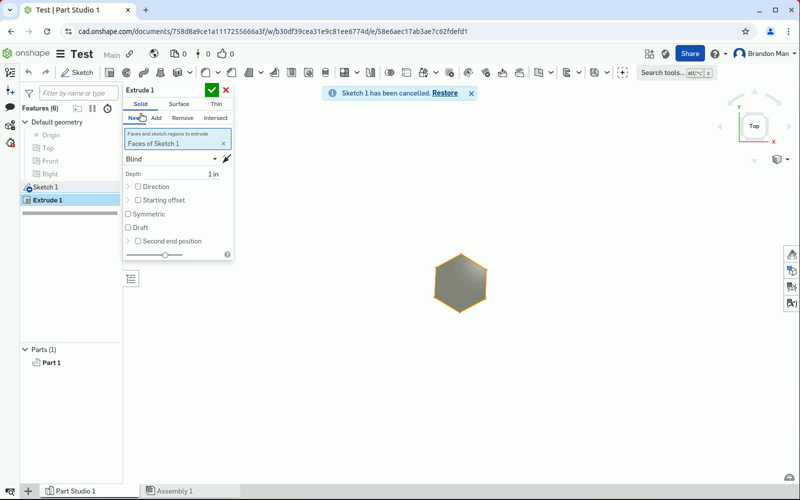
mouse_move(137, 120)
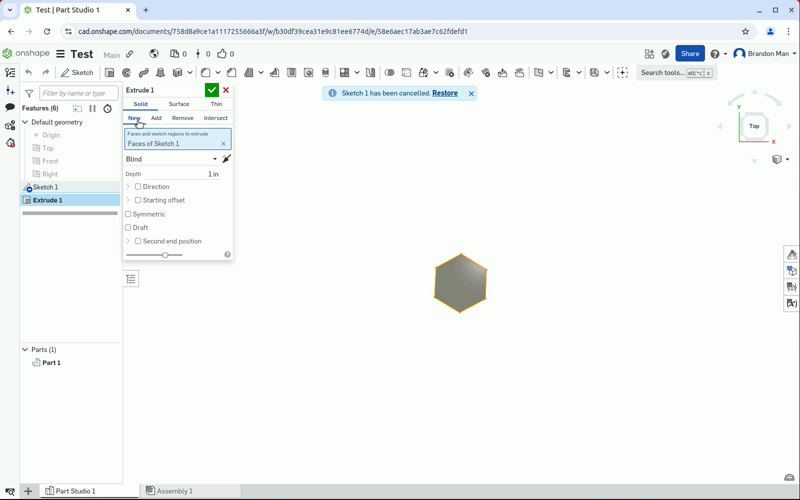
click(137, 120)
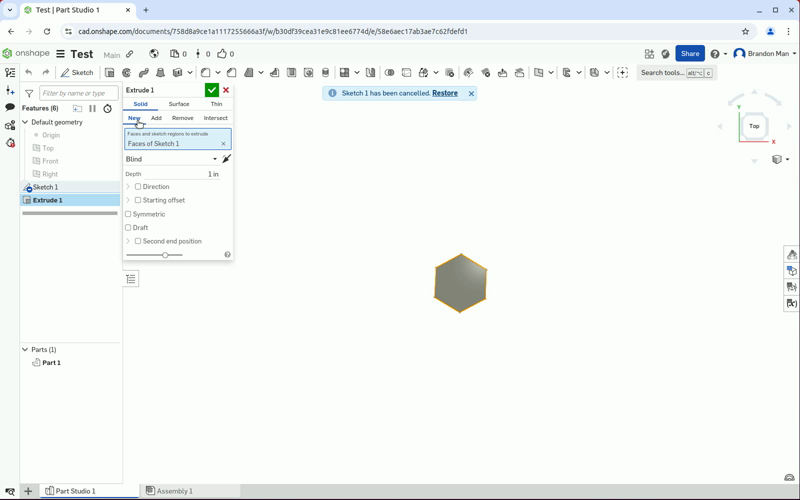
key(tab, 4)
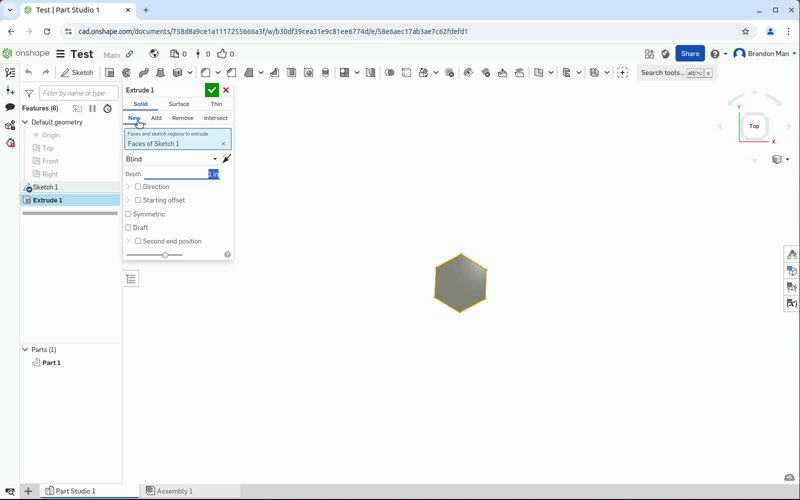
text(6.74)
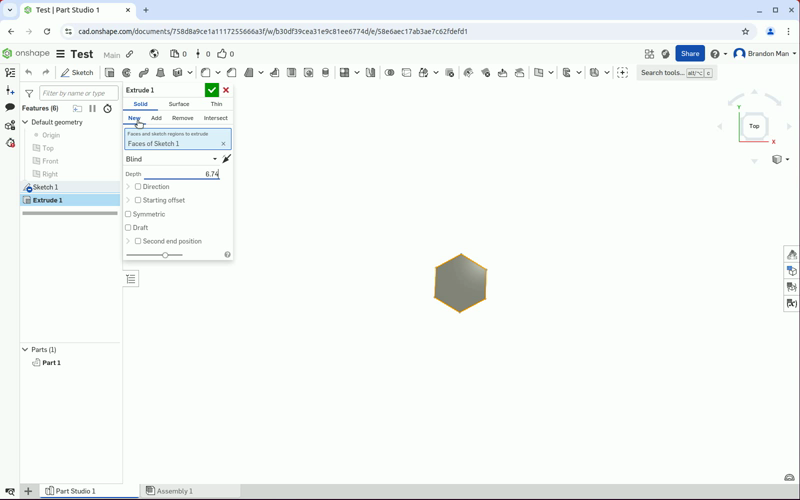
key(enter)
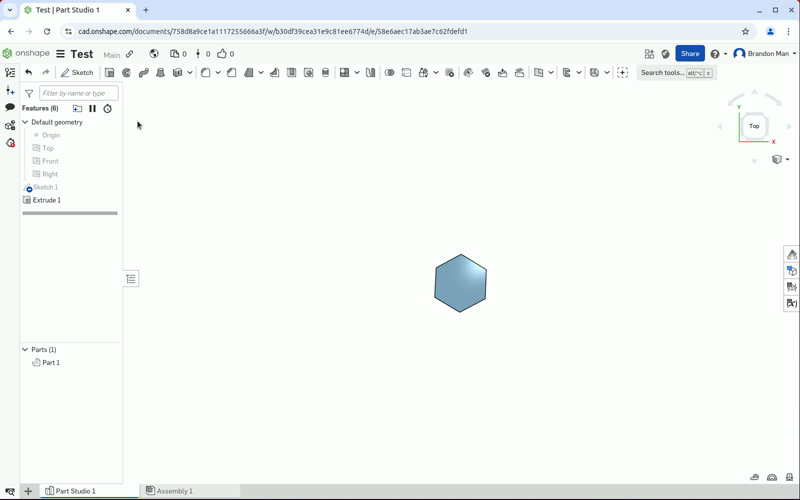
key(shift+h)
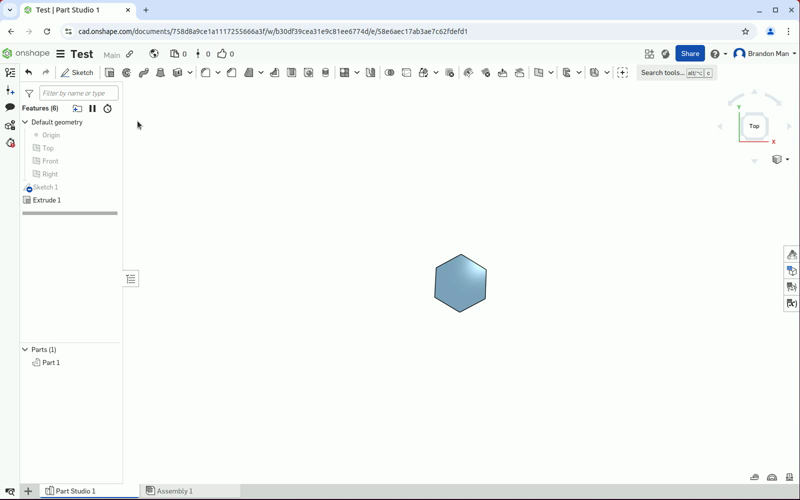
key(shift+h)
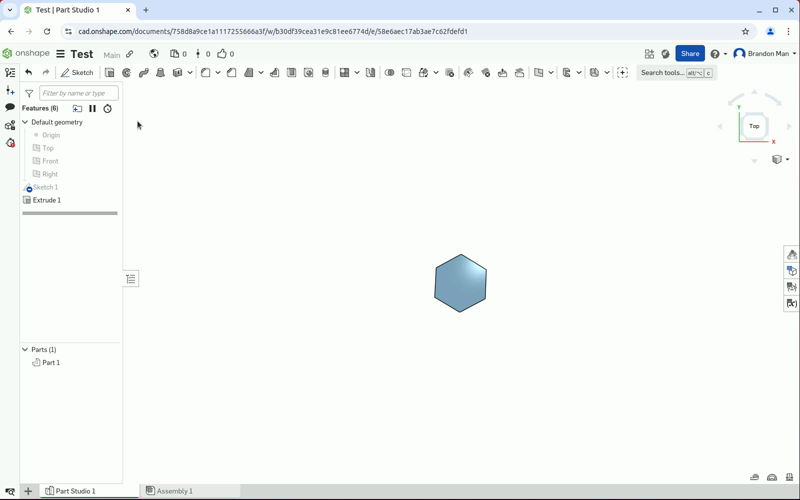
mouse_move(73, 189)
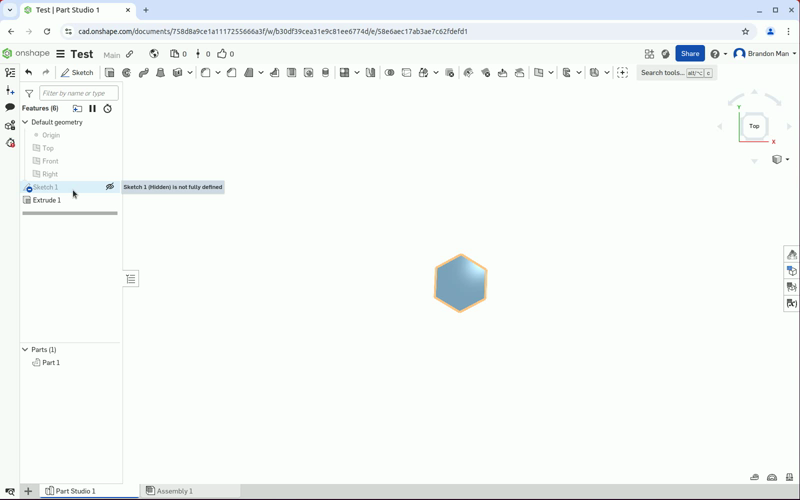
click(73, 189)
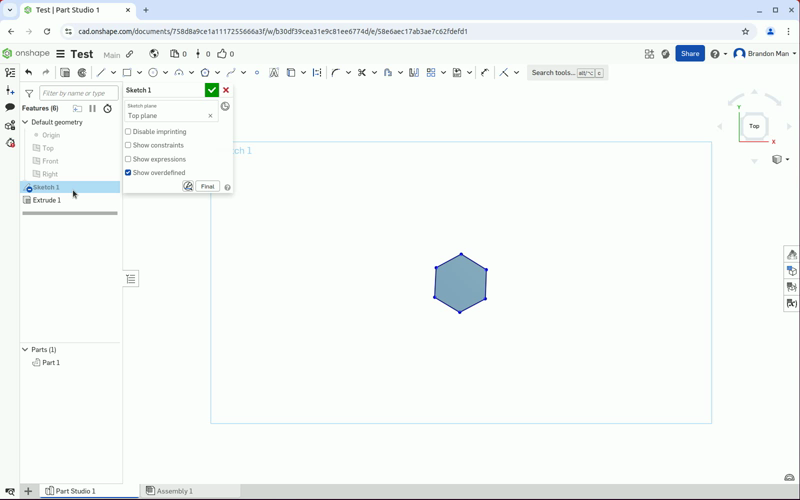
mouse_move(229, 92)
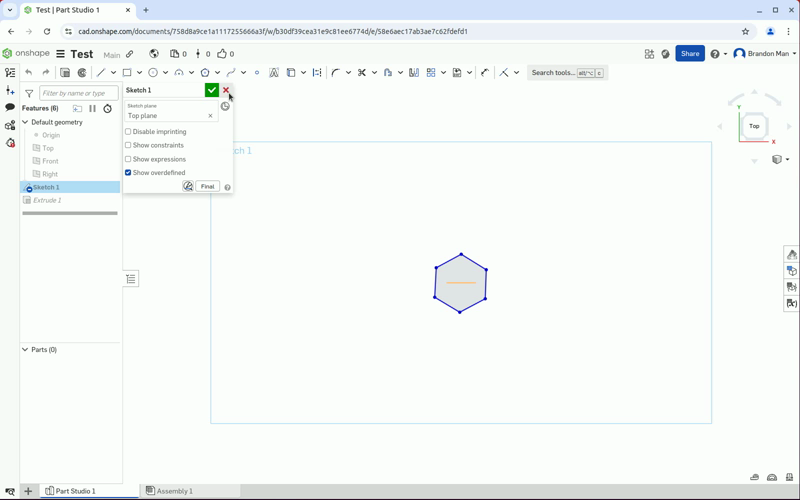
click(229, 92)
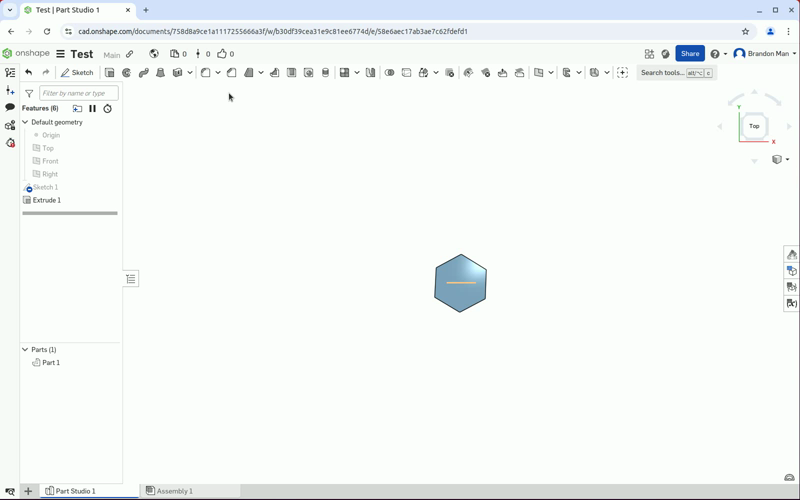
mouse_move(73, 352)
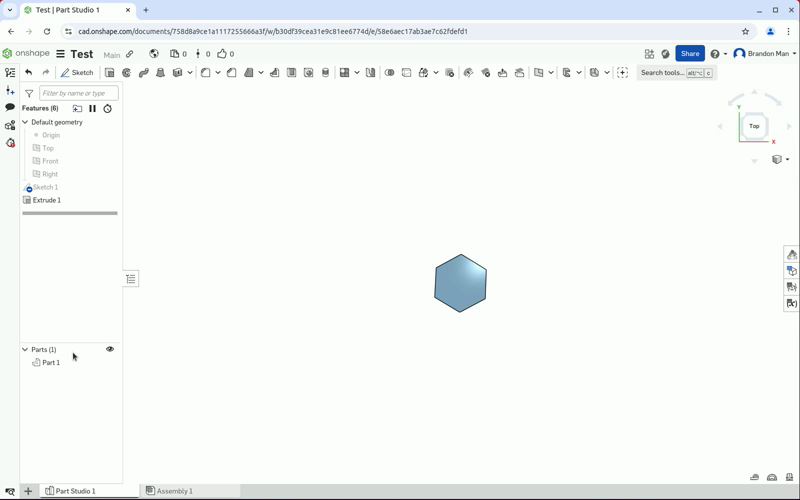
key(y)
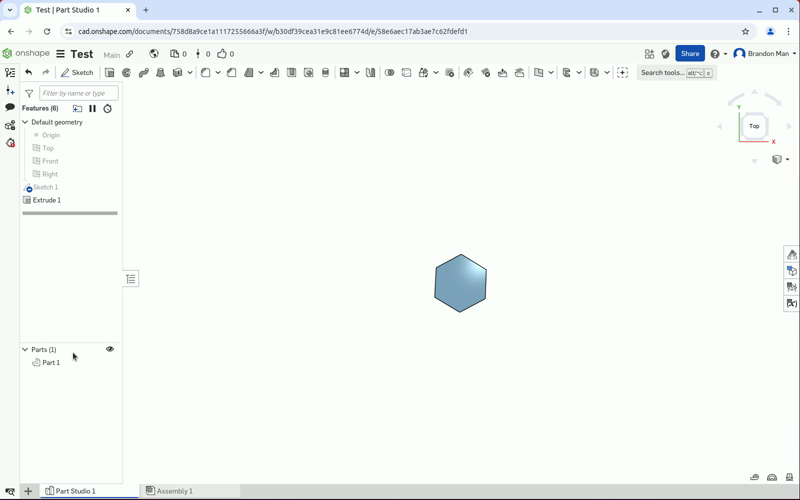
key(shift+p)
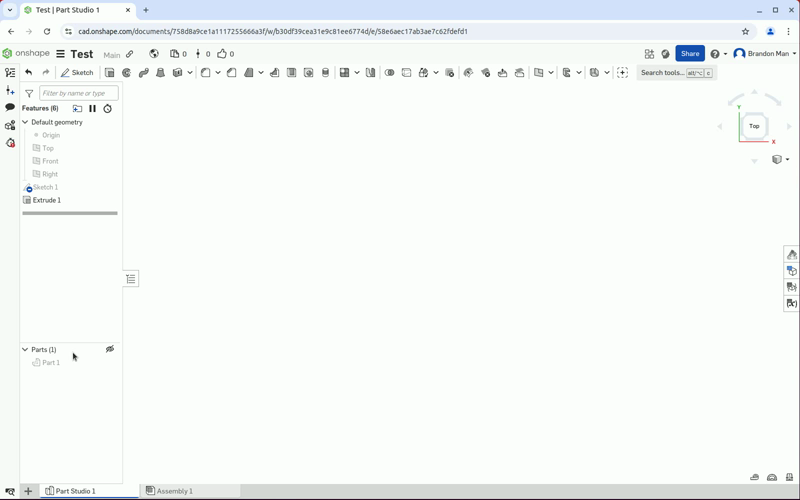
key(space)
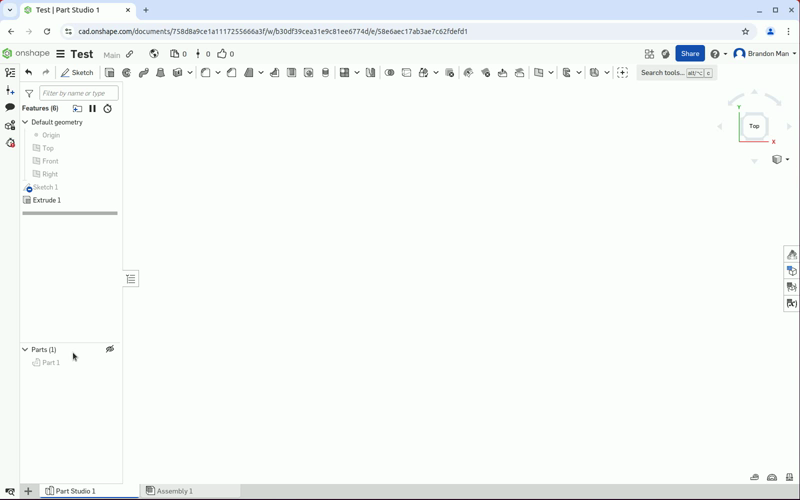
key_down(shift)
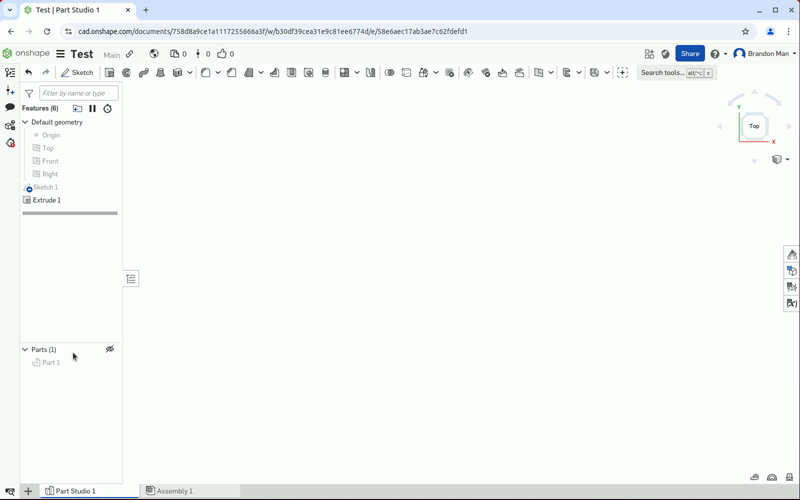
key(up)
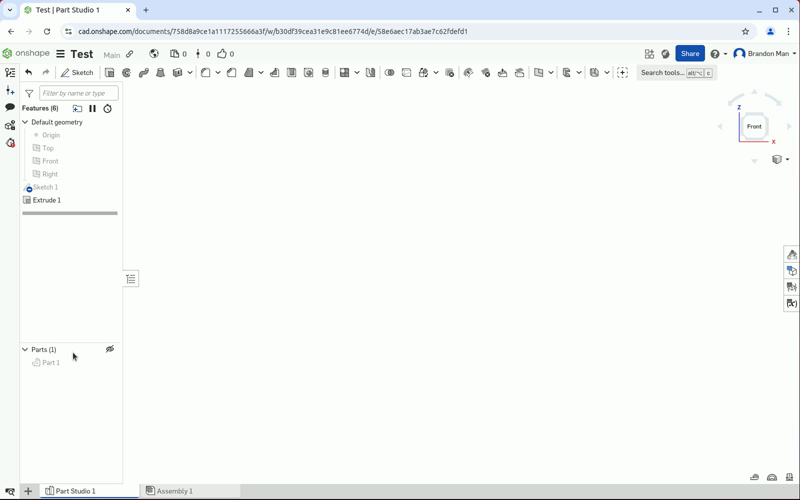
key_up(shift)
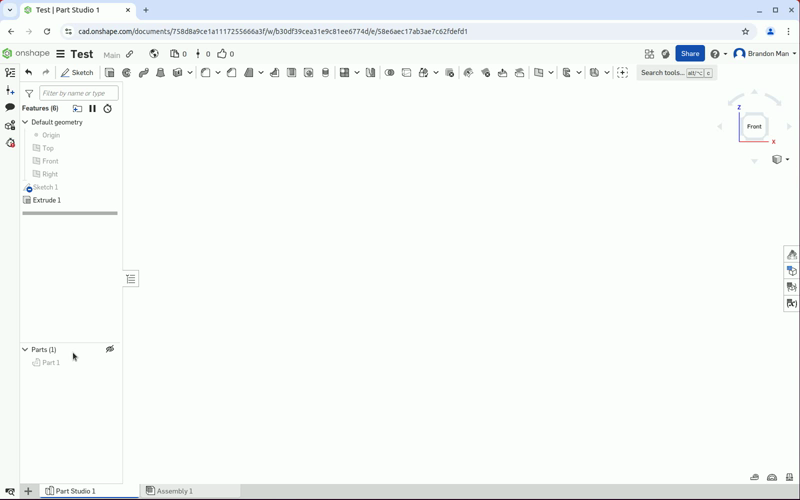
mouse_move(73, 352)
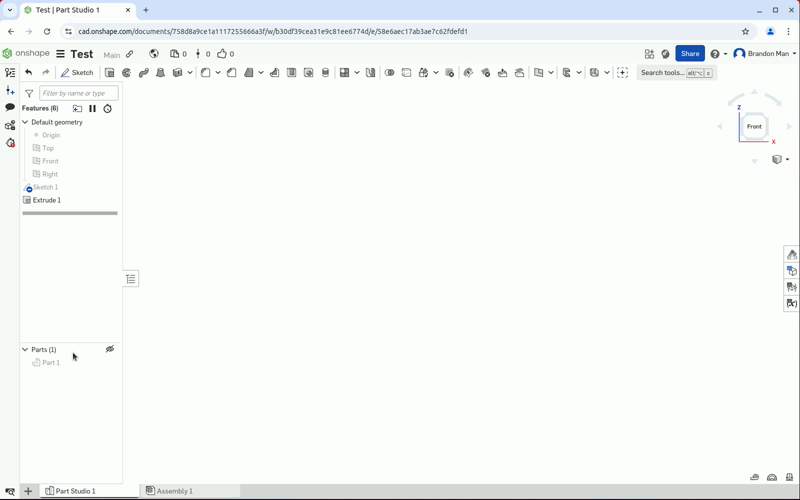
key(shift+y)
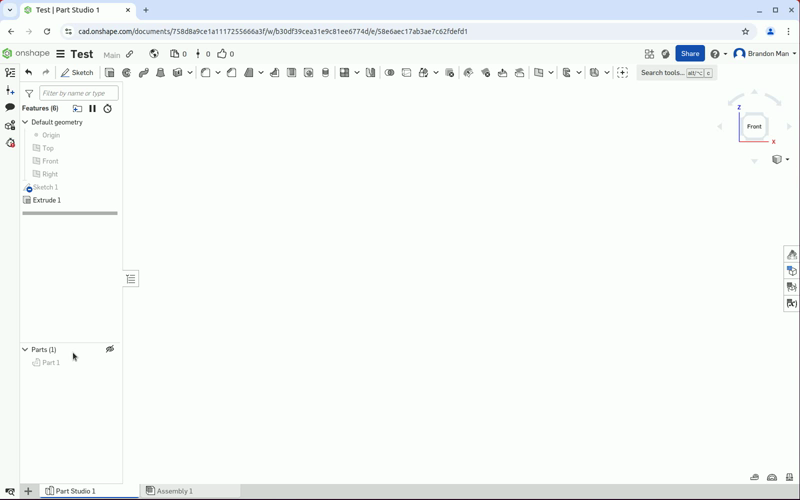
key(shift+s)
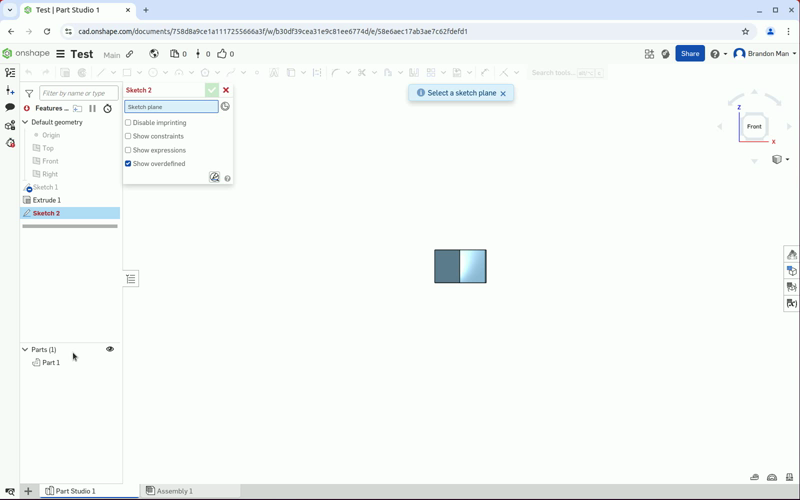
mouse_move(73, 163)
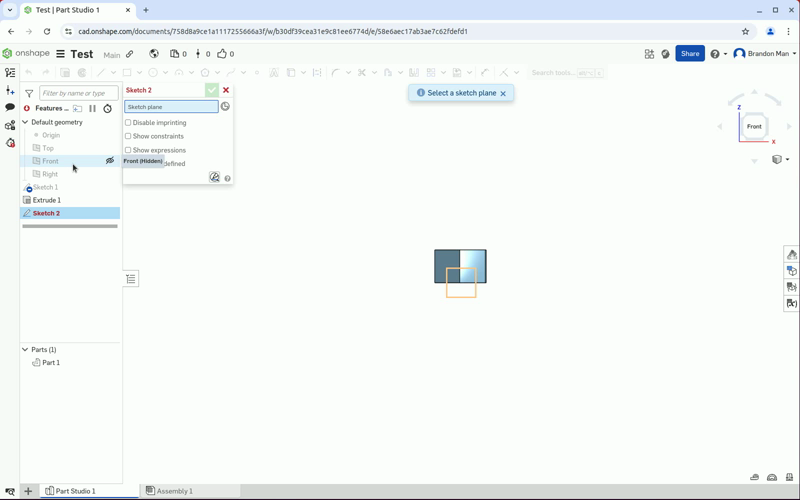
click(73, 163)
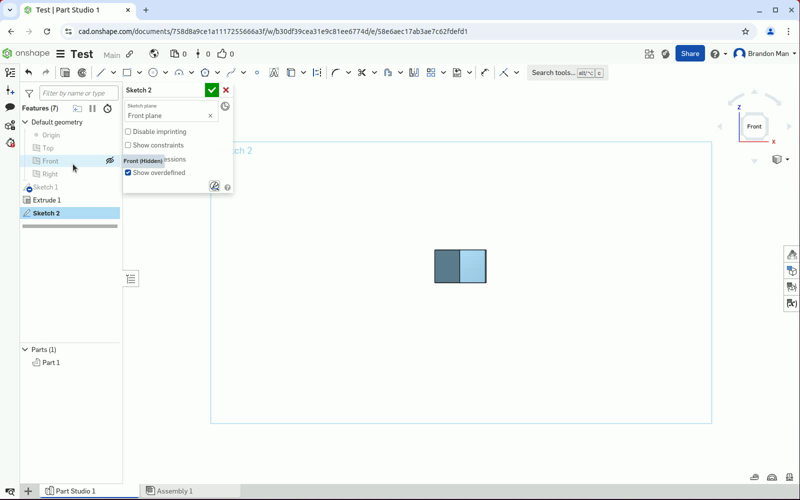
mouse_move(73, 352)
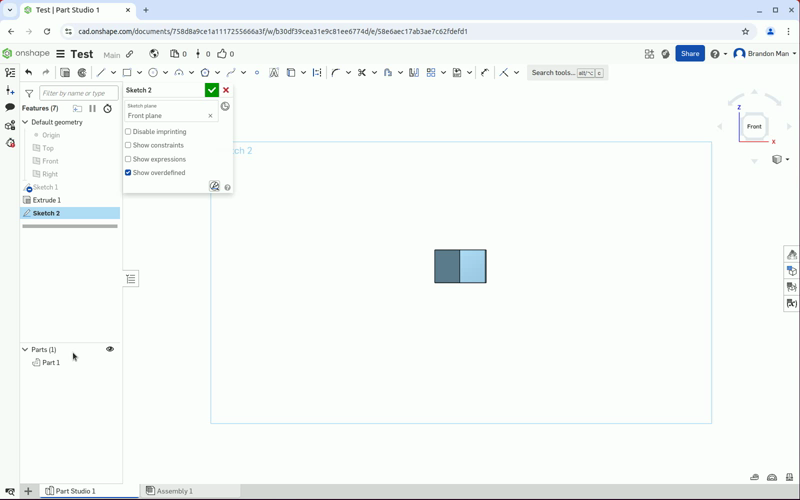
key(y)
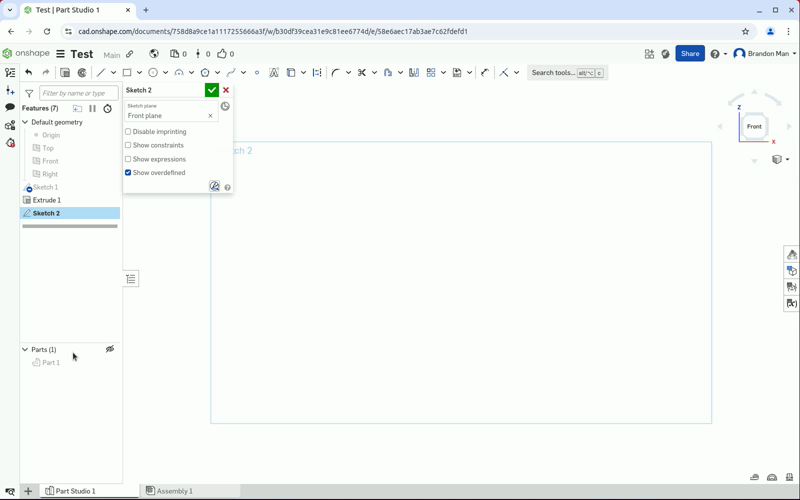
key(l)
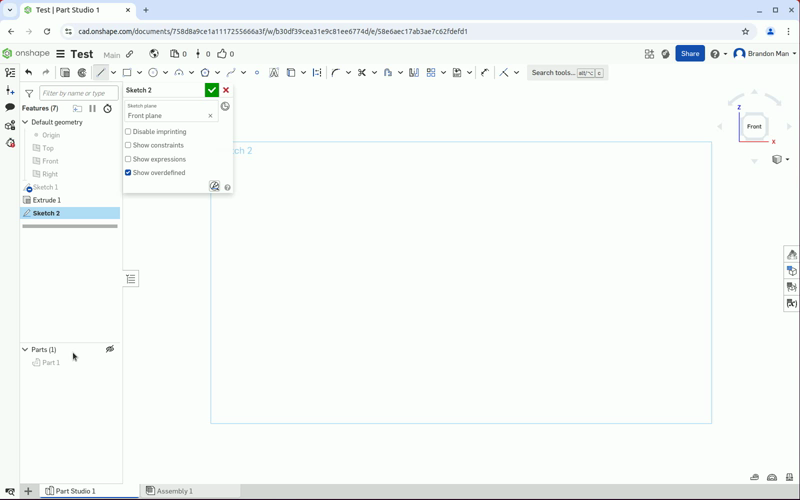
key_down(shift)
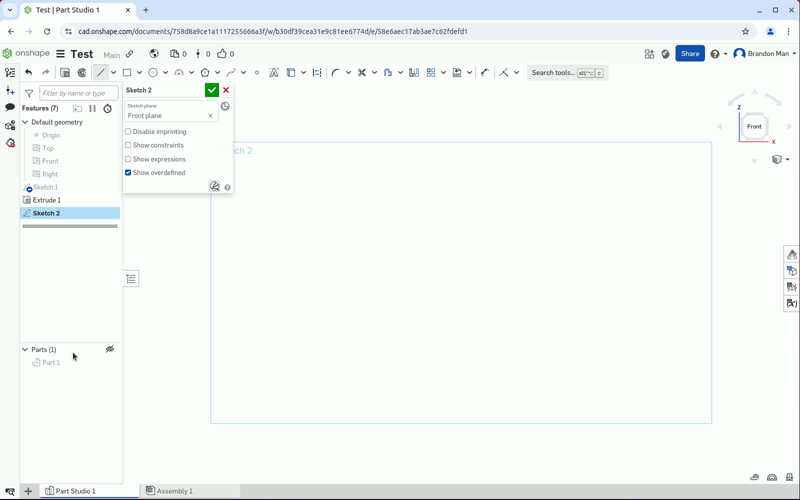
mouse_move(380, 189)
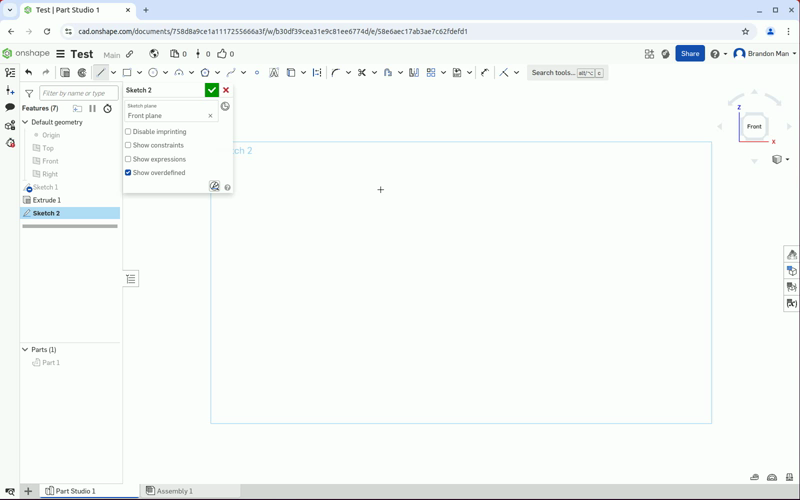
click(380, 189)
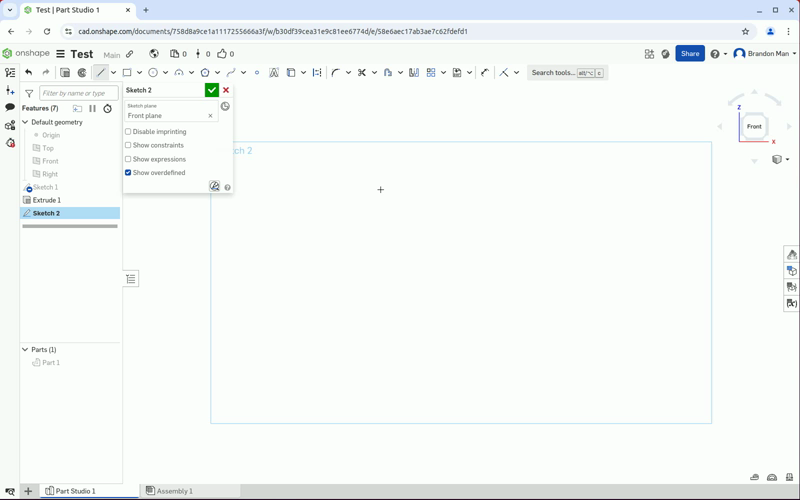
key_up(shift)
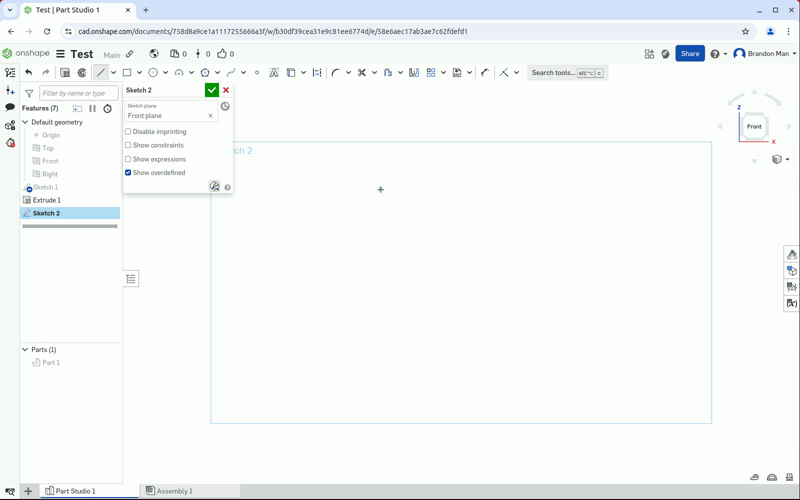
key_down(shift)
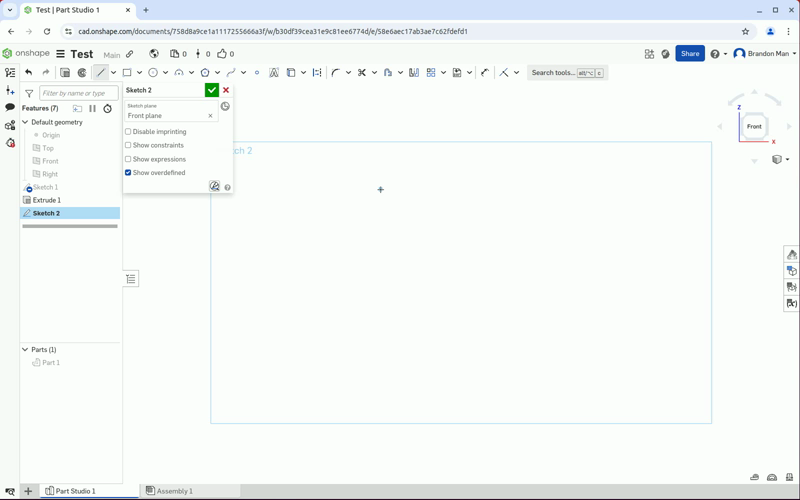
mouse_move(441, 189)
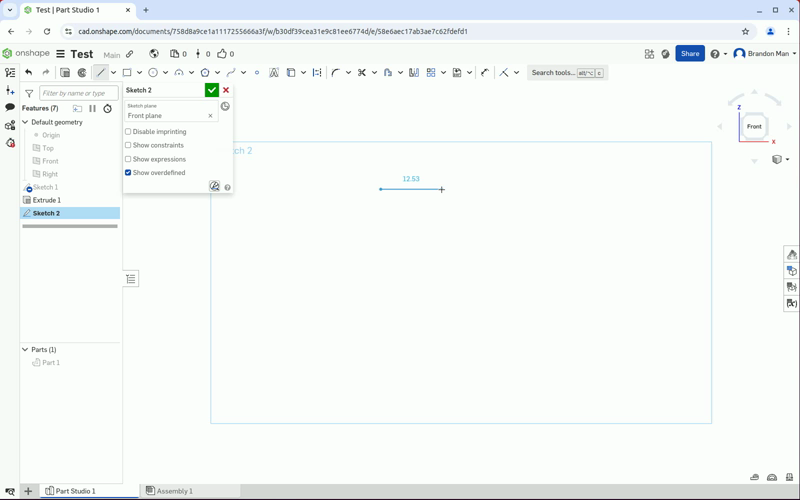
click(441, 189)
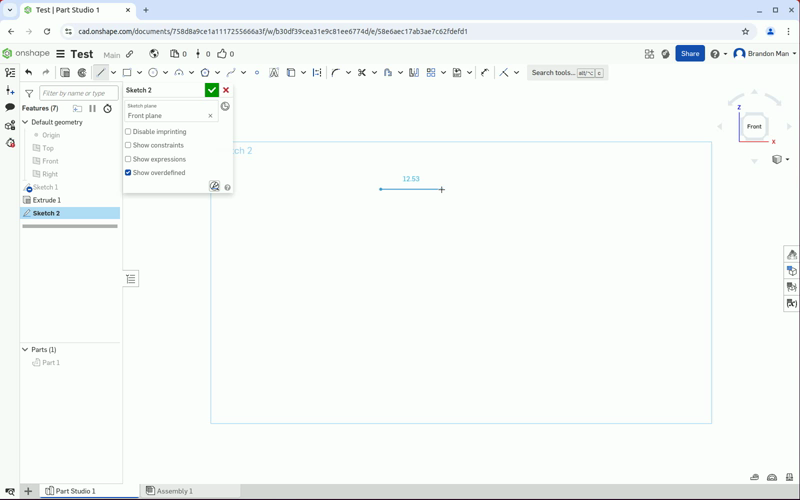
key_up(shift)
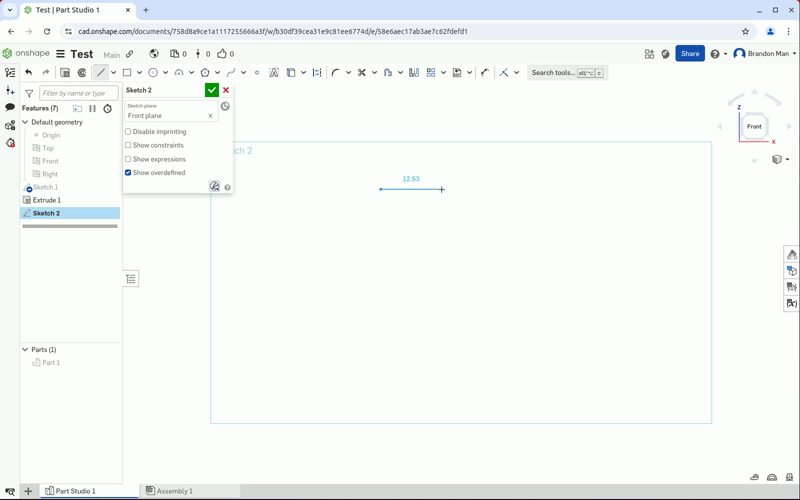
key_down(shift)
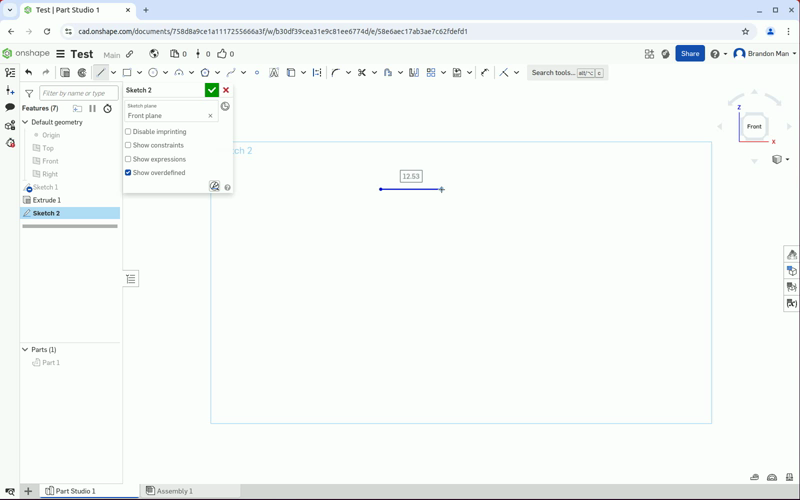
mouse_move(471, 189)
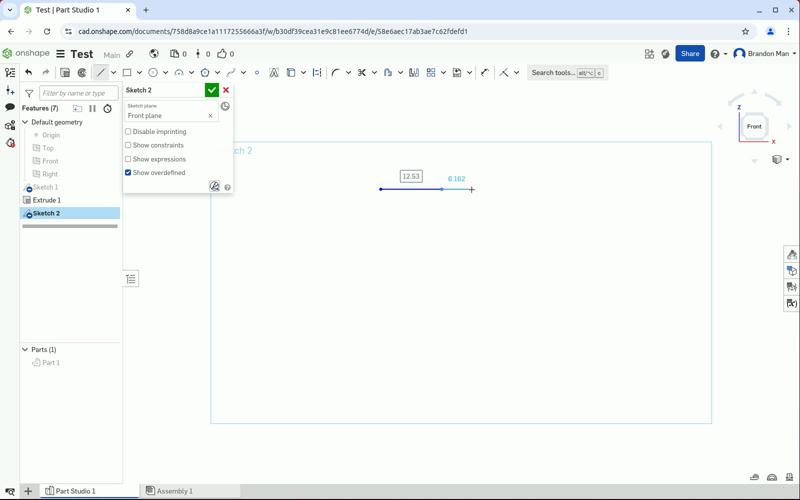
mouse_move(441, 171)
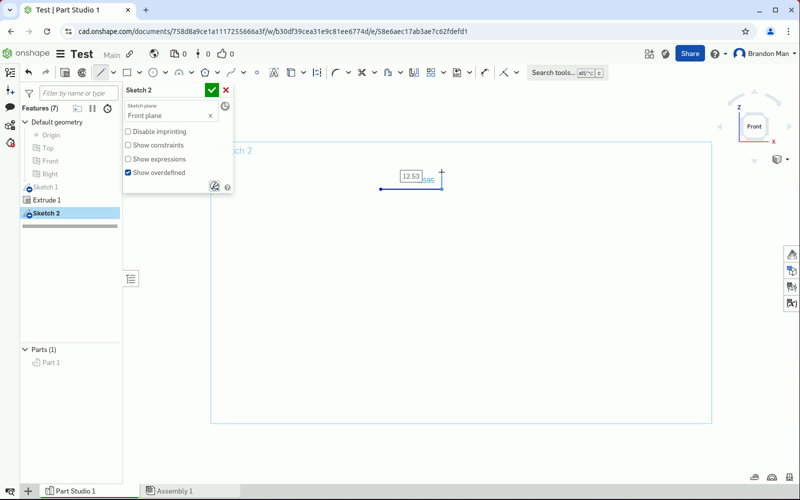
click(441, 171)
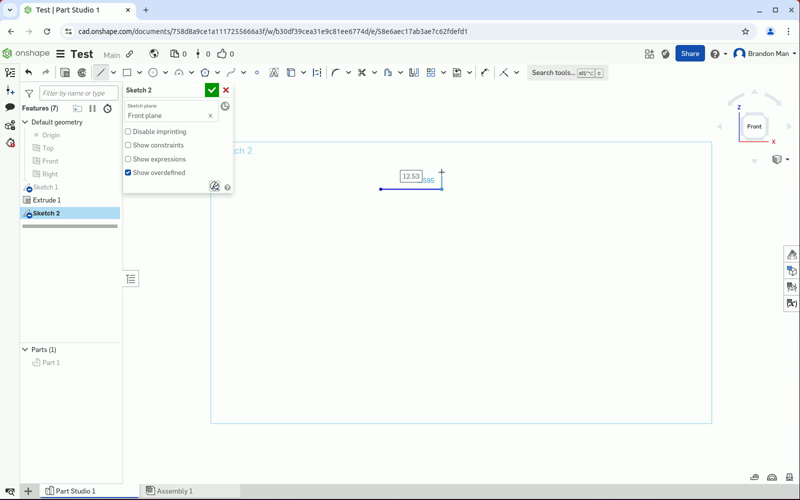
key_up(shift)
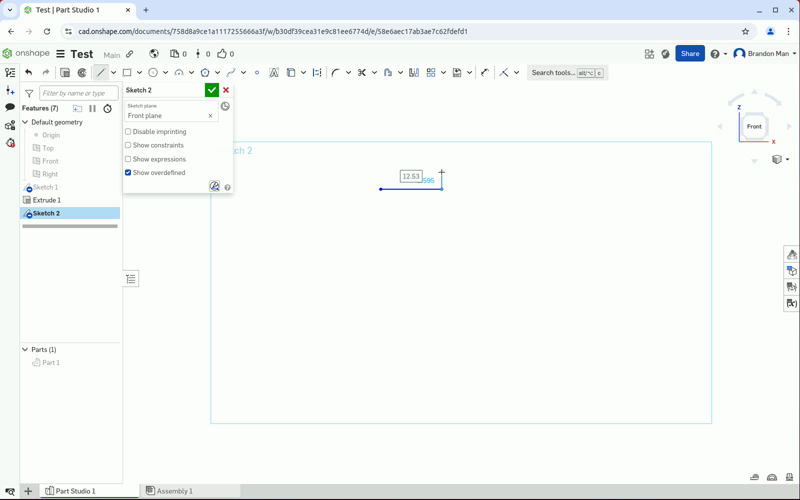
key_down(shift)
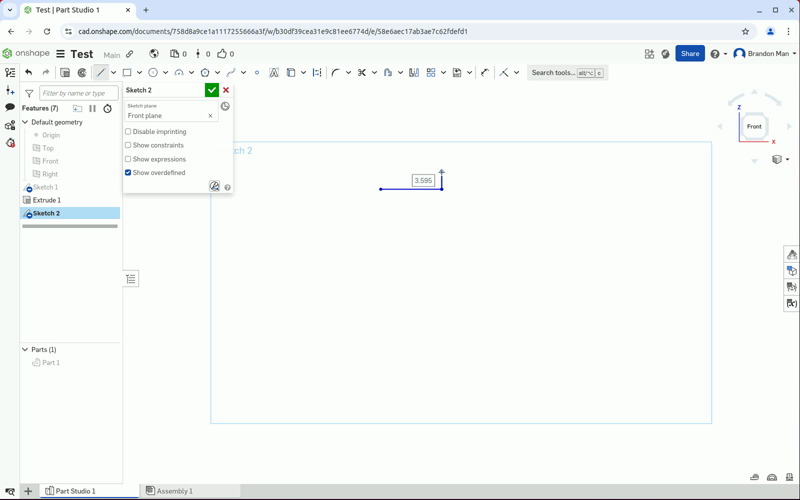
mouse_move(380, 171)
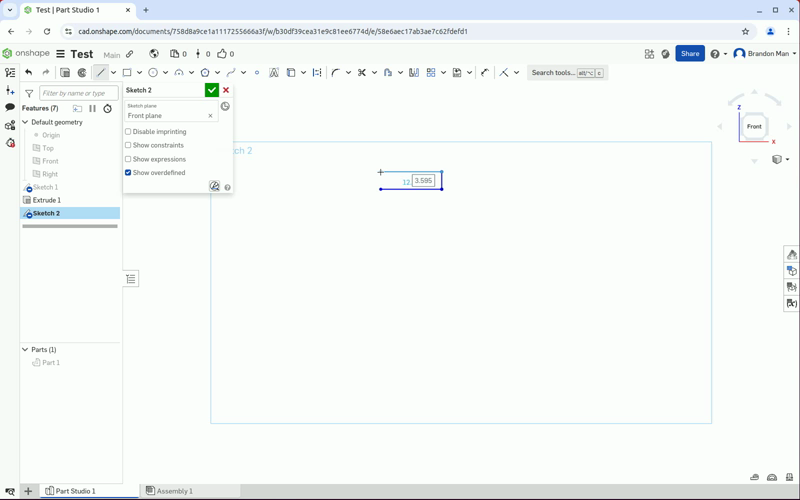
click(380, 171)
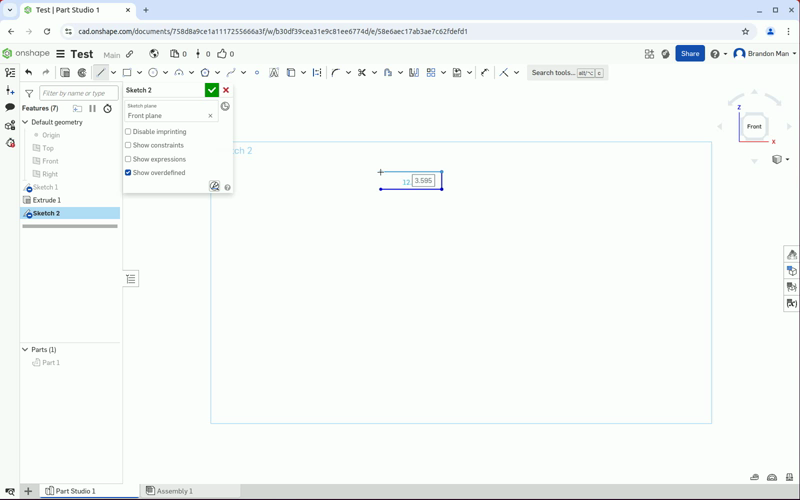
key_up(shift)
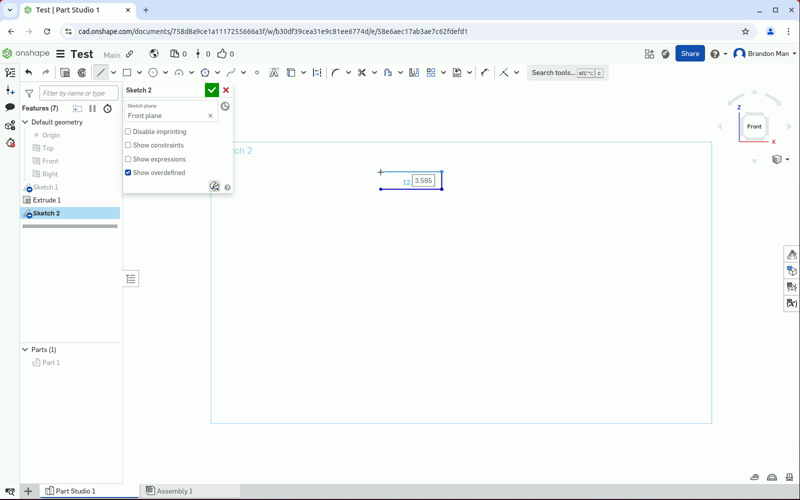
mouse_move(410, 171)
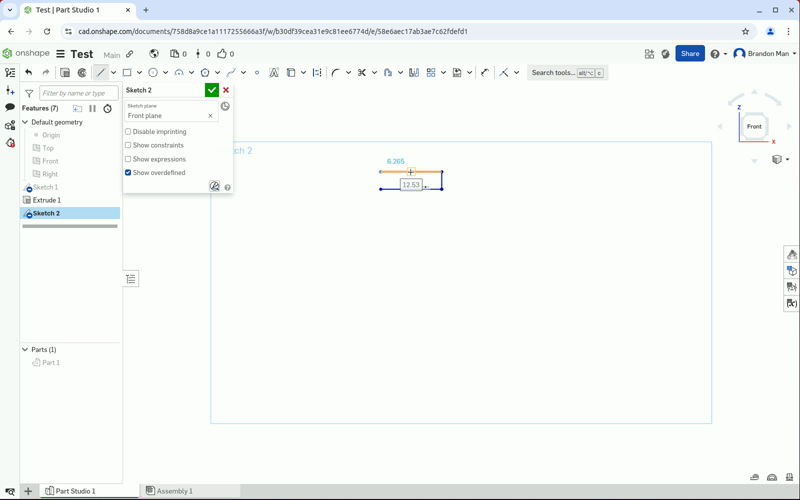
key_down(shift)
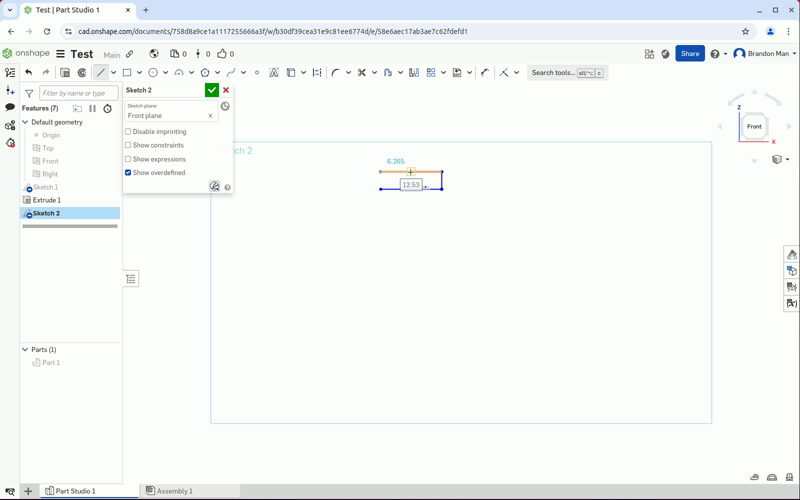
mouse_move(380, 189)
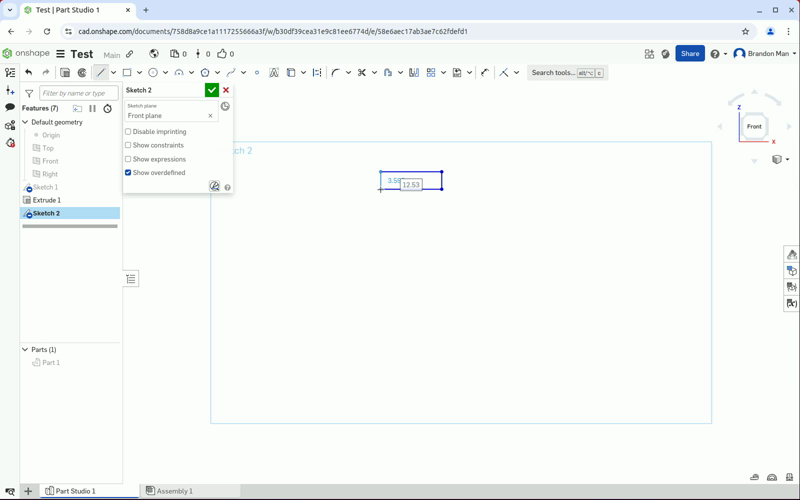
key_up(shift)
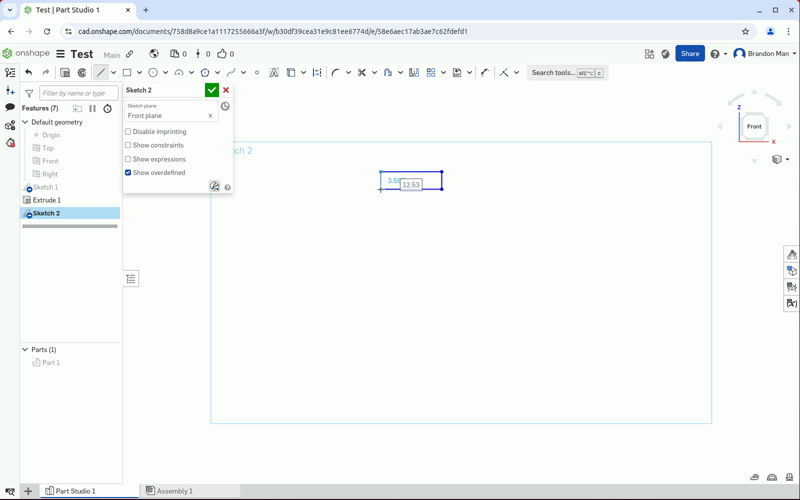
click(380, 189)
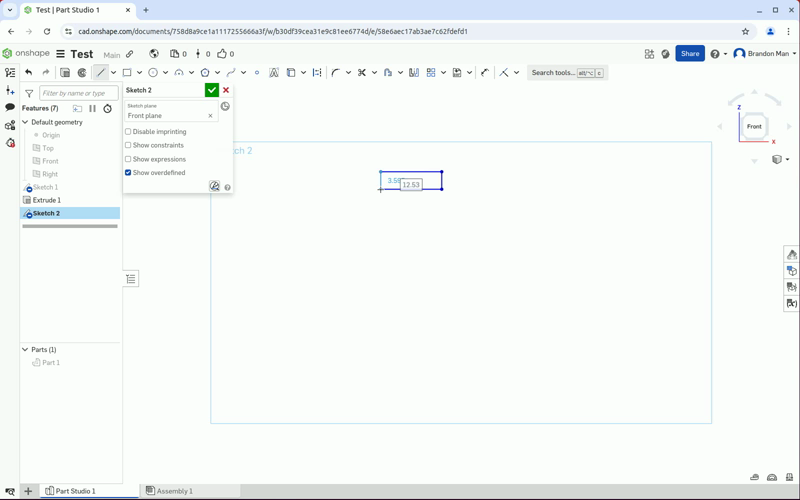
key(esc)
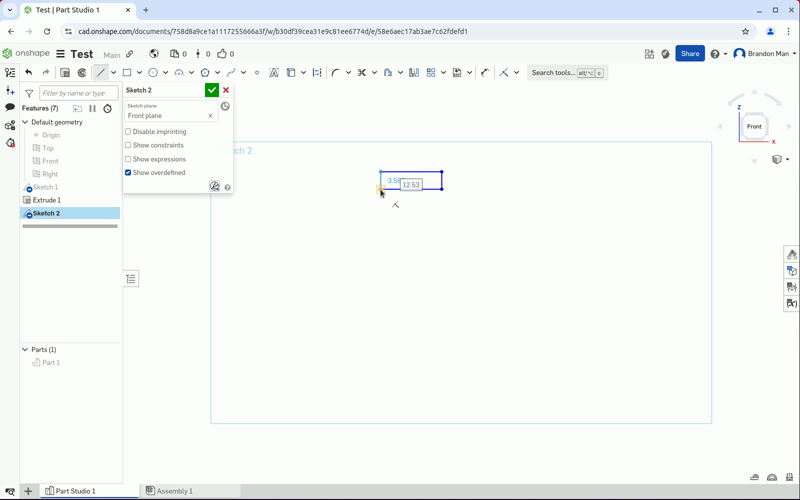
mouse_move(405, 178)
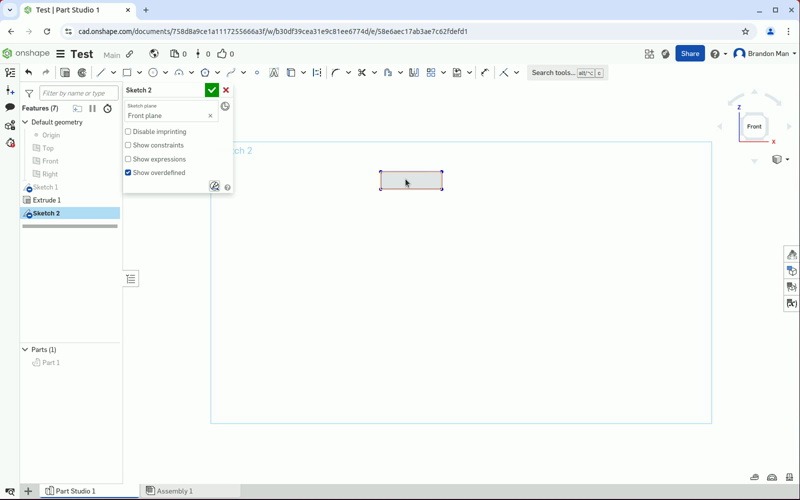
scroll(6)
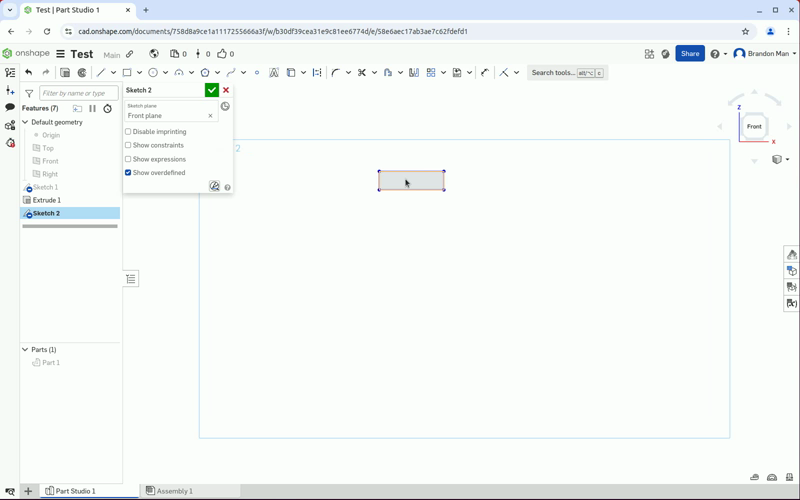
scroll(6)
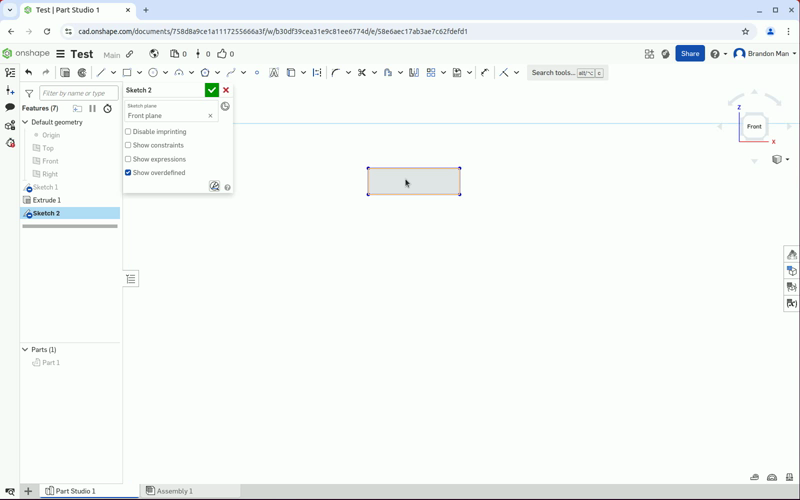
scroll(6)
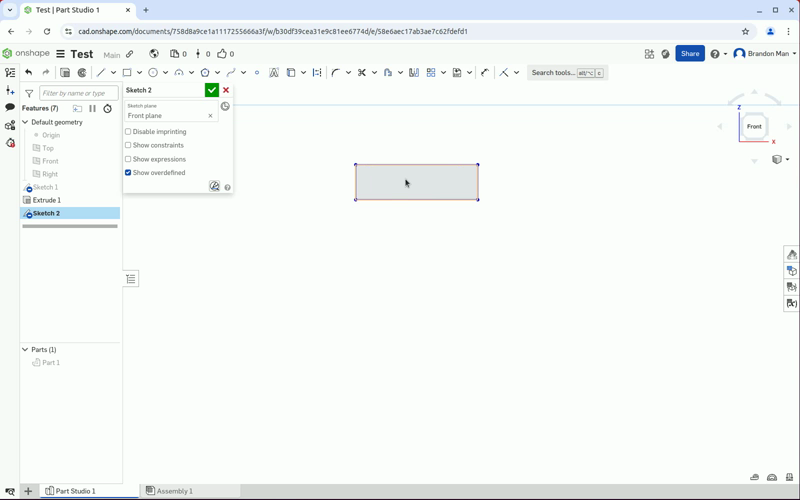
scroll(6)
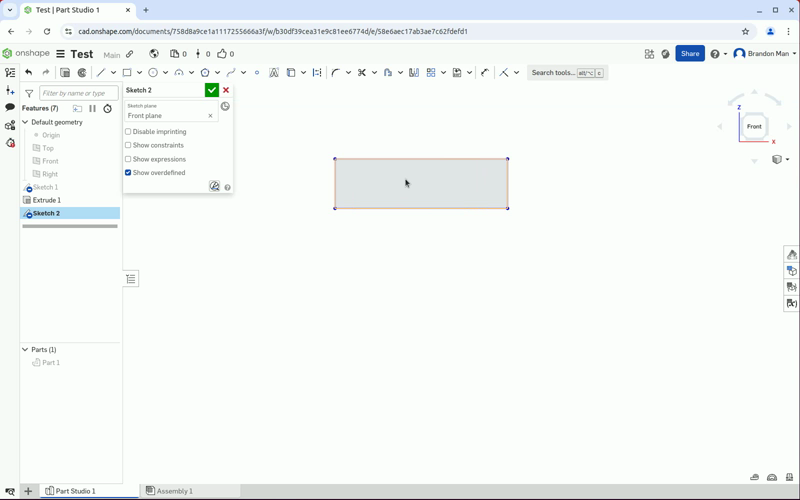
scroll(6)
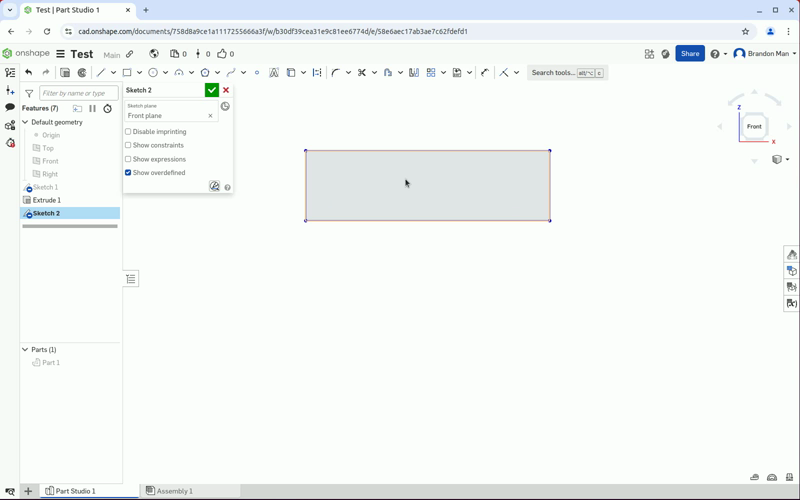
scroll(6)
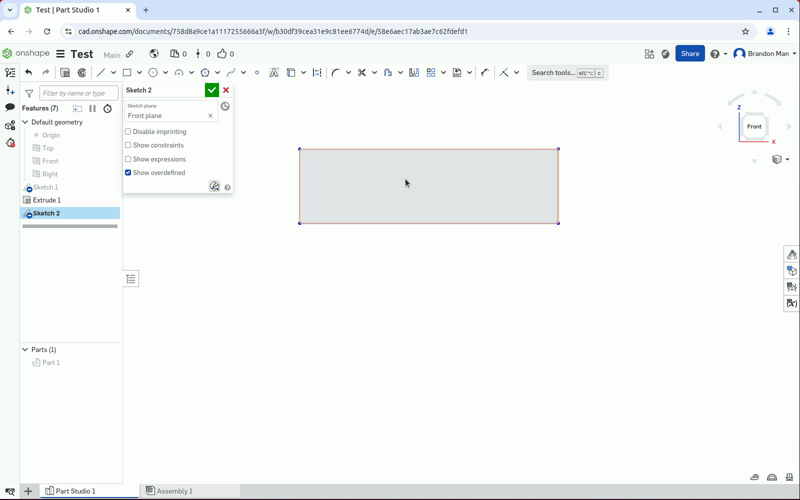
scroll(6)
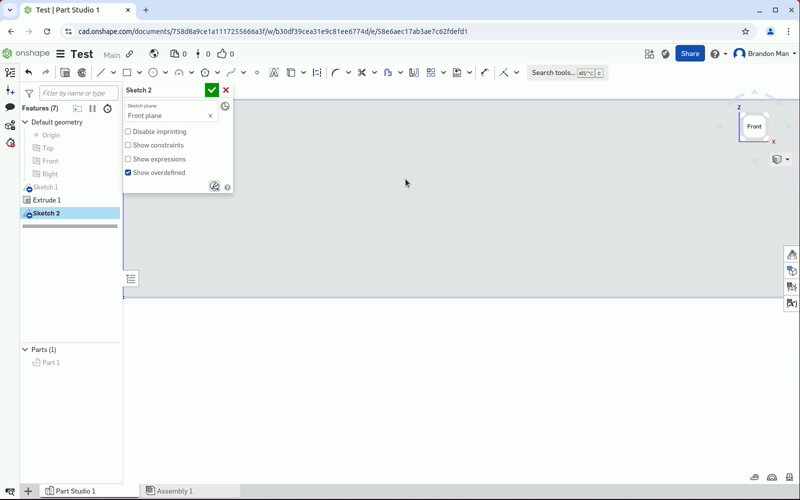
click(405, 178)
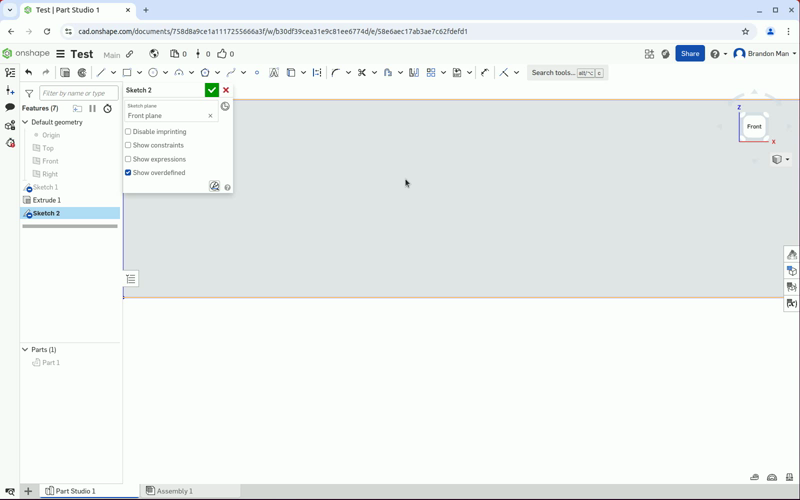
scroll(-6)
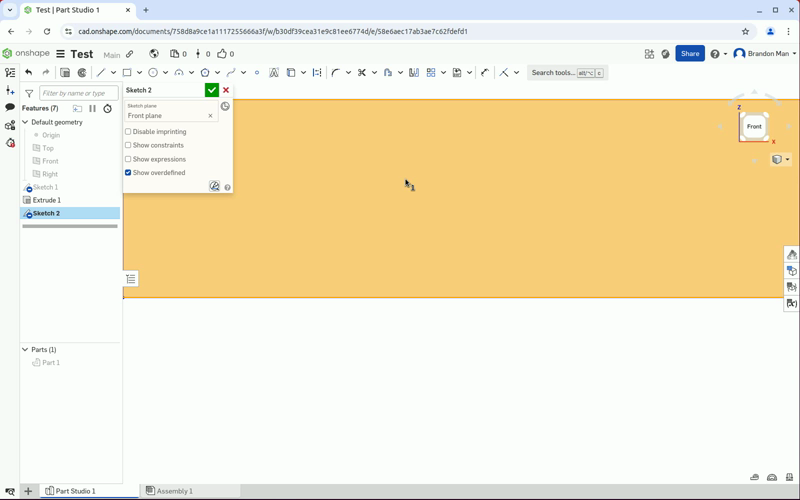
scroll(-6)
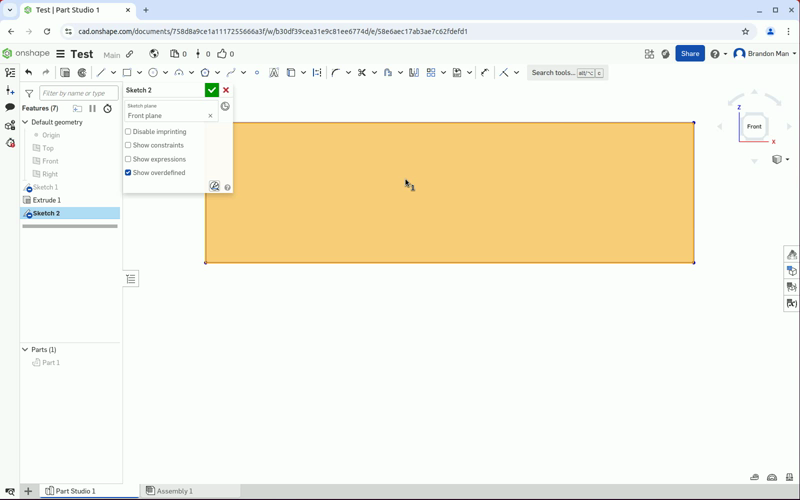
scroll(-6)
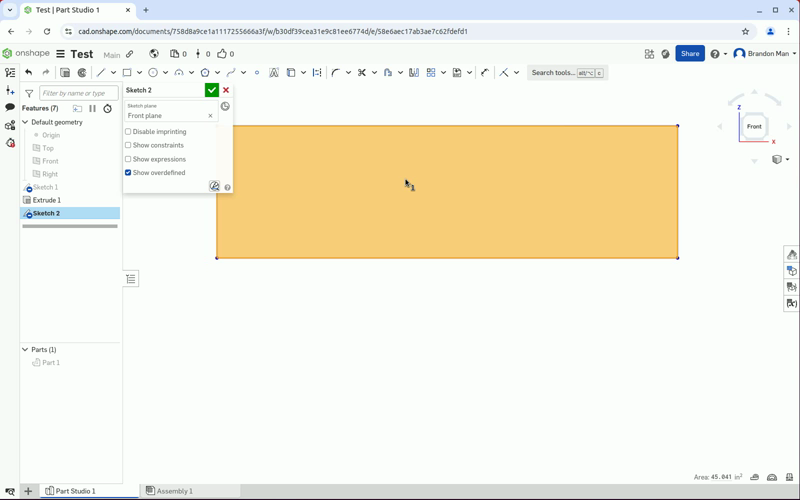
scroll(-6)
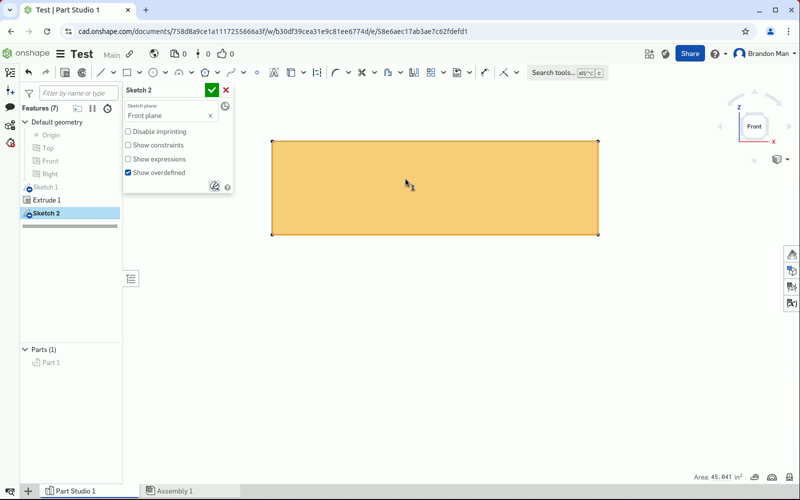
scroll(-6)
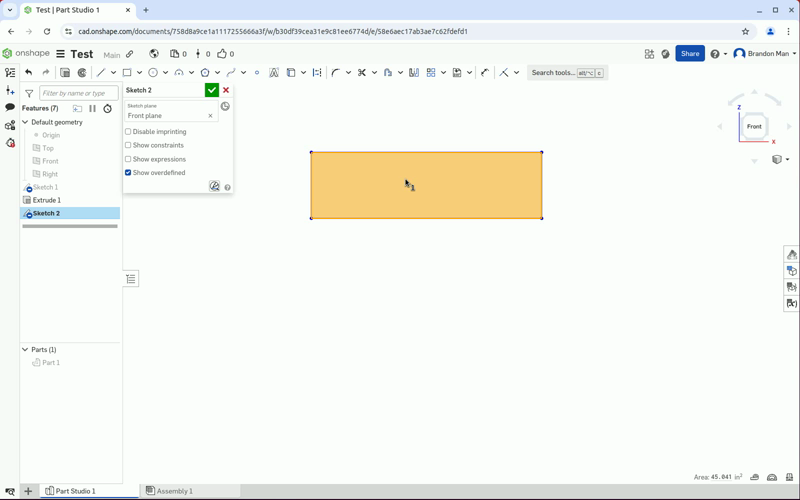
scroll(-6)
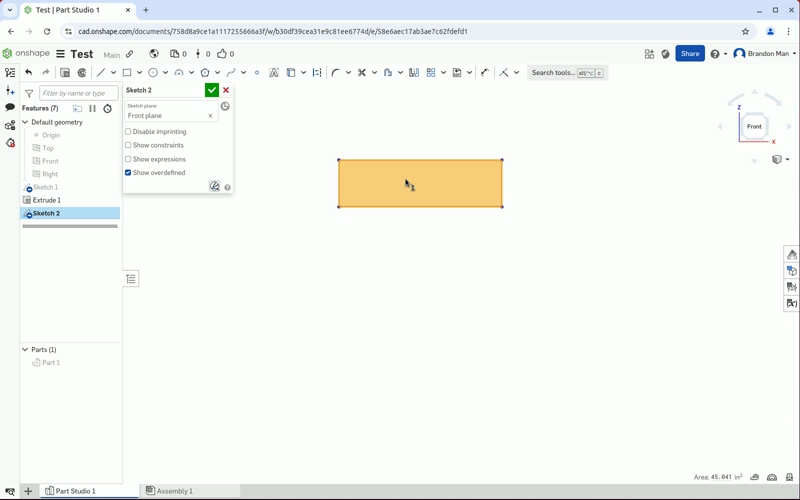
scroll(-6)
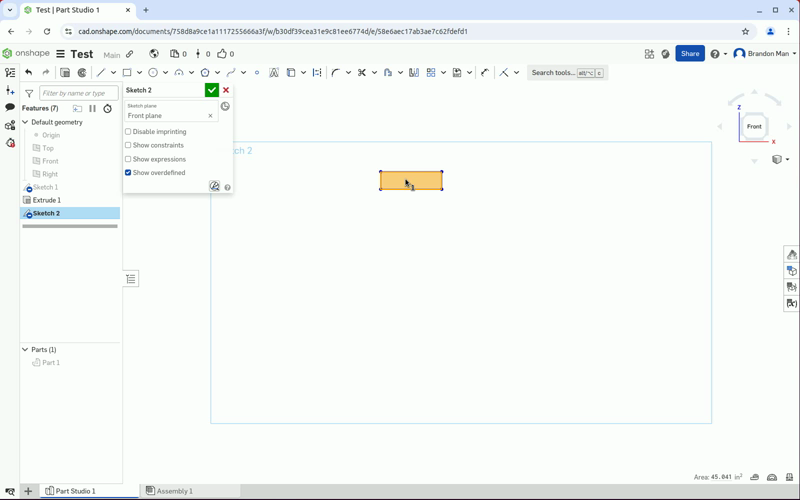
mouse_move(73, 352)
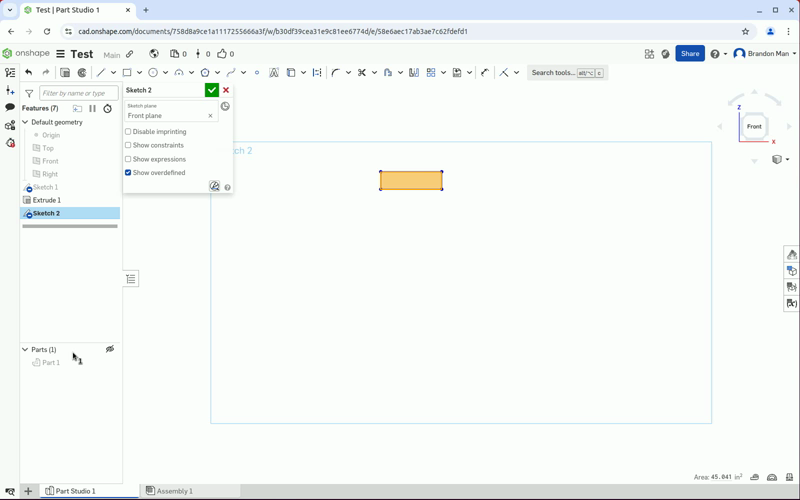
key(shift+y)
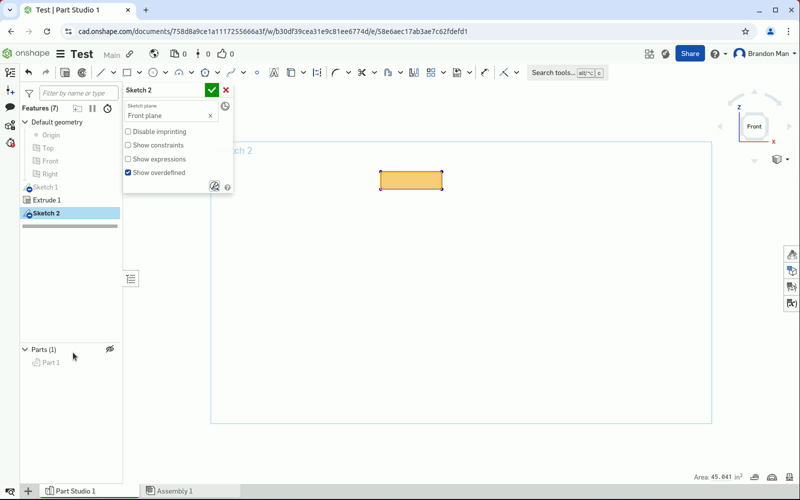
key(shift+e)
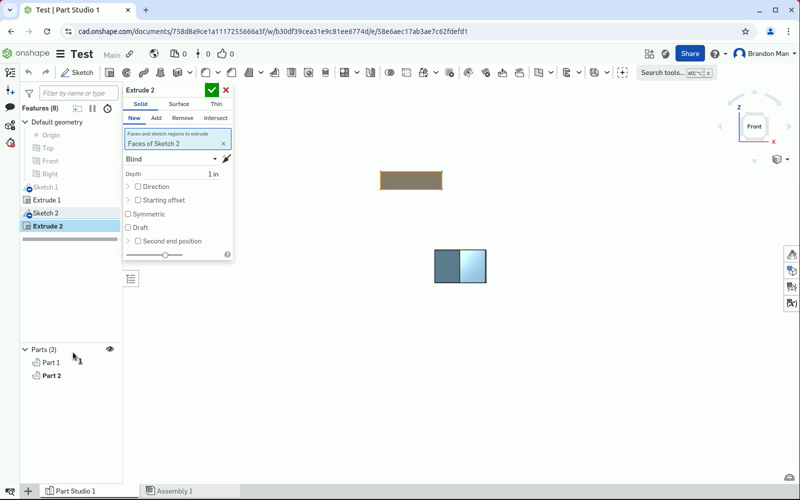
mouse_move(143, 106)
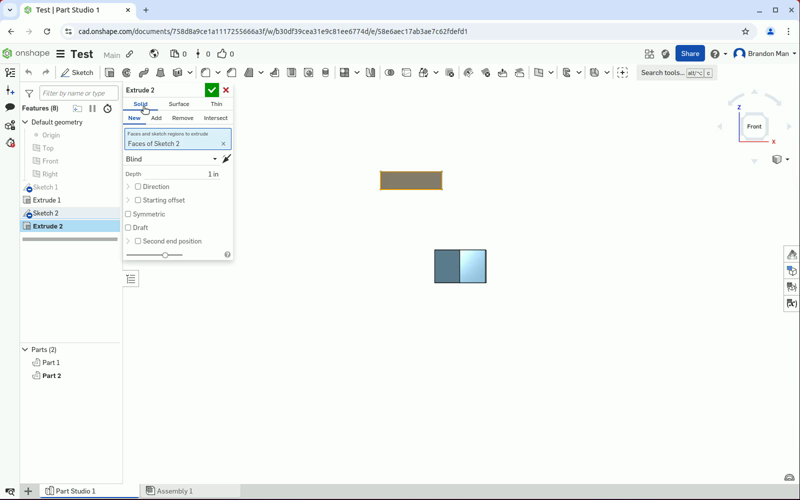
click(143, 106)
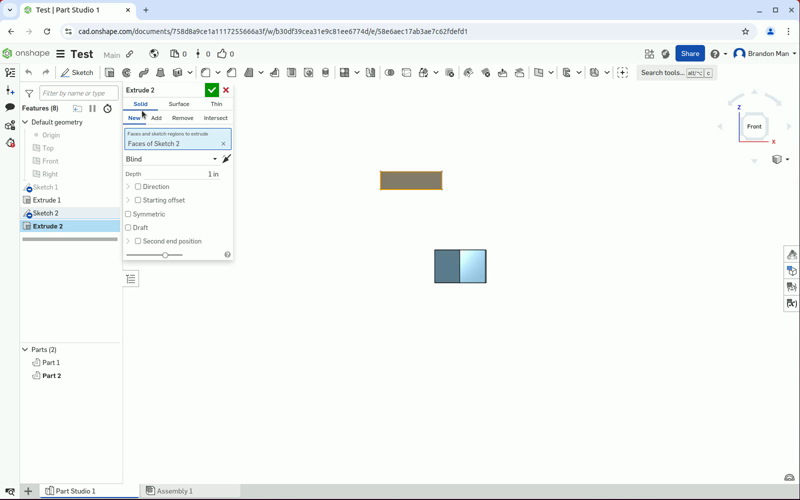
mouse_move(137, 120)
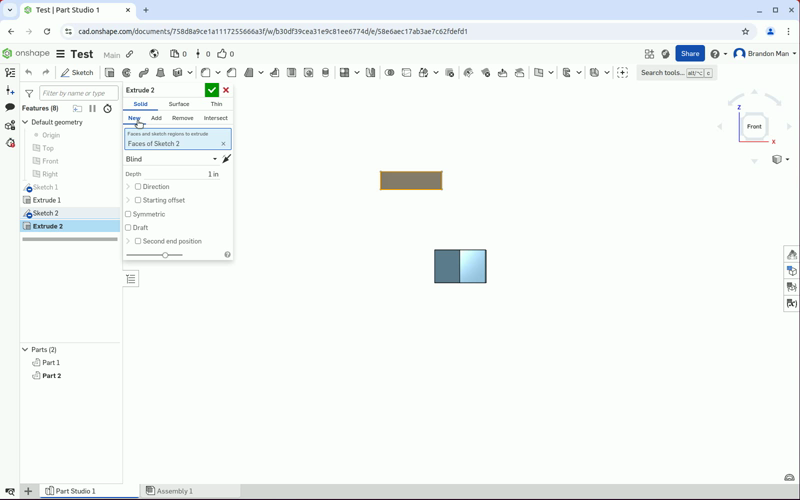
click(137, 120)
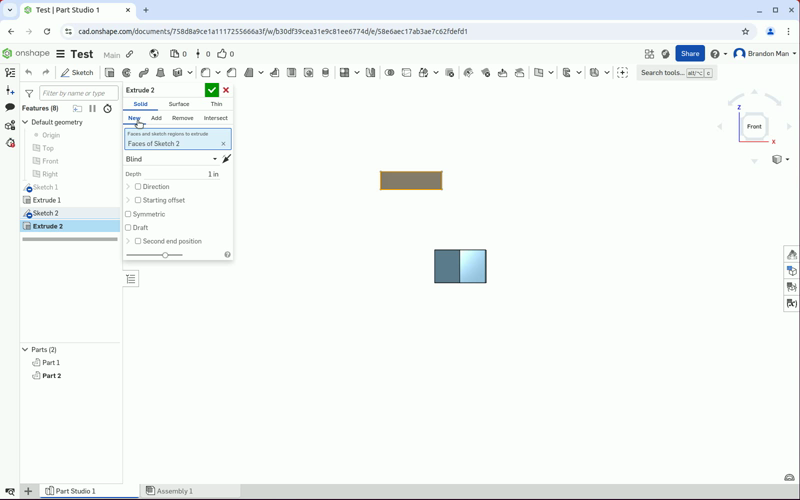
key(tab, 4)
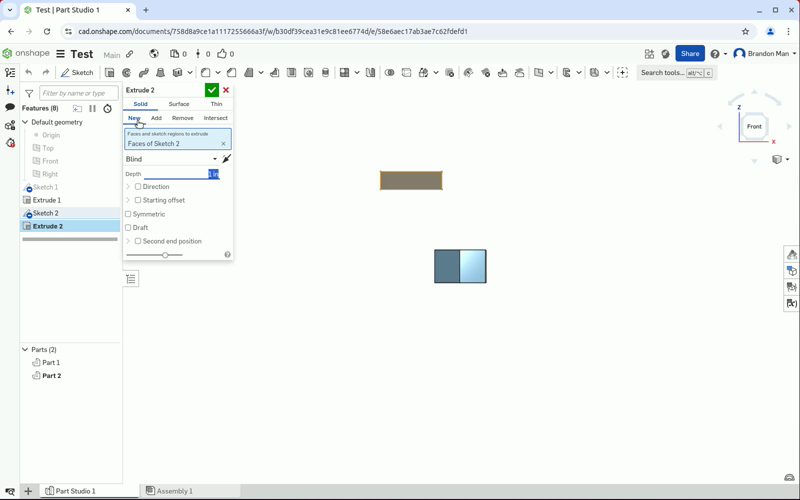
text(5.296)
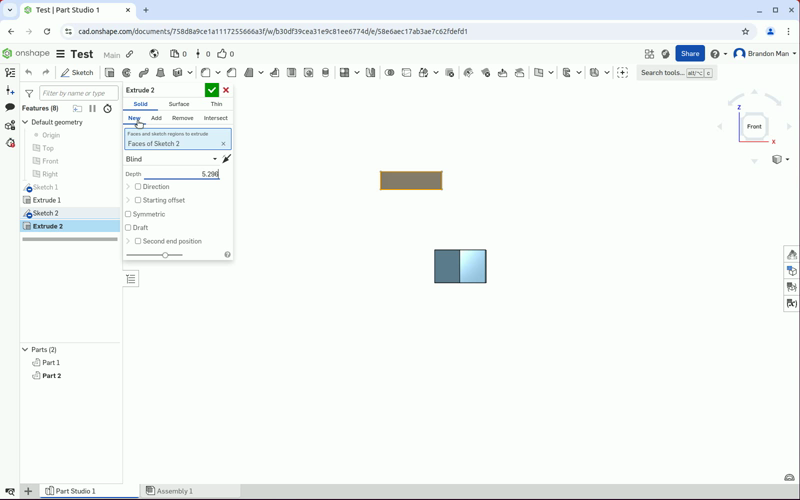
key(tab, 3)
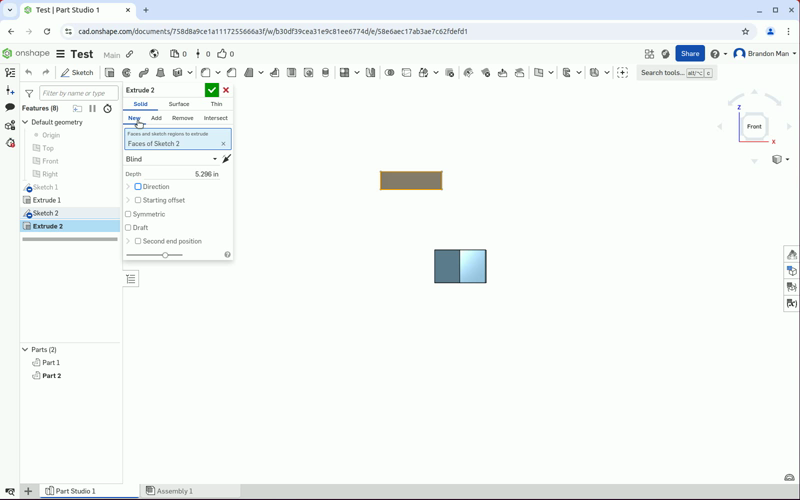
key(tab, 2)
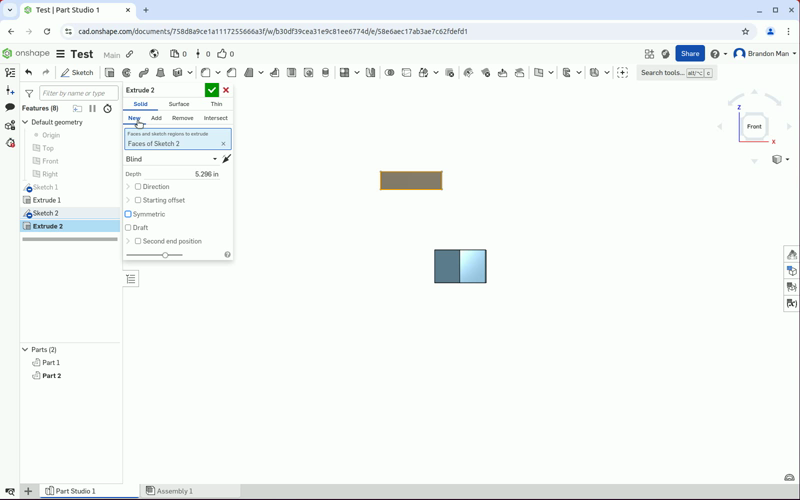
key(space)
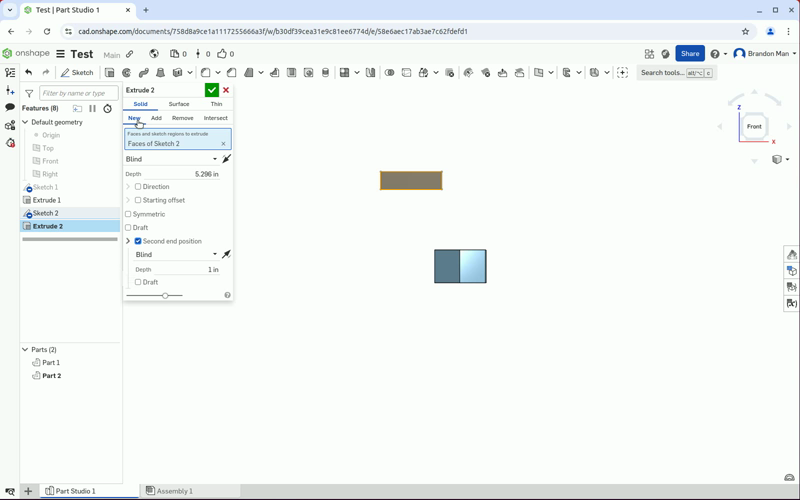
key(tab, 3)
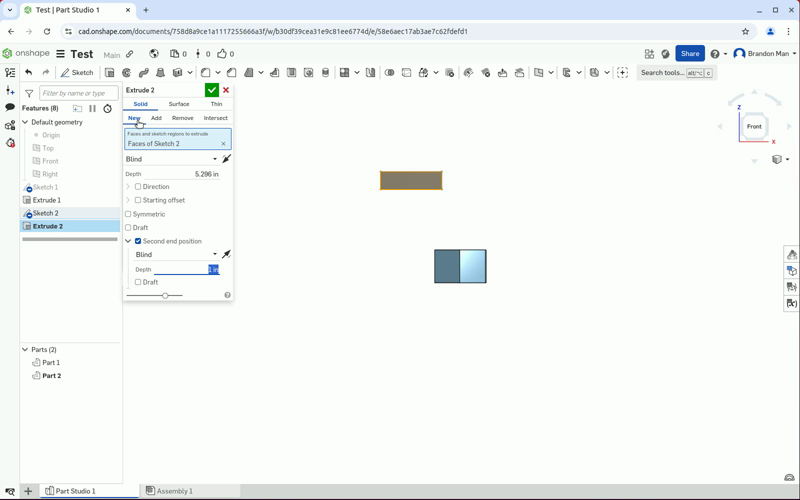
text(5.296)
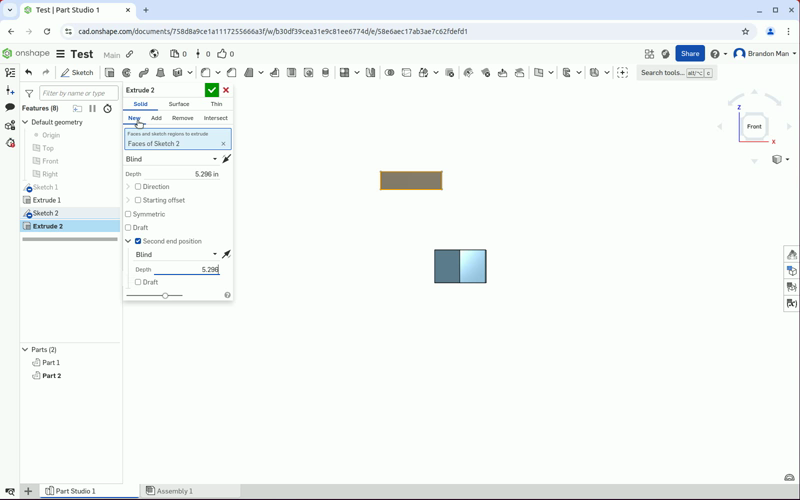
key(enter)
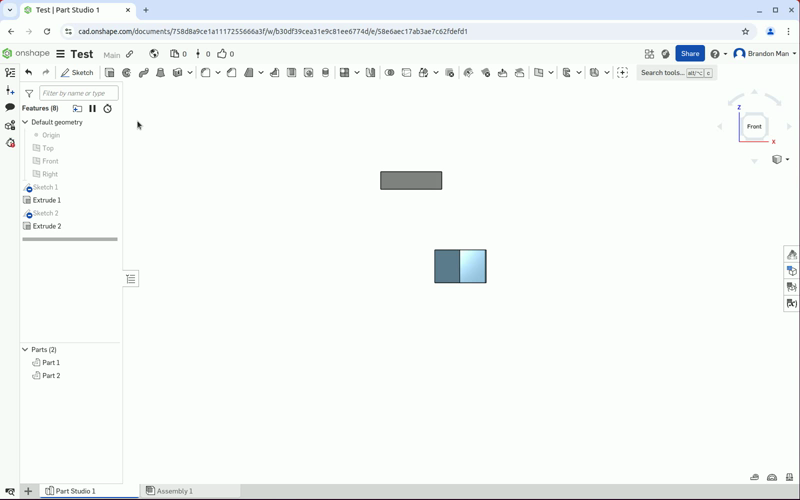
key(shift+h)
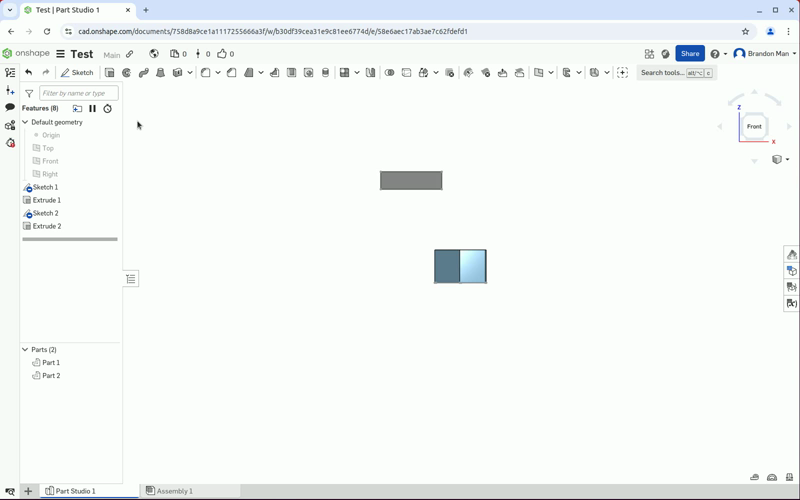
key(shift+h)
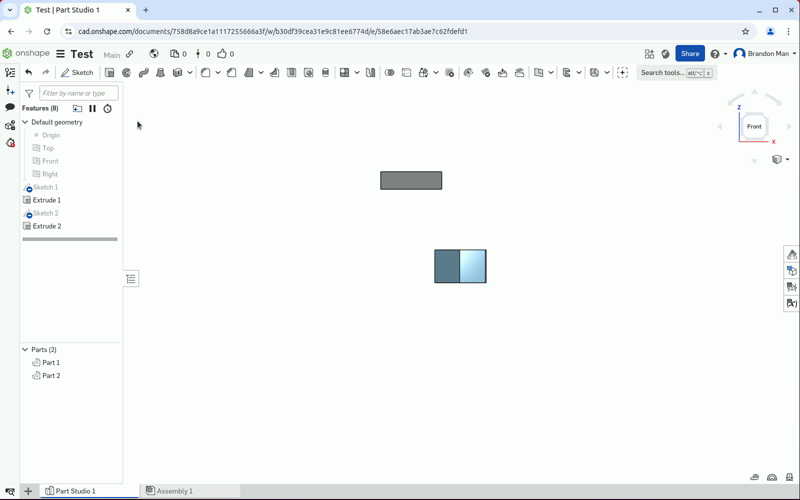
mouse_move(73, 189)
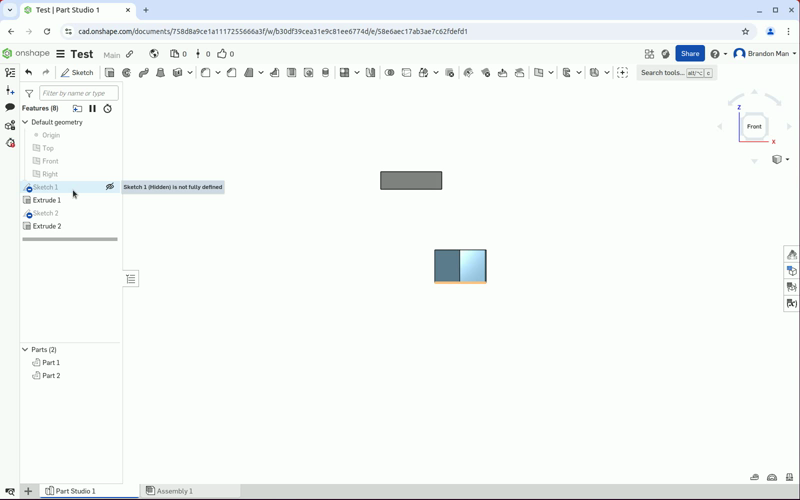
click(73, 189)
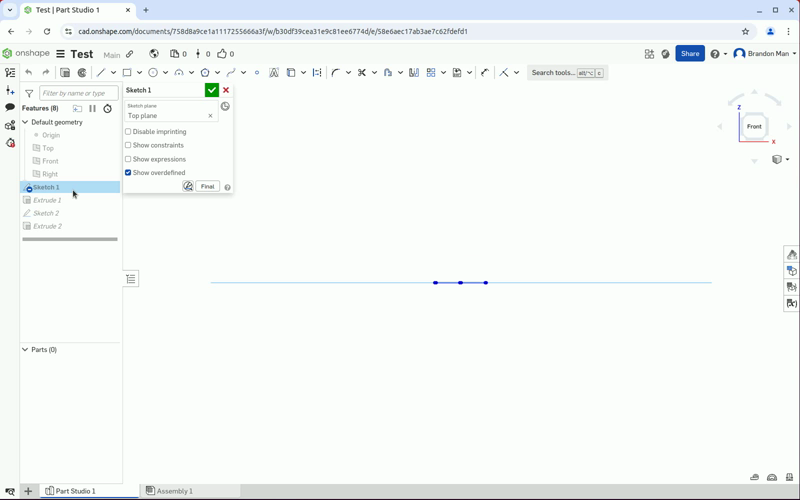
mouse_move(229, 92)
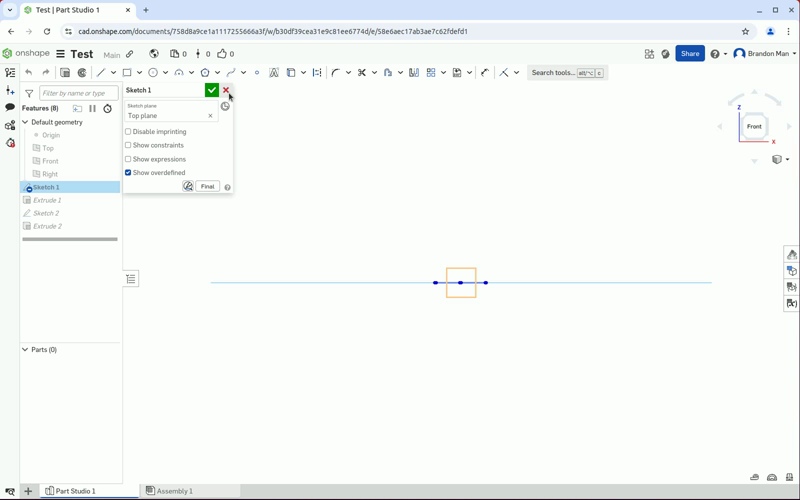
click(229, 92)
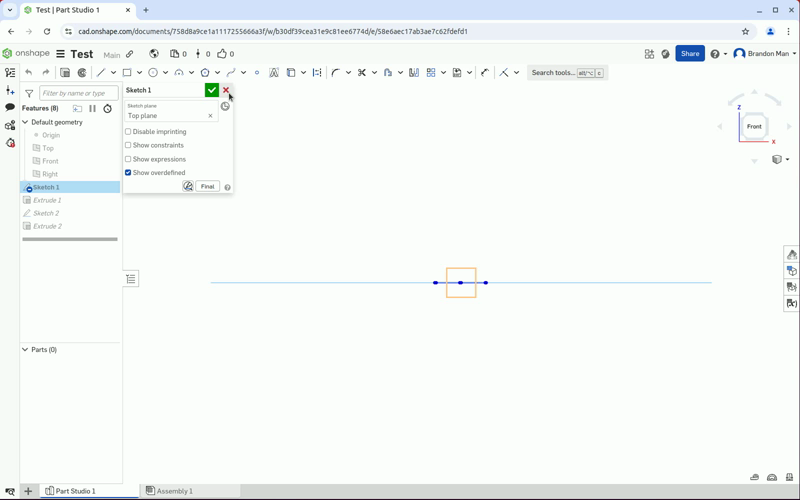
key(shift+s)
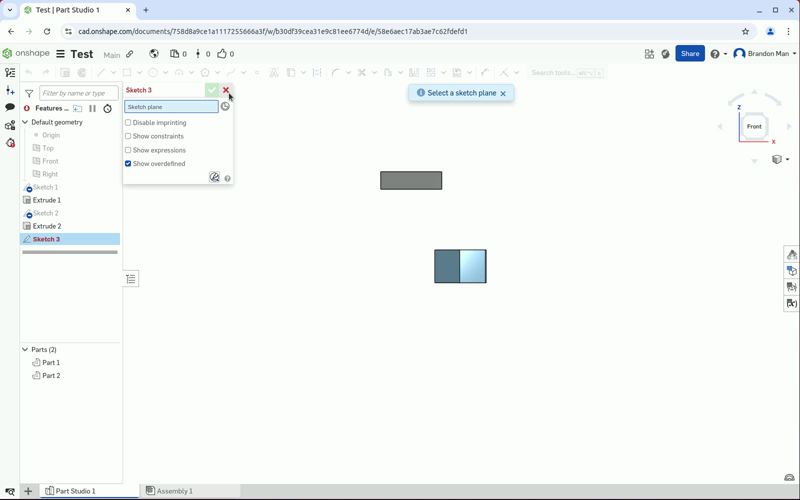
mouse_move(73, 163)
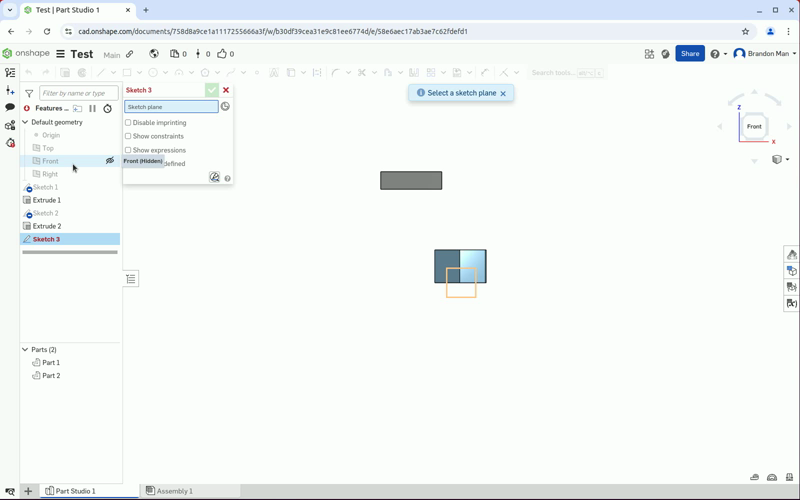
click(73, 163)
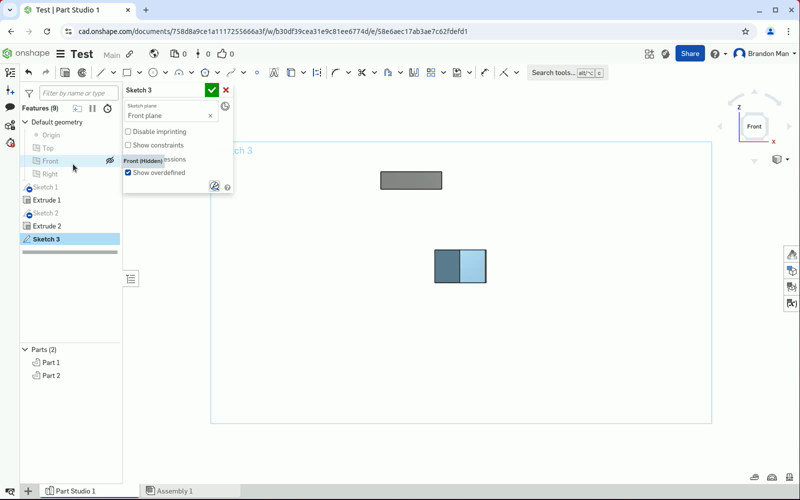
mouse_move(73, 352)
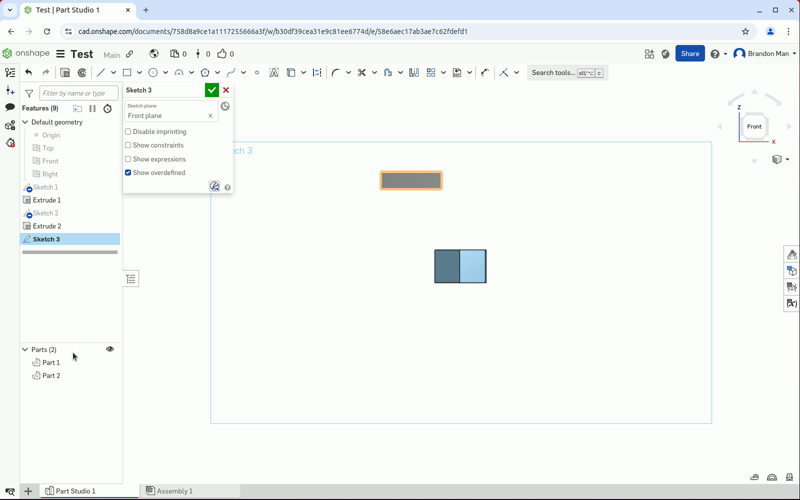
key(y)
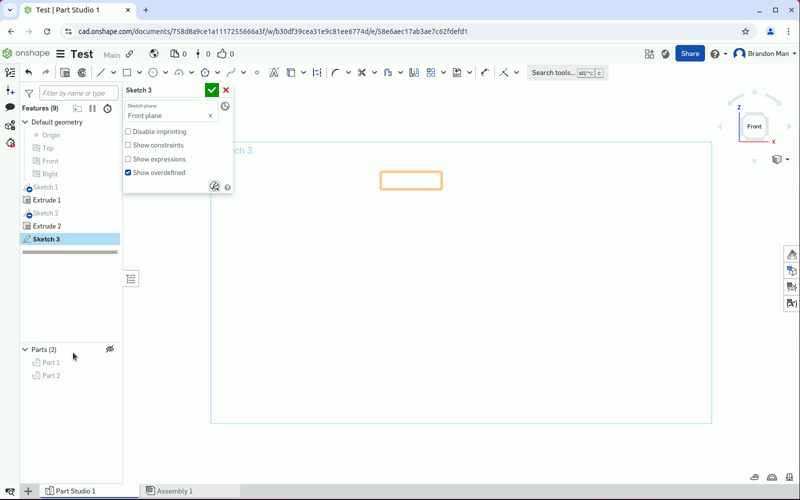
key(l)
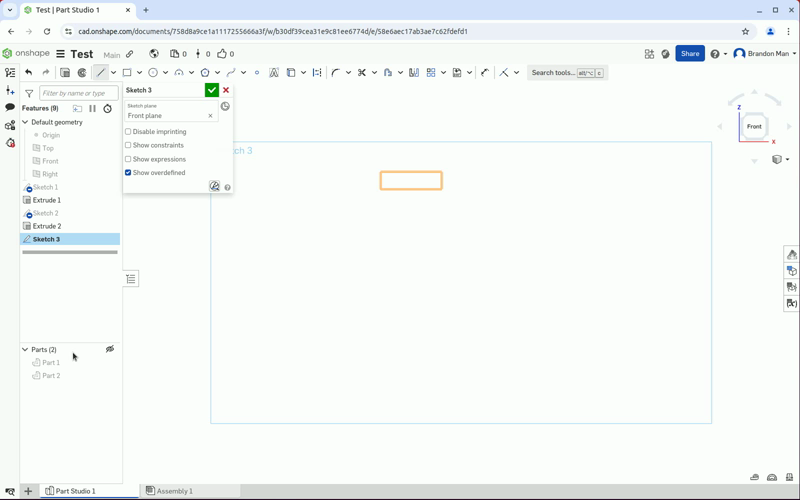
key_down(shift)
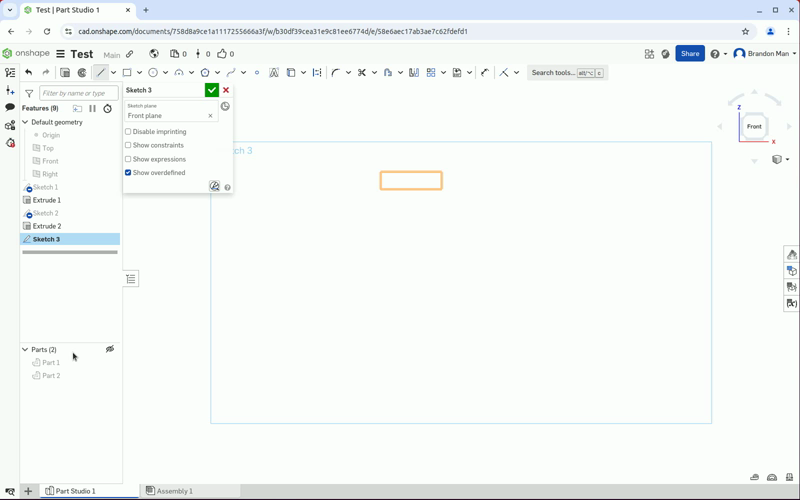
mouse_move(405, 226)
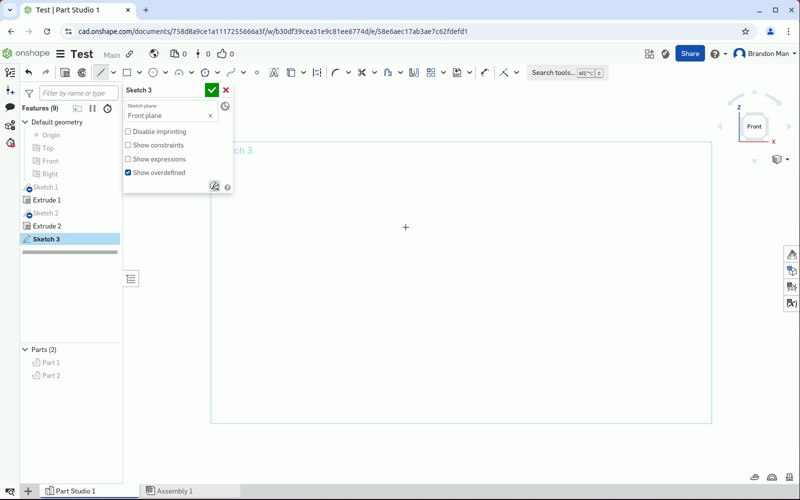
click(405, 226)
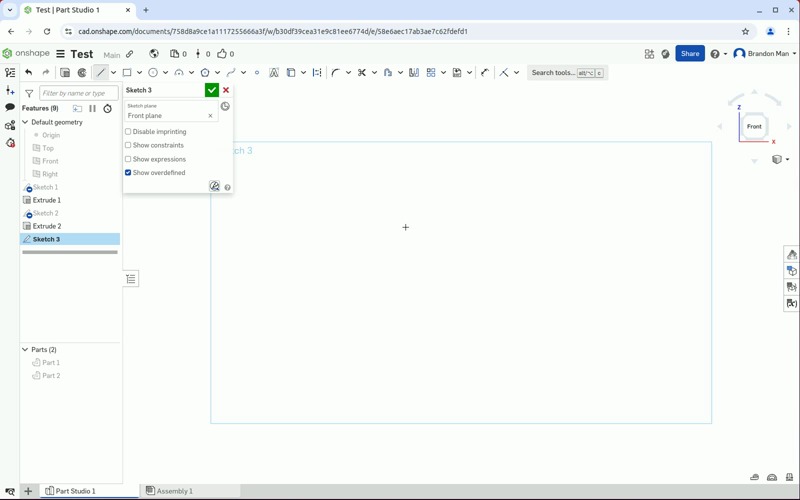
key_up(shift)
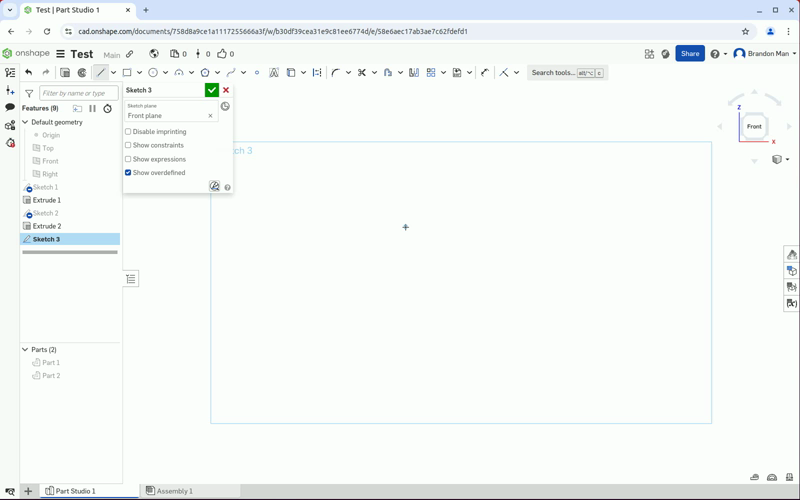
key_down(shift)
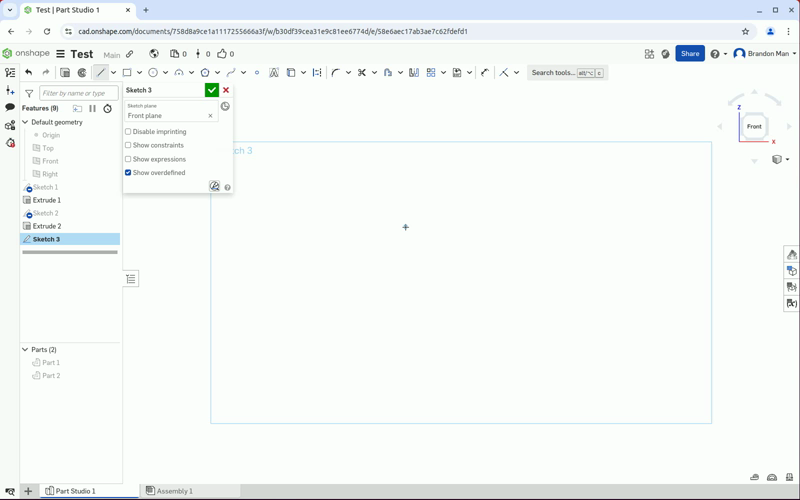
mouse_move(435, 226)
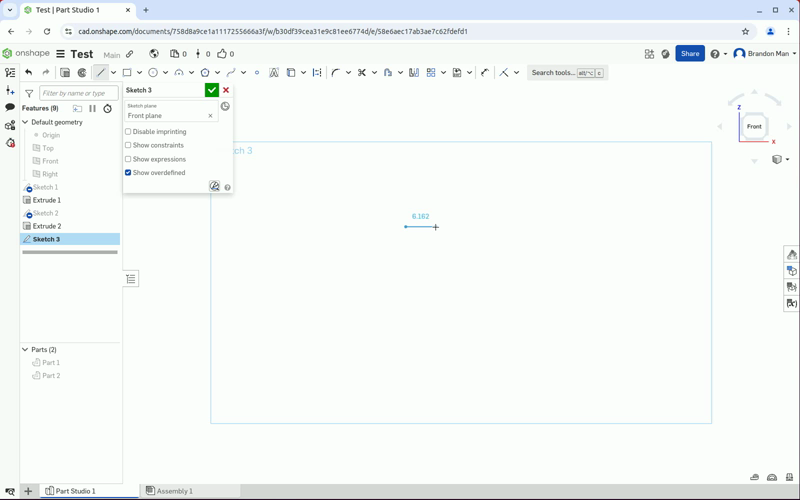
mouse_move(441, 226)
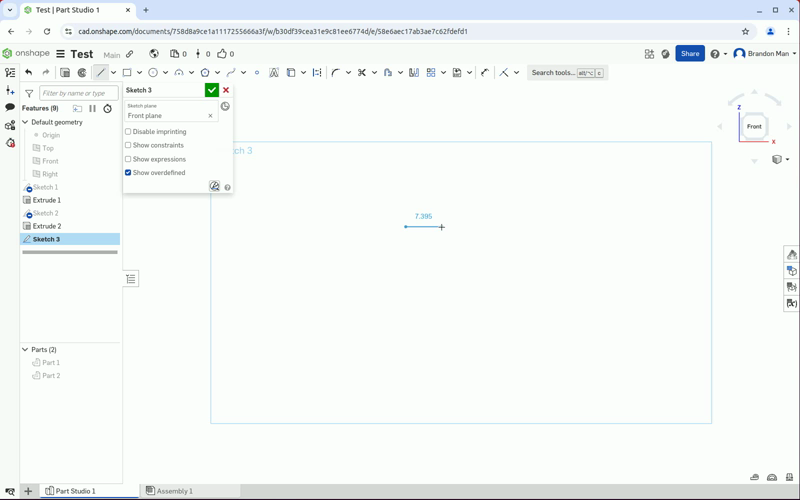
click(441, 226)
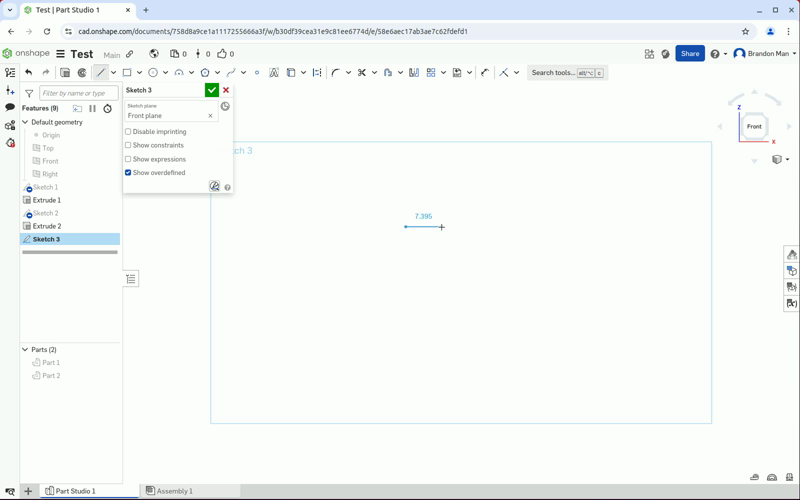
key_up(shift)
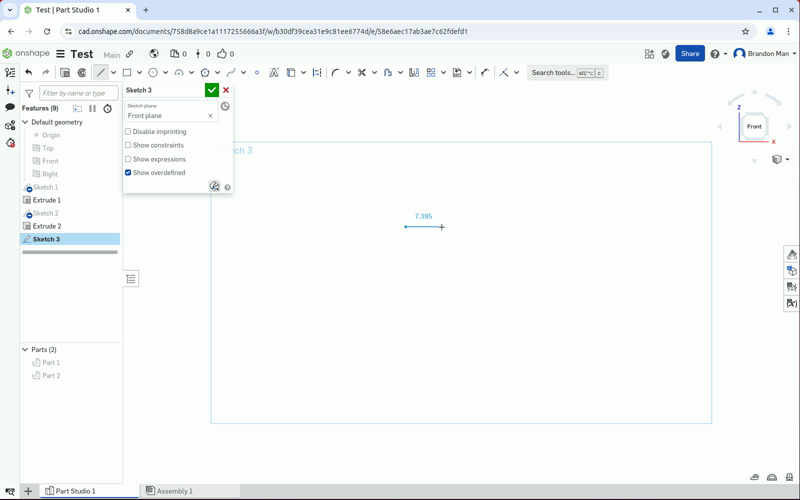
key_down(shift)
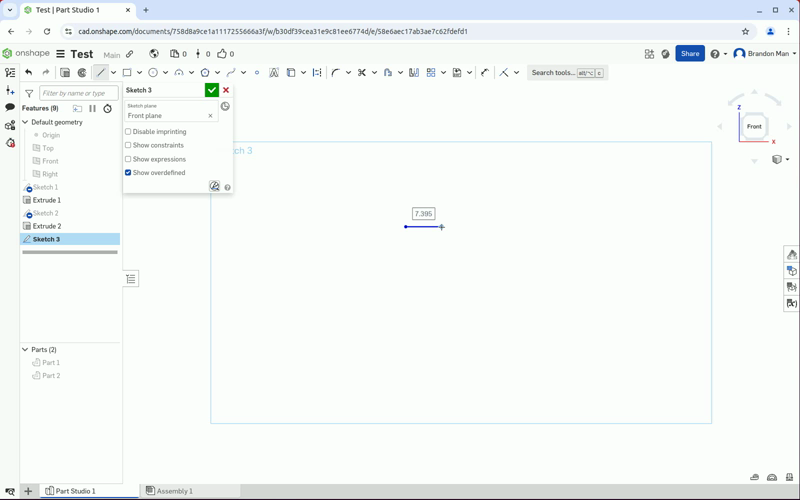
mouse_move(471, 226)
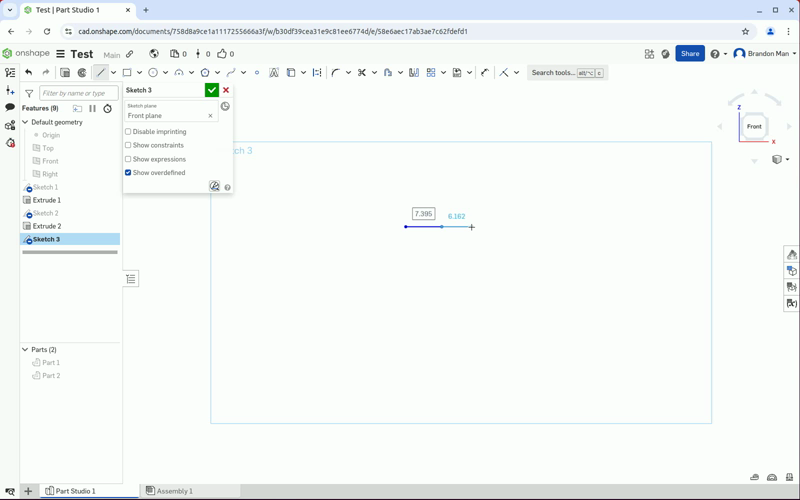
mouse_move(441, 211)
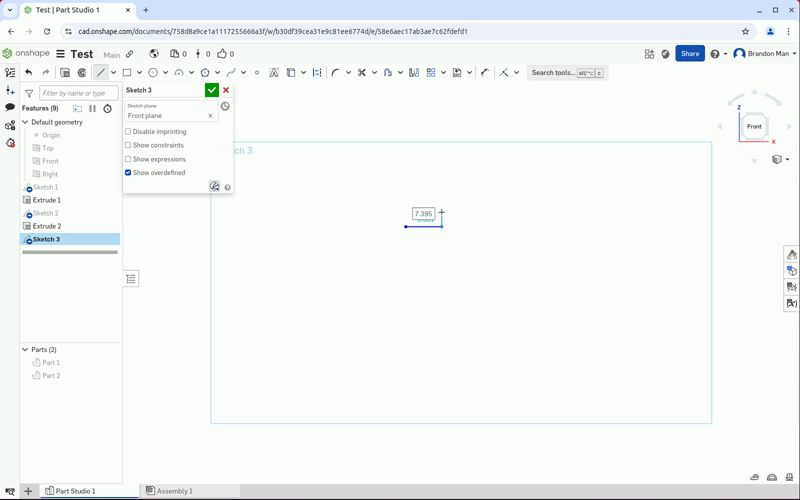
click(441, 211)
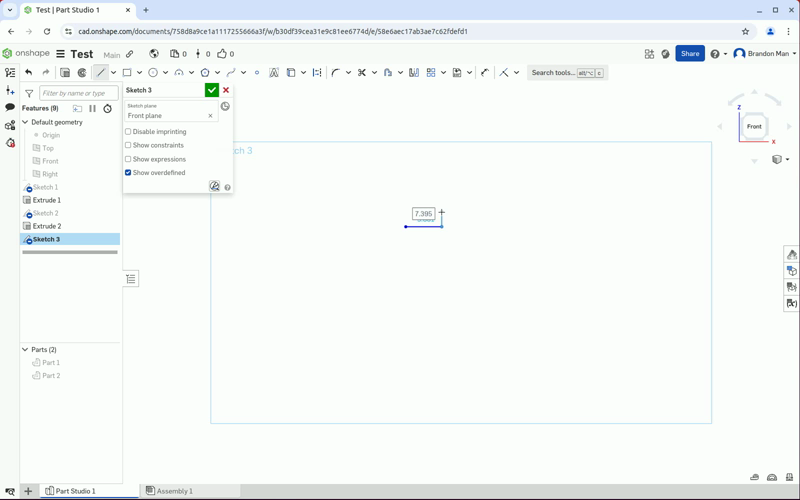
key_up(shift)
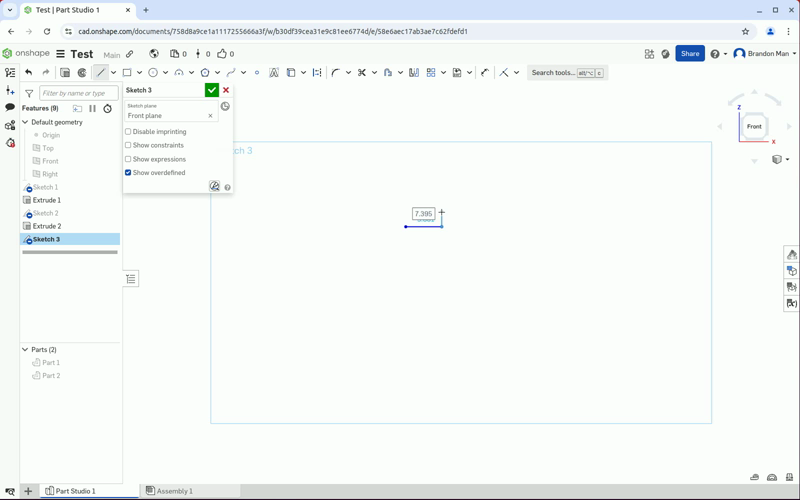
key_down(shift)
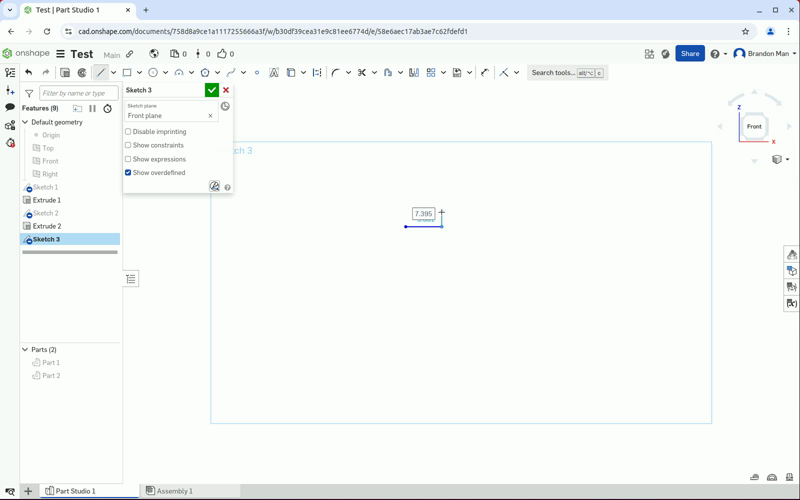
mouse_move(471, 211)
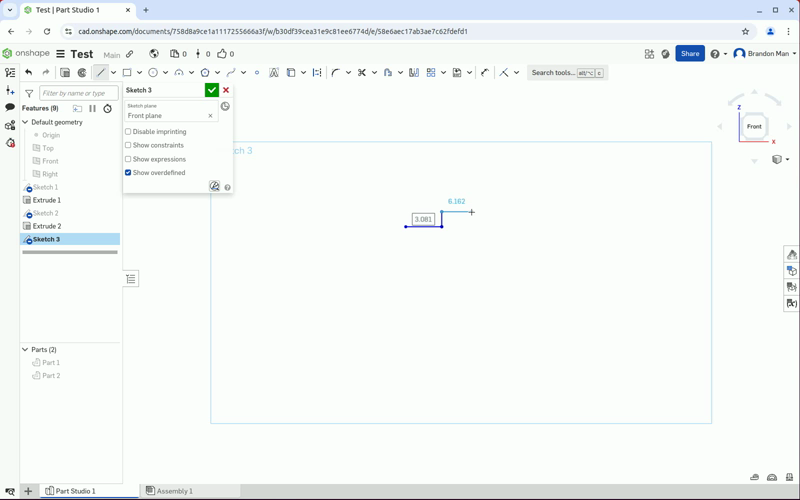
mouse_move(405, 211)
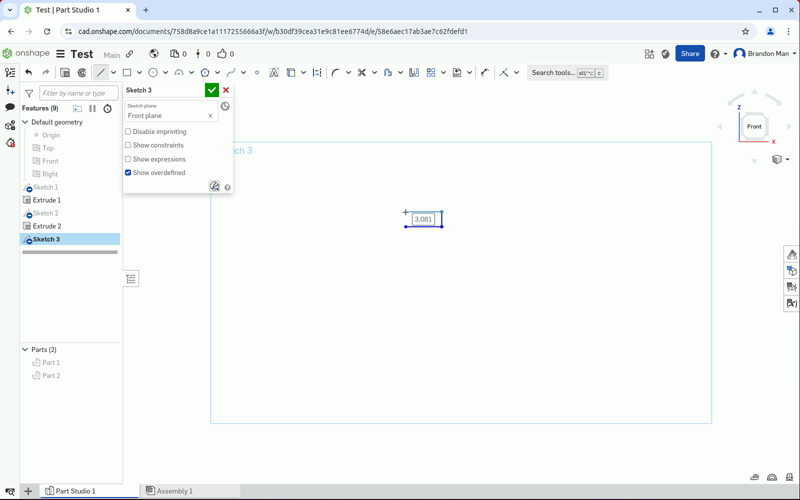
click(405, 211)
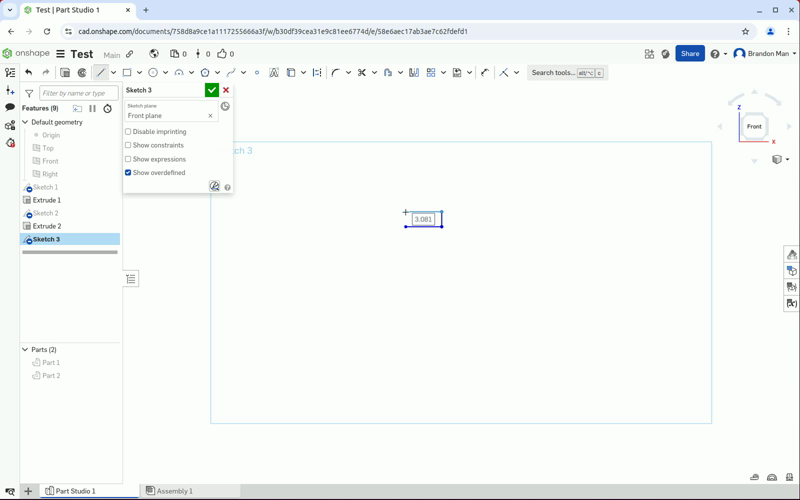
key_up(shift)
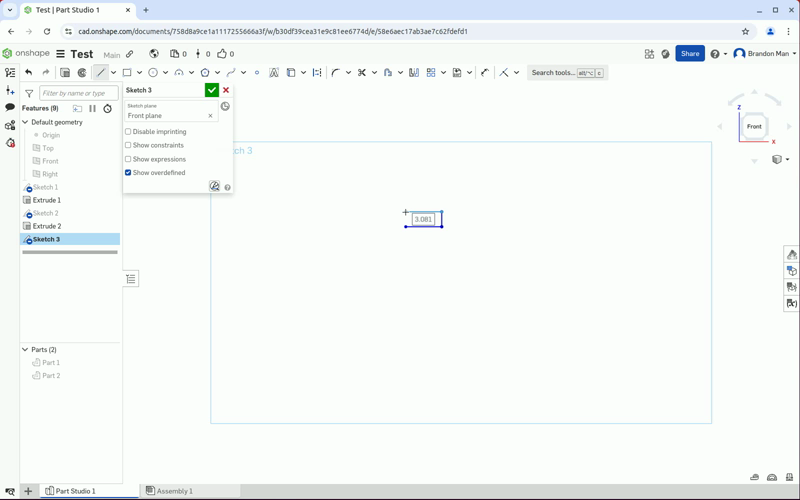
mouse_move(435, 211)
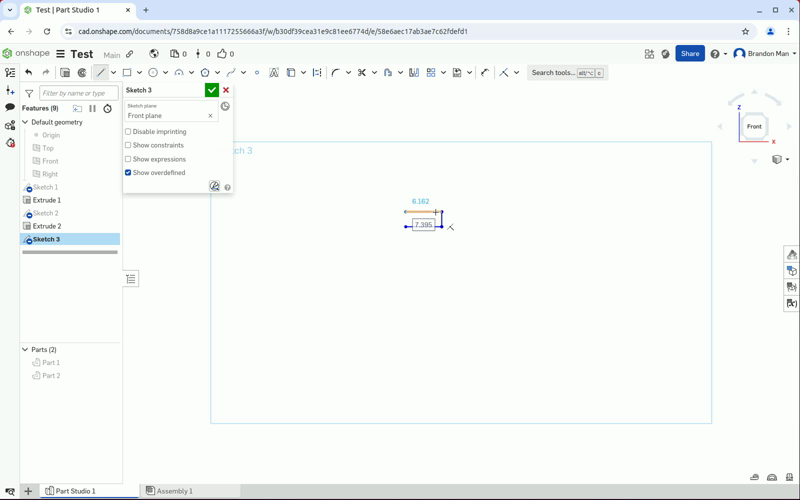
key_down(shift)
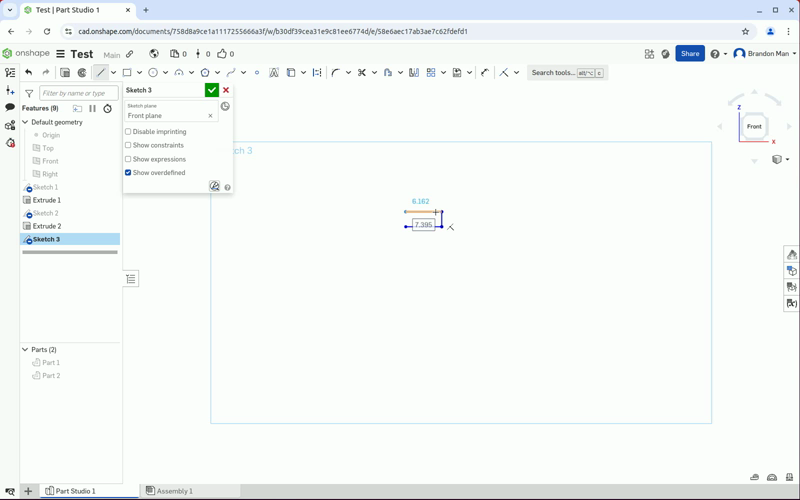
mouse_move(405, 226)
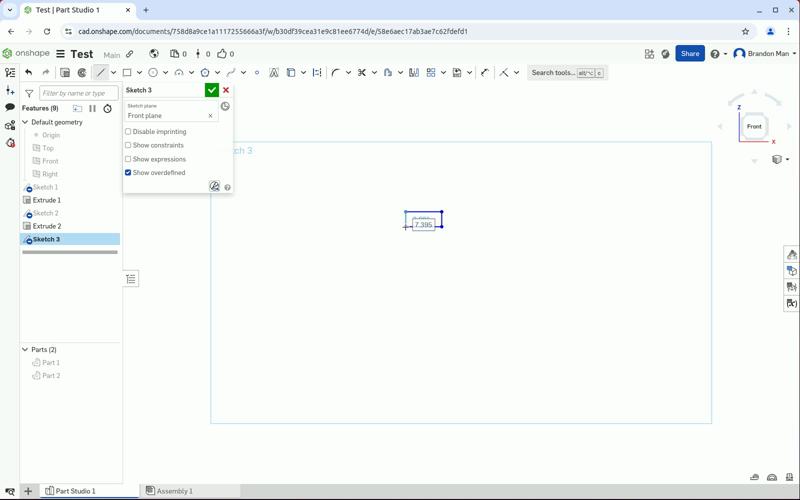
key_up(shift)
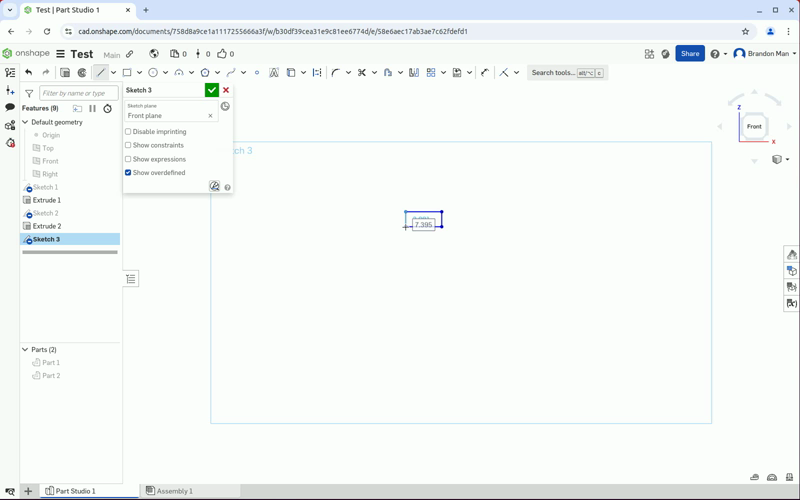
click(405, 226)
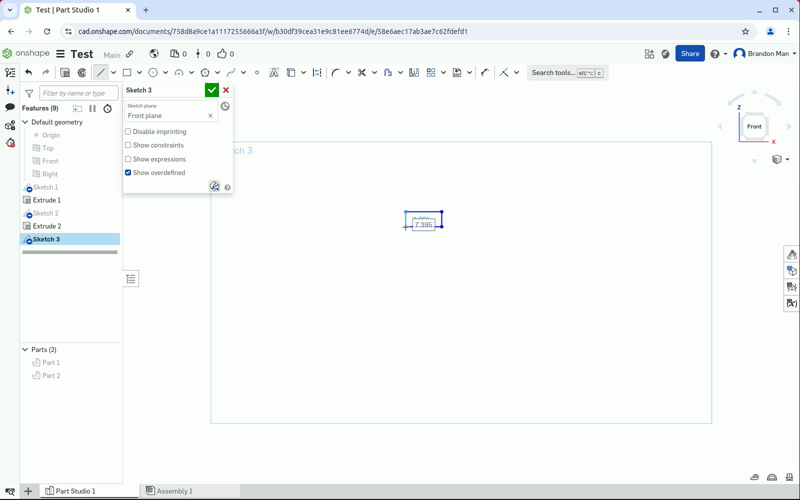
key(esc)
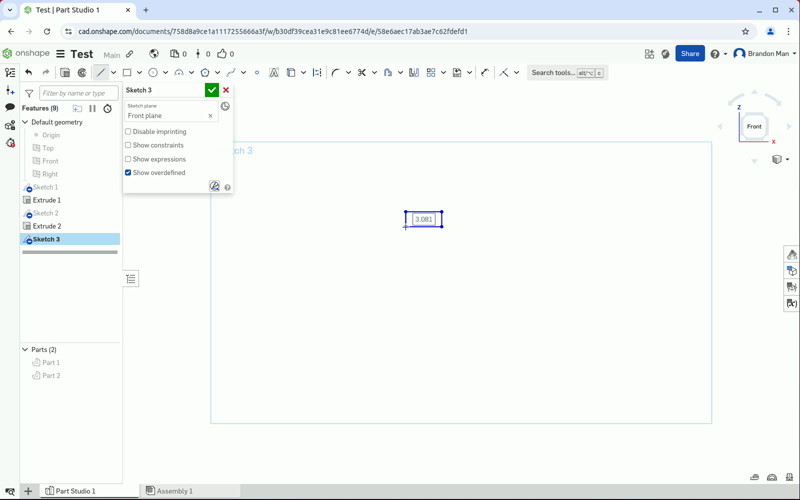
mouse_move(433, 214)
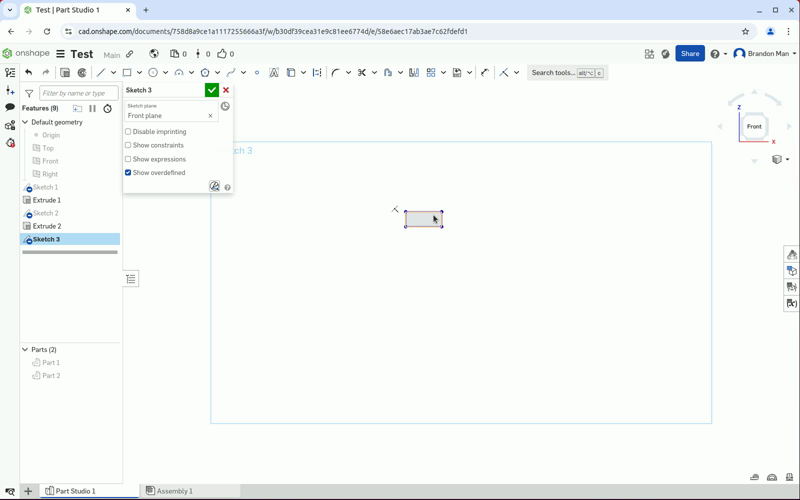
scroll(6)
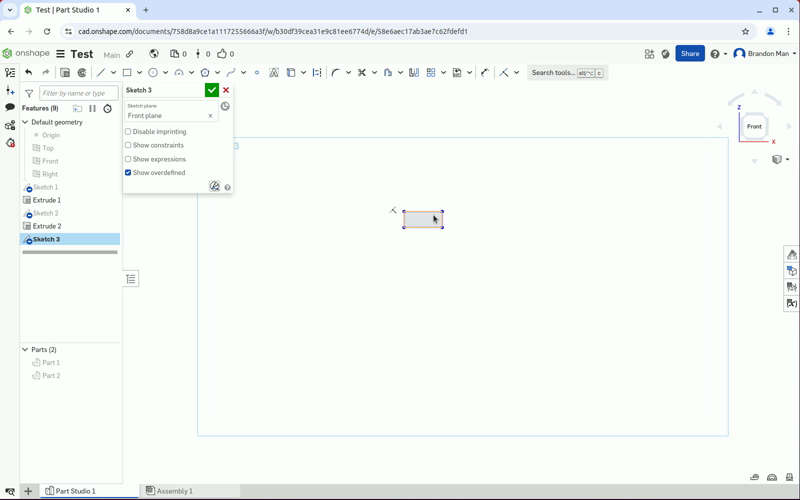
scroll(6)
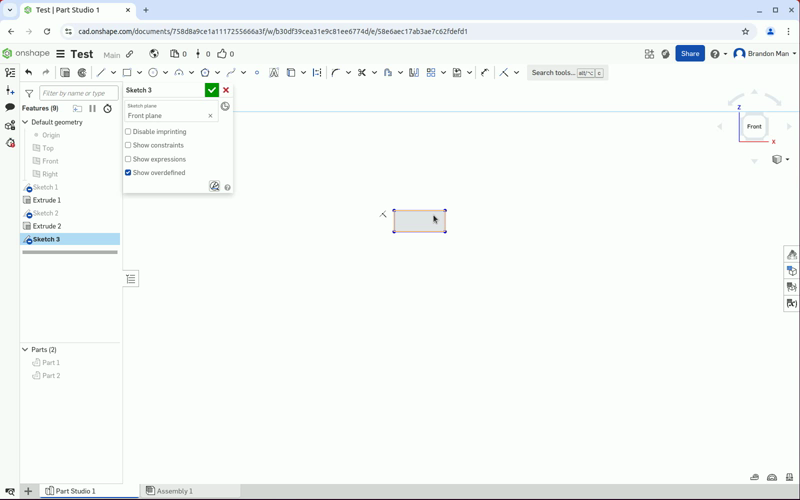
scroll(6)
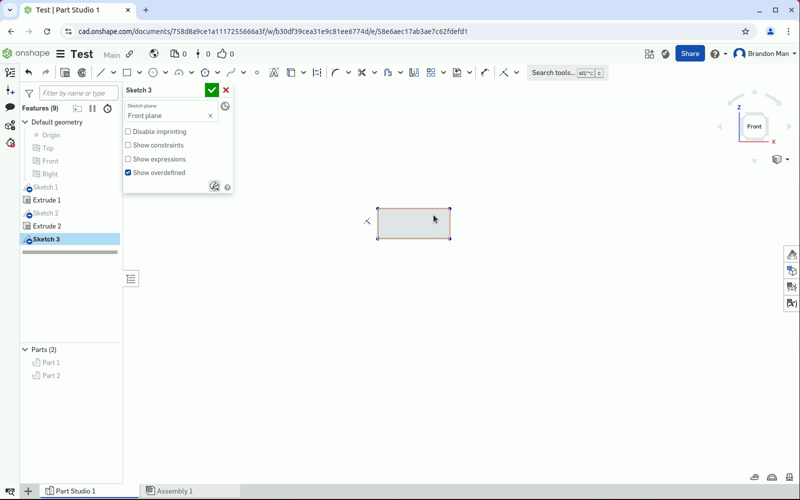
scroll(6)
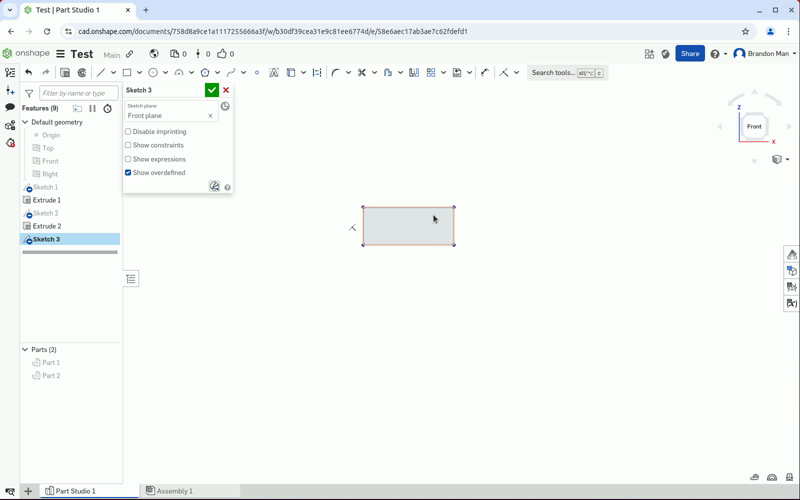
scroll(6)
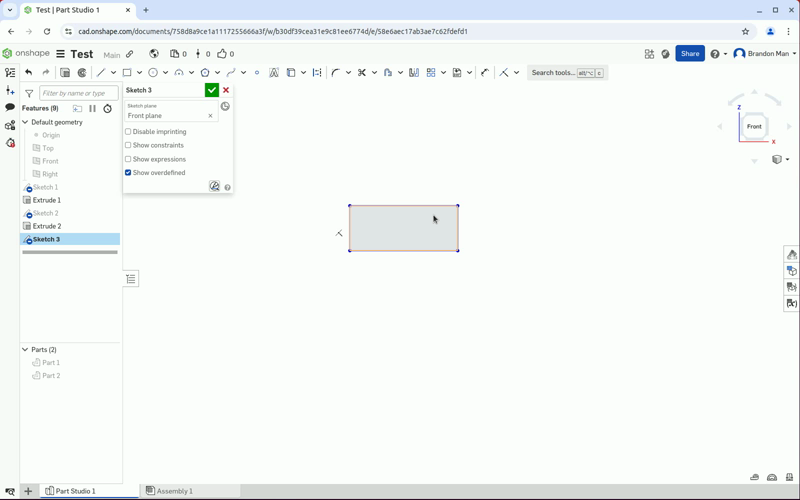
scroll(6)
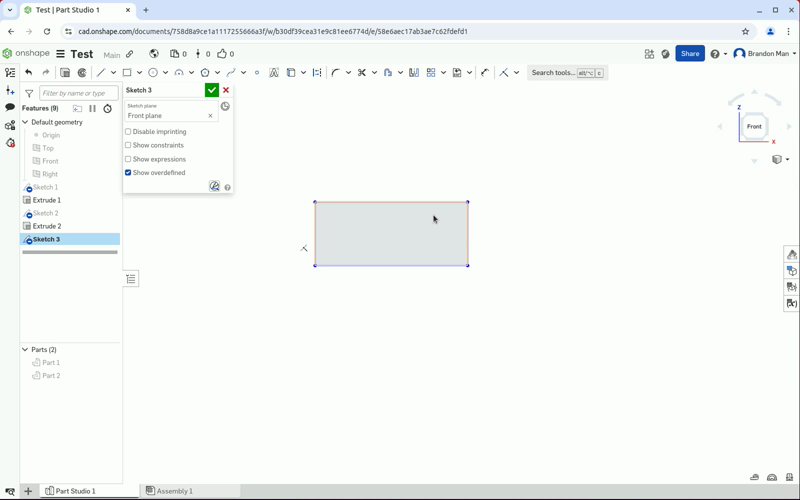
scroll(6)
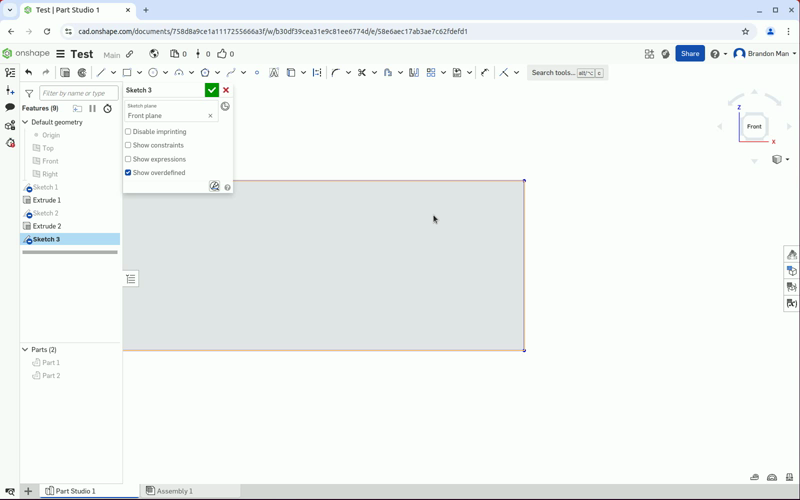
click(433, 214)
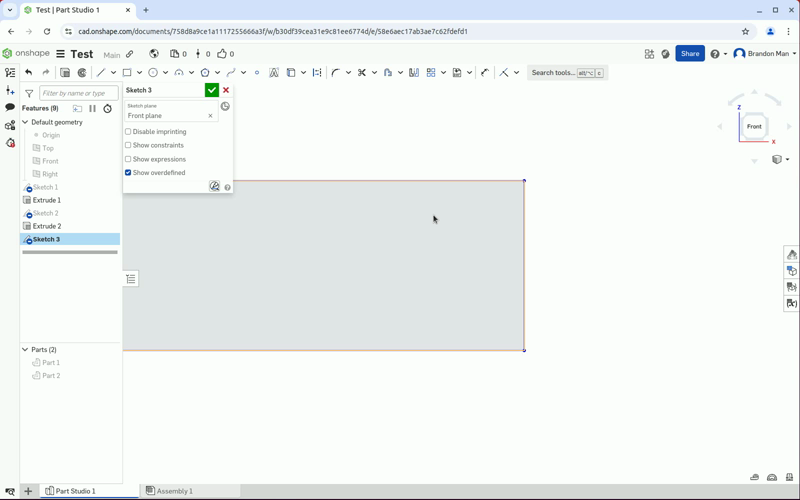
scroll(-6)
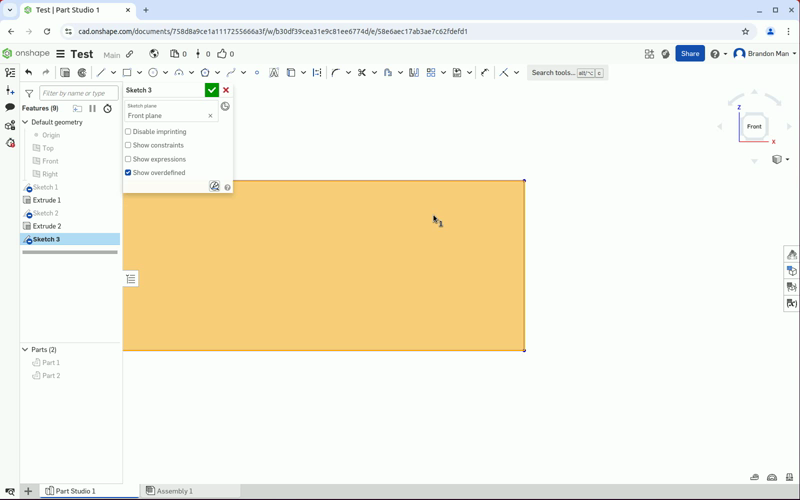
scroll(-6)
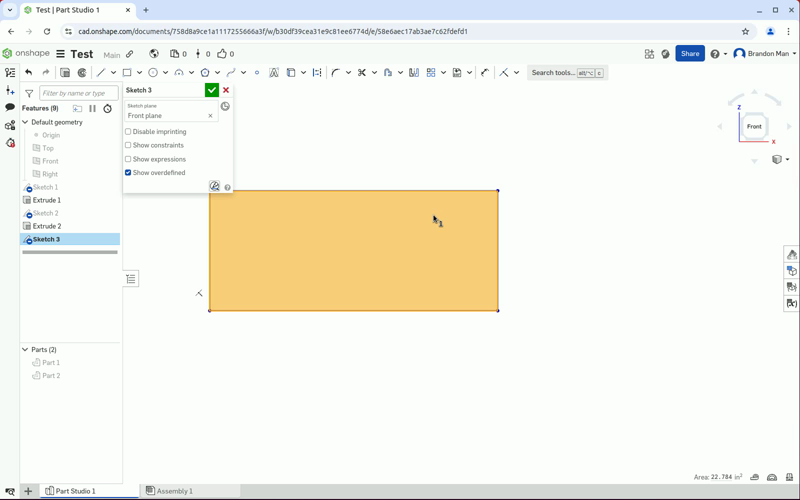
scroll(-6)
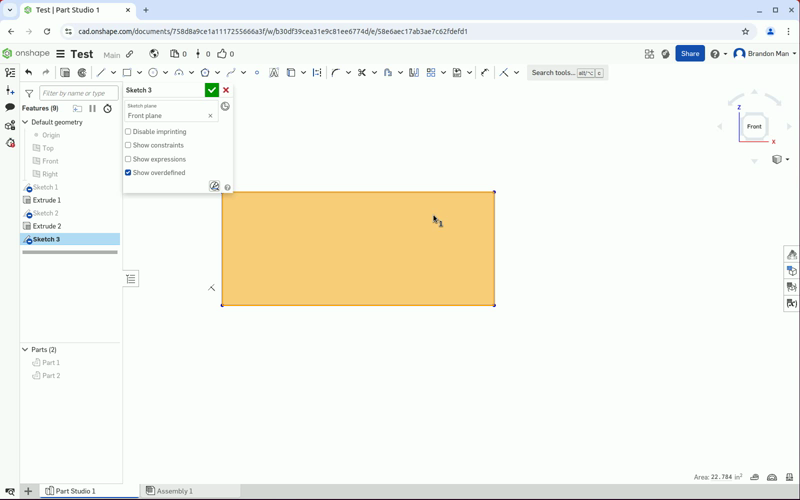
scroll(-6)
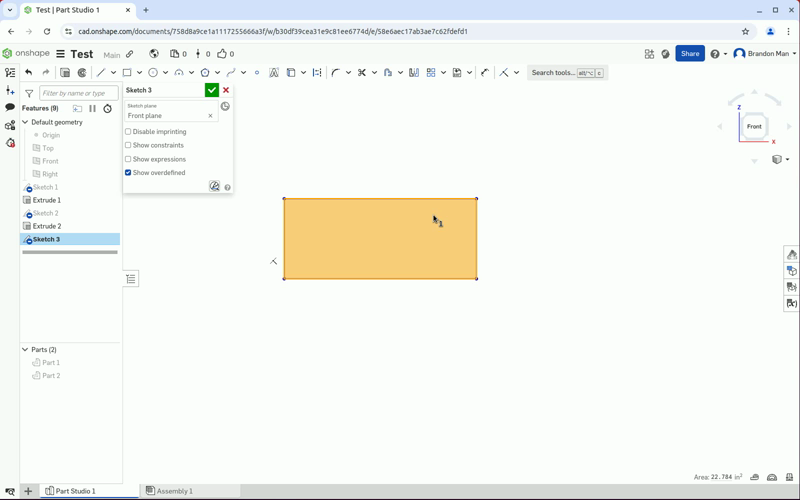
scroll(-6)
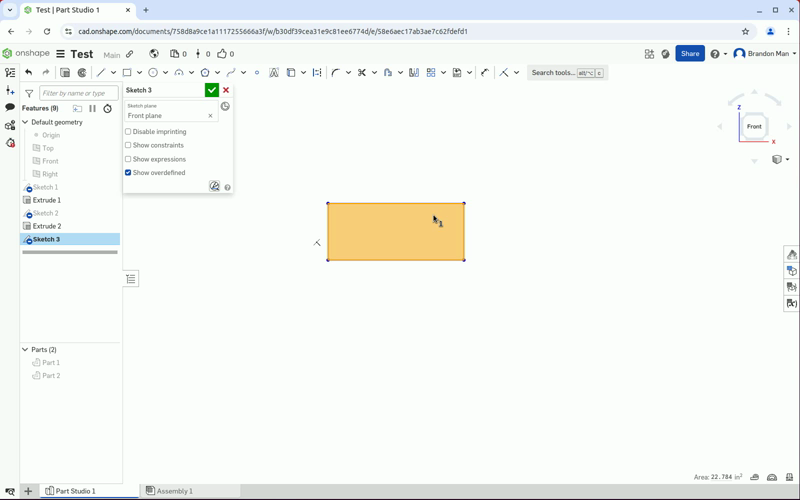
scroll(-6)
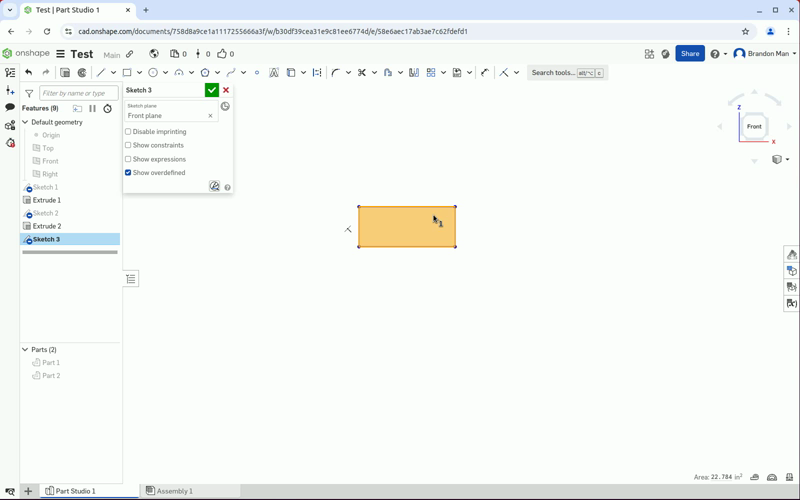
scroll(-6)
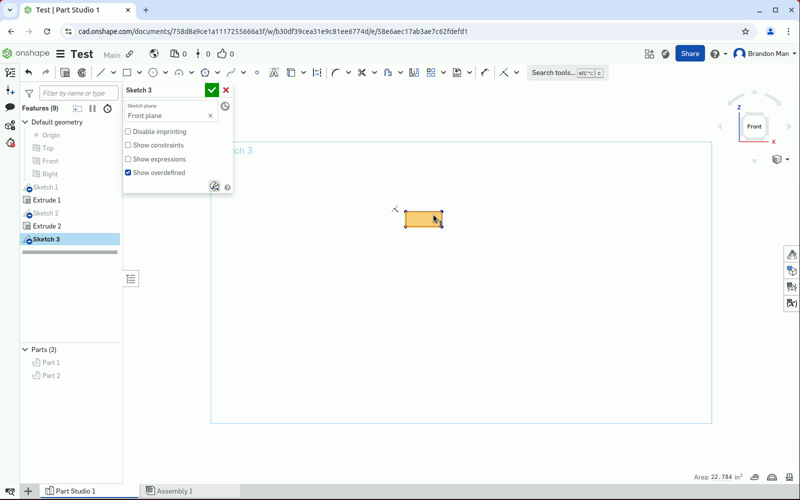
mouse_move(73, 352)
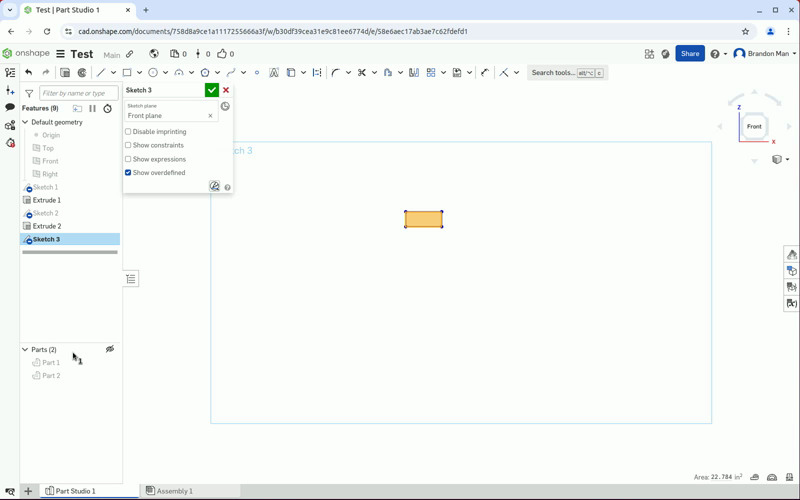
key(shift+y)
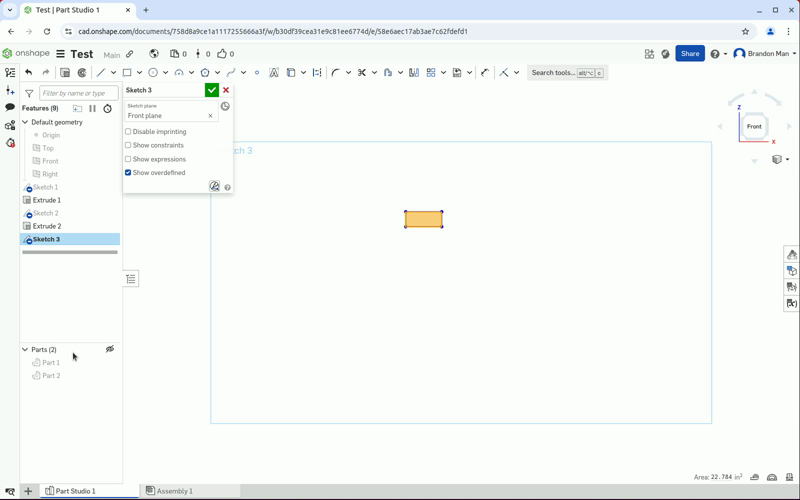
key(shift+e)
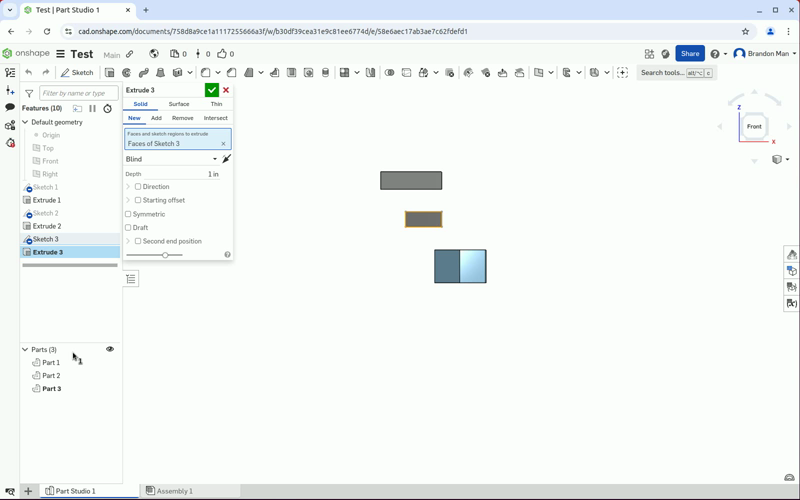
mouse_move(143, 106)
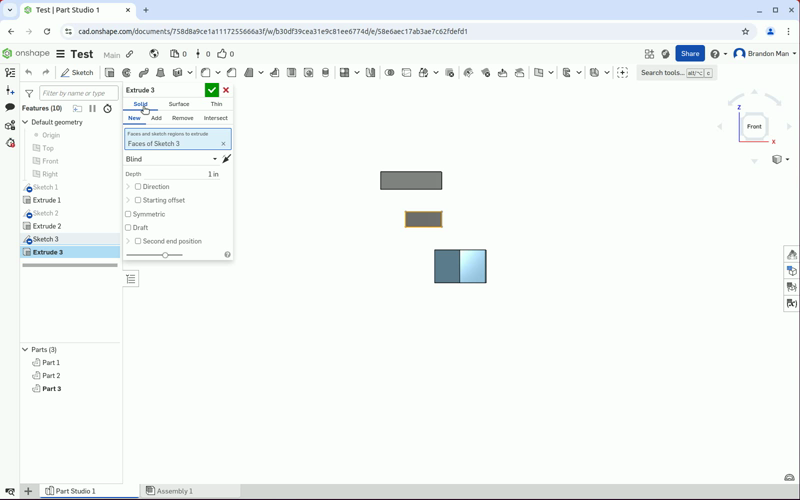
click(143, 106)
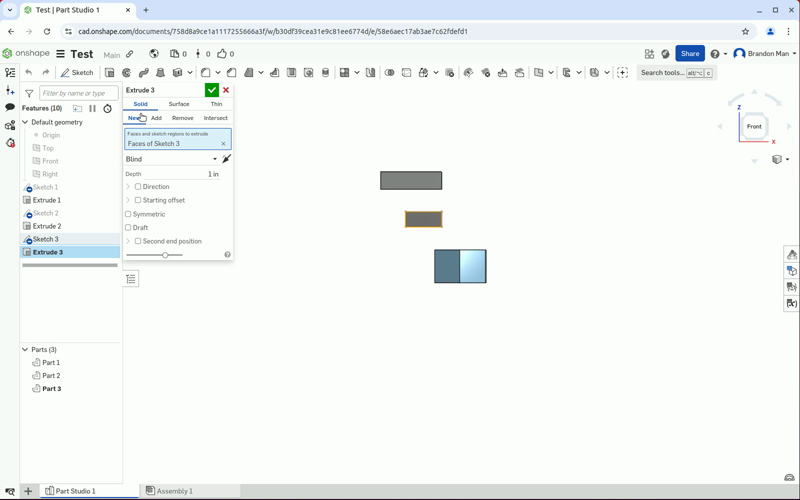
mouse_move(137, 120)
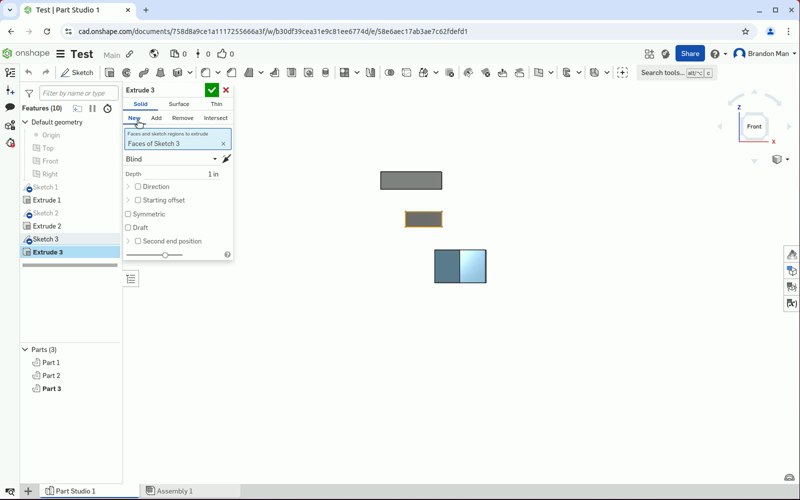
click(137, 120)
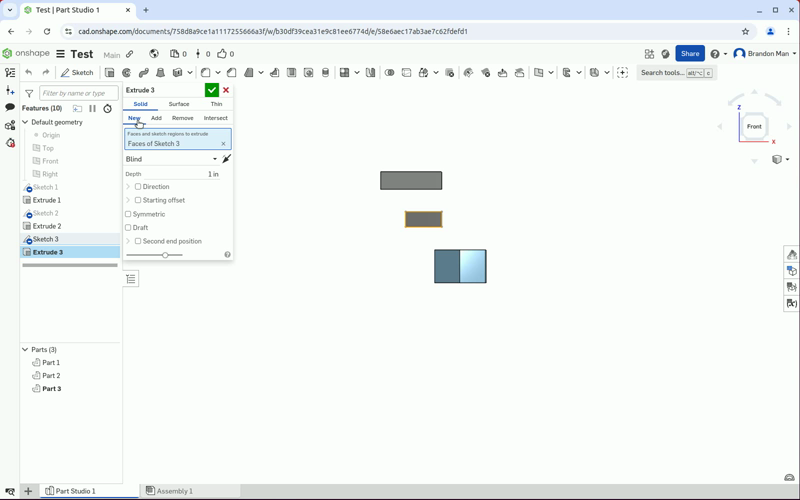
key(tab, 4)
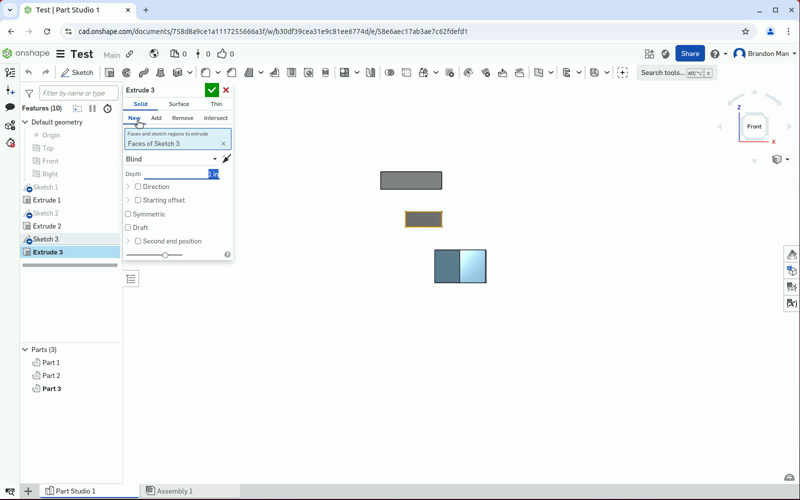
text(5.296)
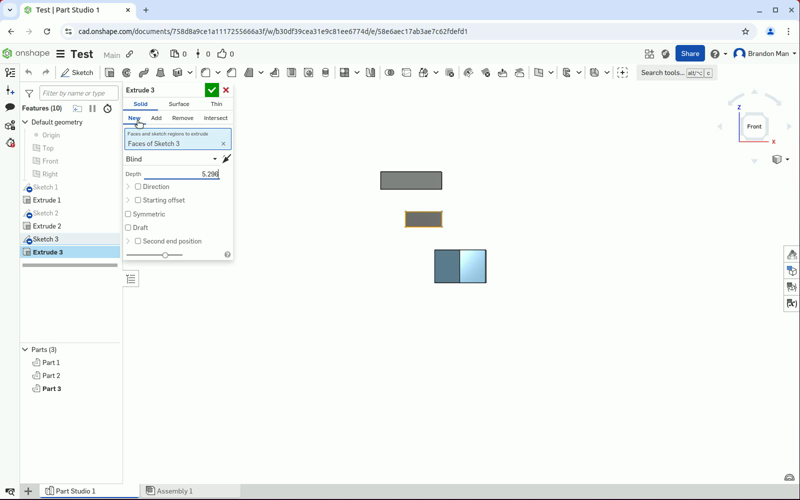
key(tab, 3)
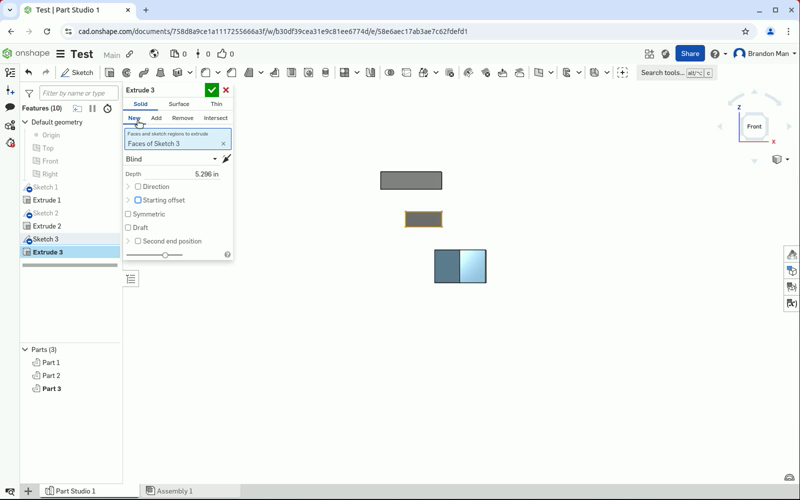
key(tab, 2)
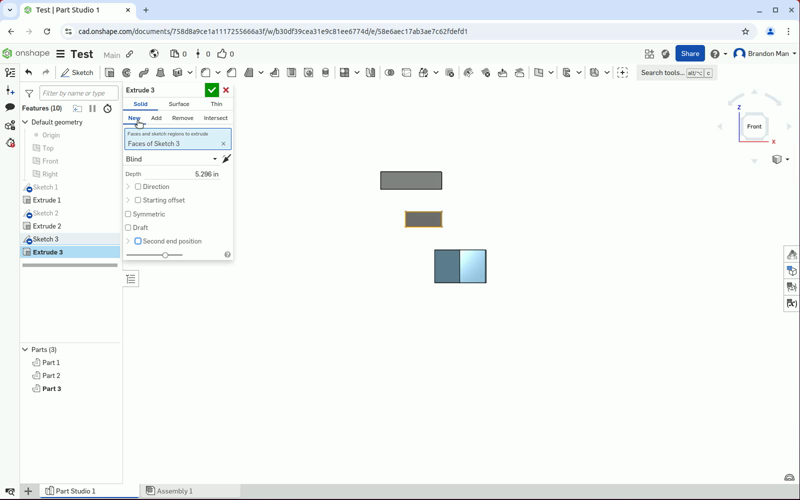
key(space)
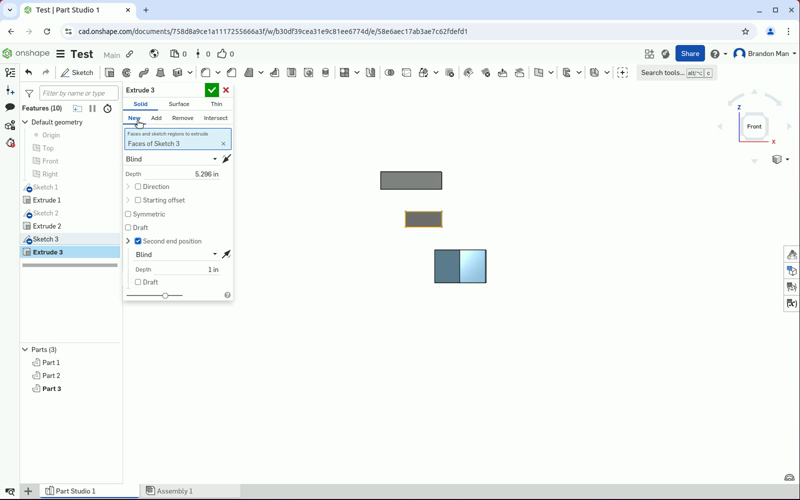
key(tab, 3)
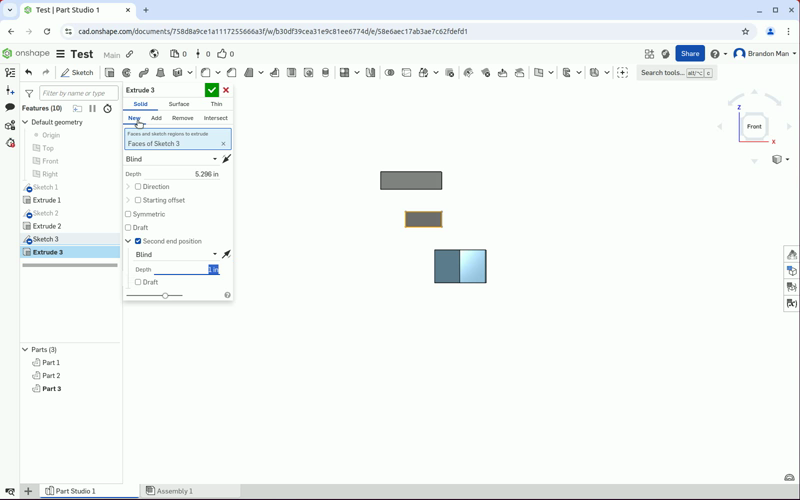
text(5.296)
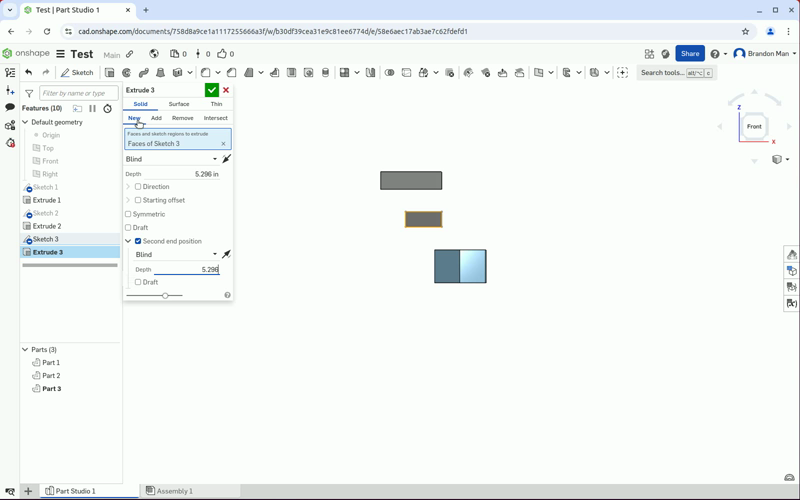
key(enter)
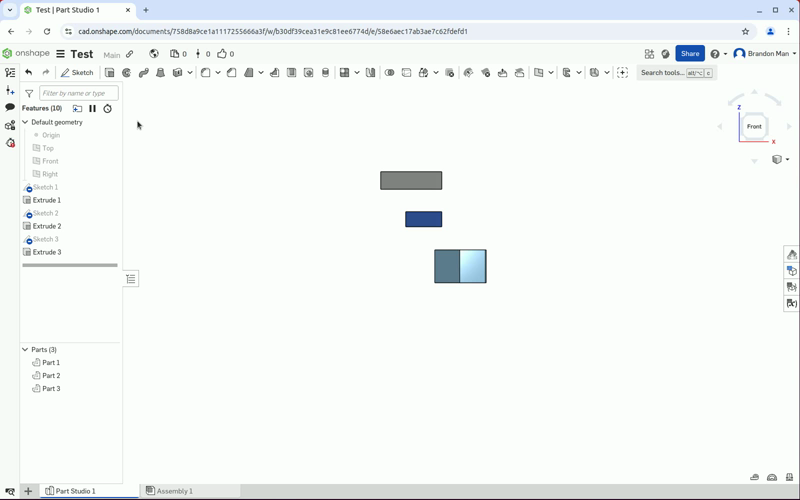
key(shift+h)
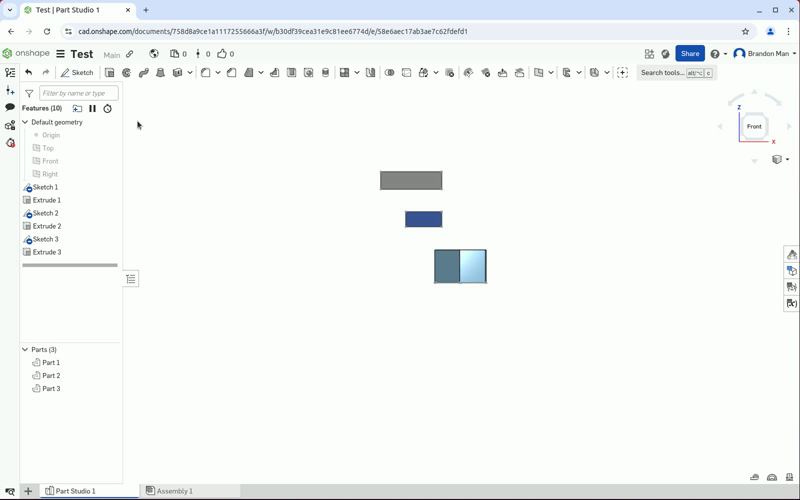
key(shift+h)
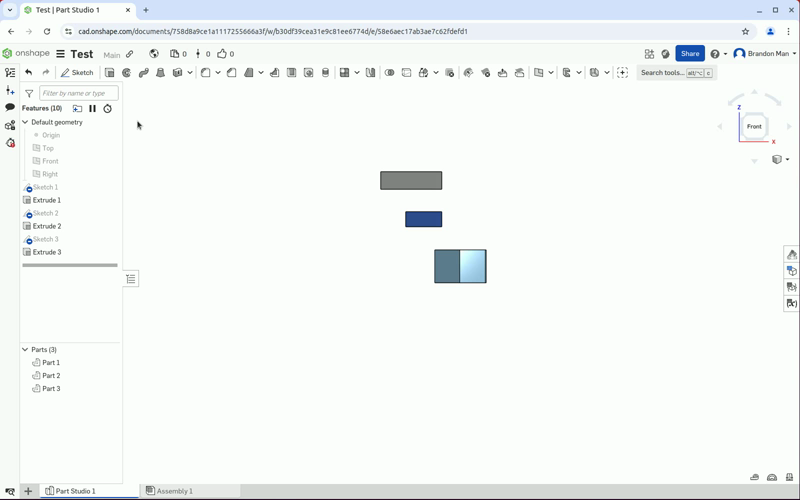
mouse_move(73, 189)
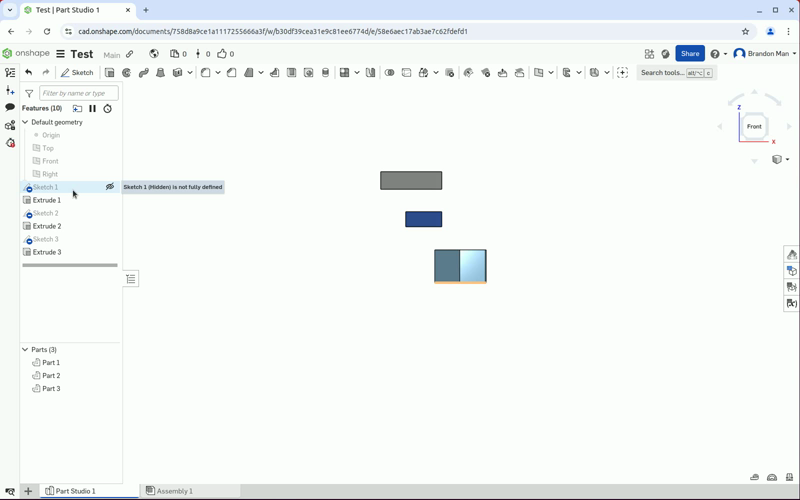
click(73, 189)
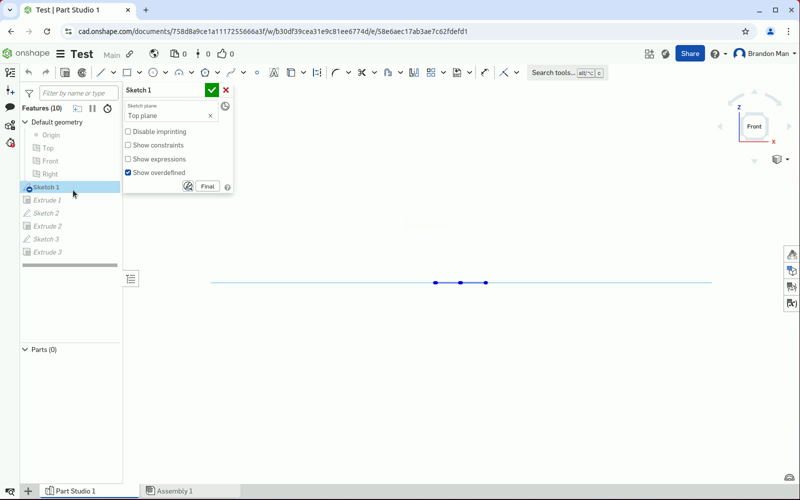
mouse_move(229, 92)
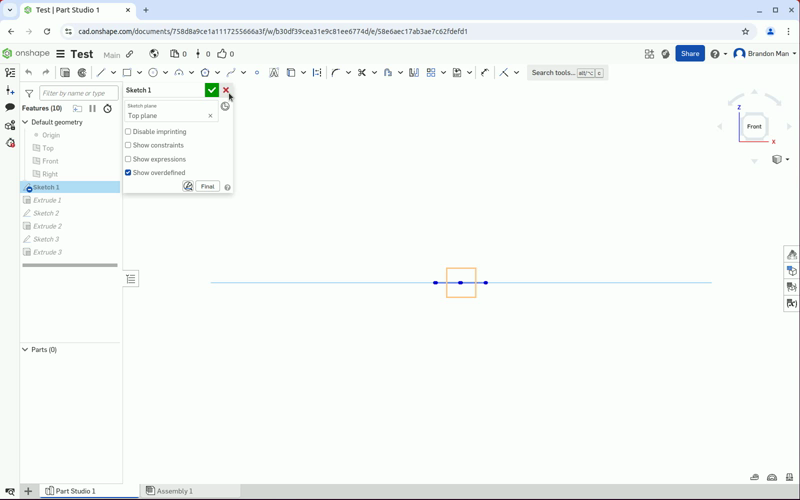
click(229, 92)
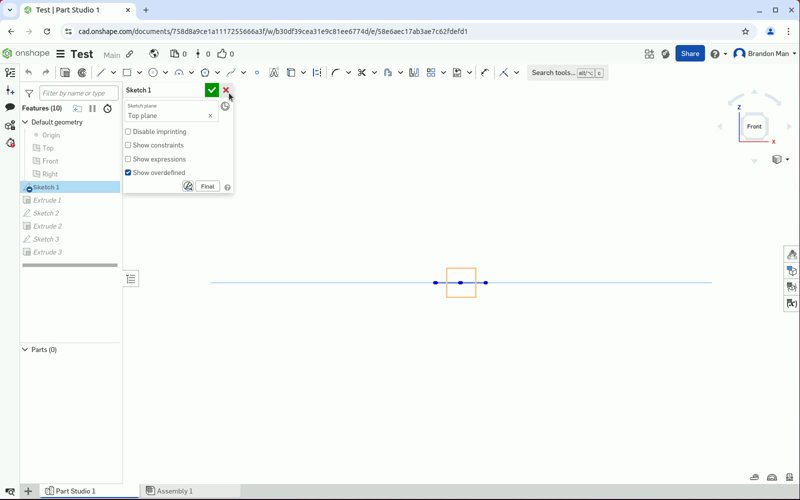
key(shift+s)
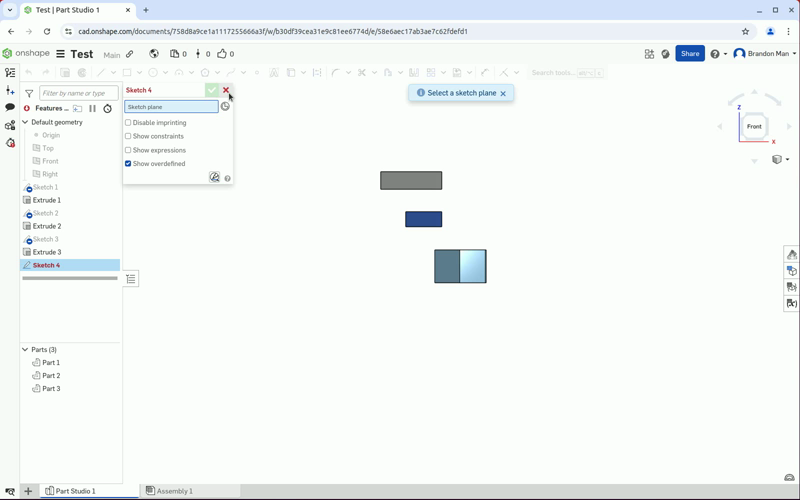
mouse_move(73, 163)
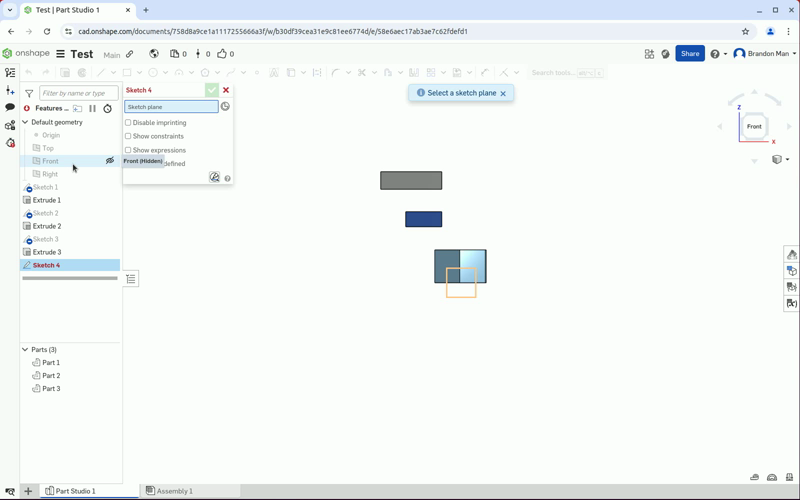
click(73, 163)
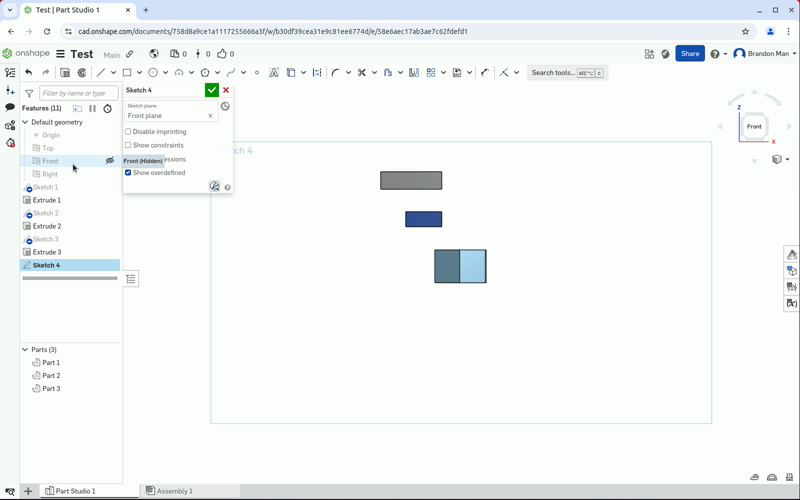
mouse_move(73, 352)
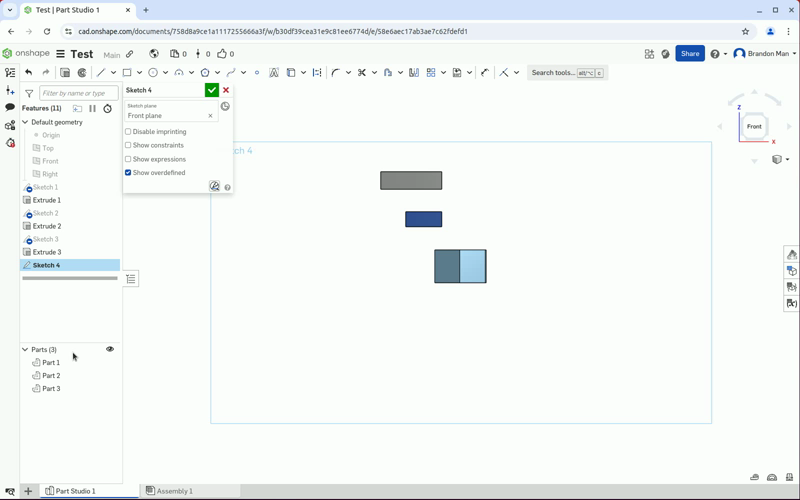
key(y)
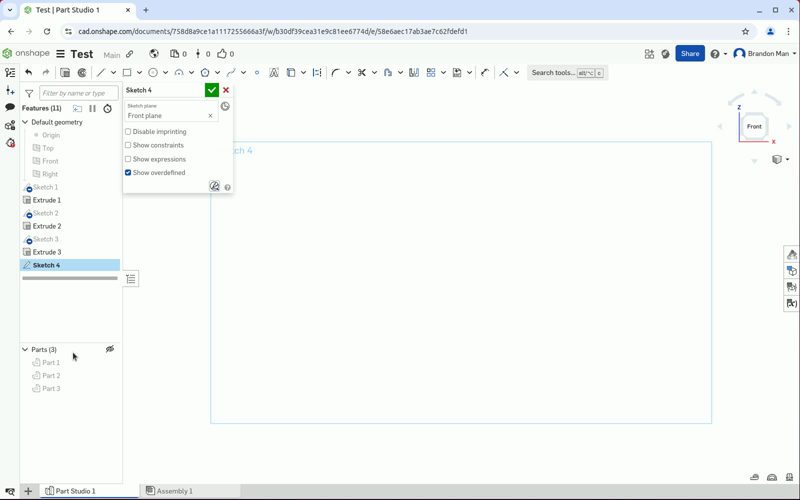
key(l)
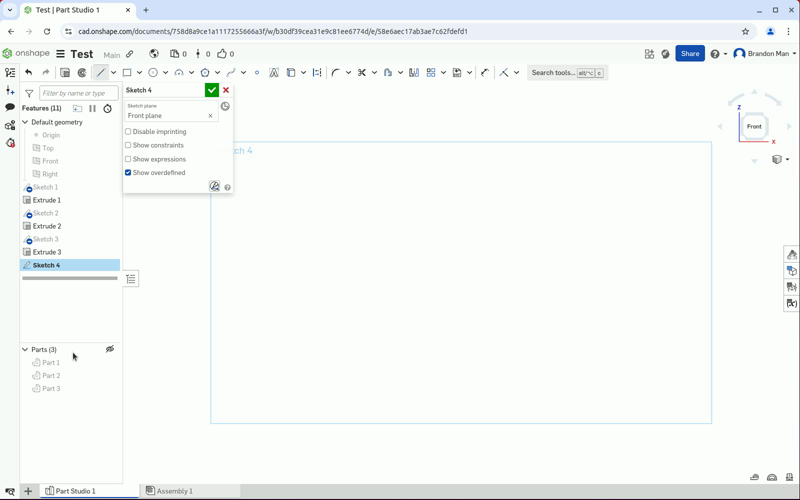
key_down(shift)
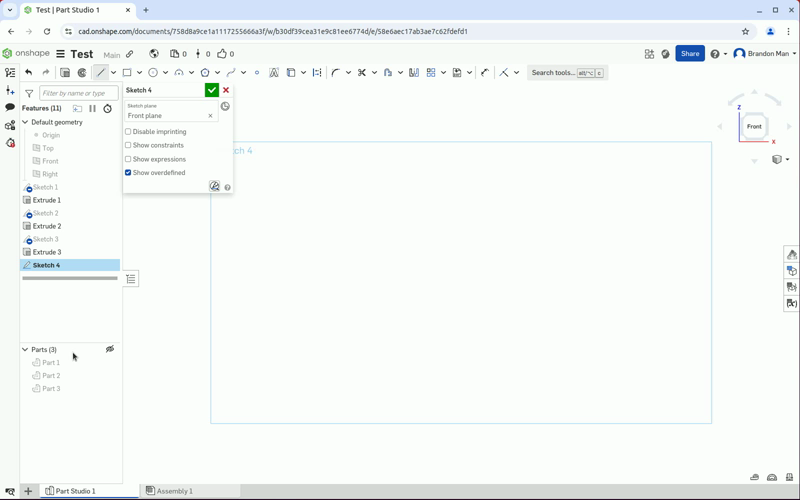
mouse_move(440, 282)
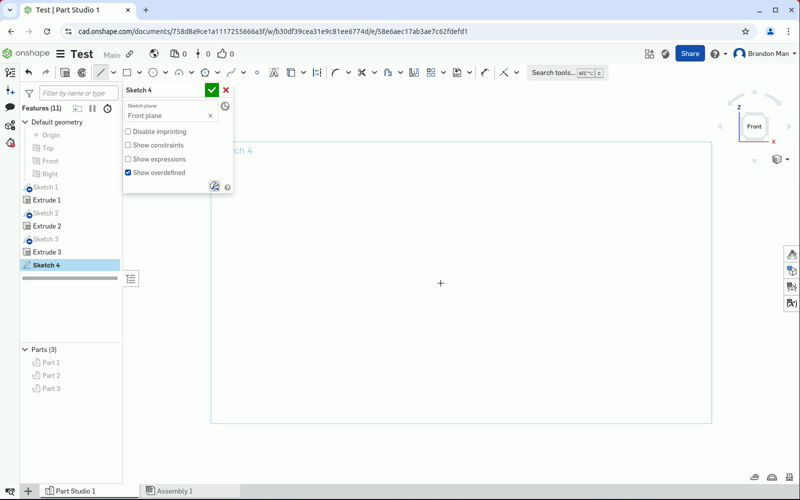
click(440, 282)
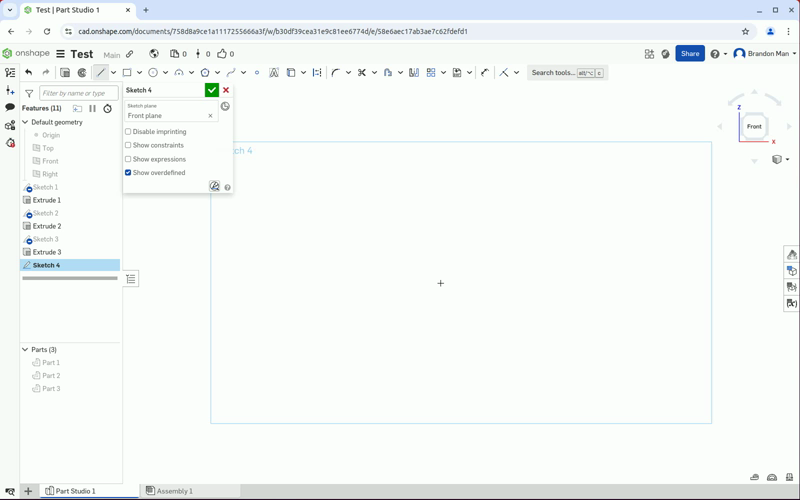
key_up(shift)
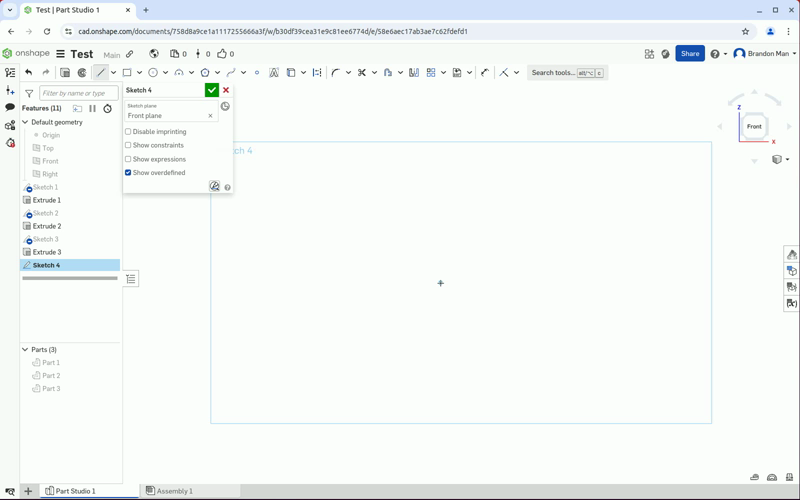
key_down(shift)
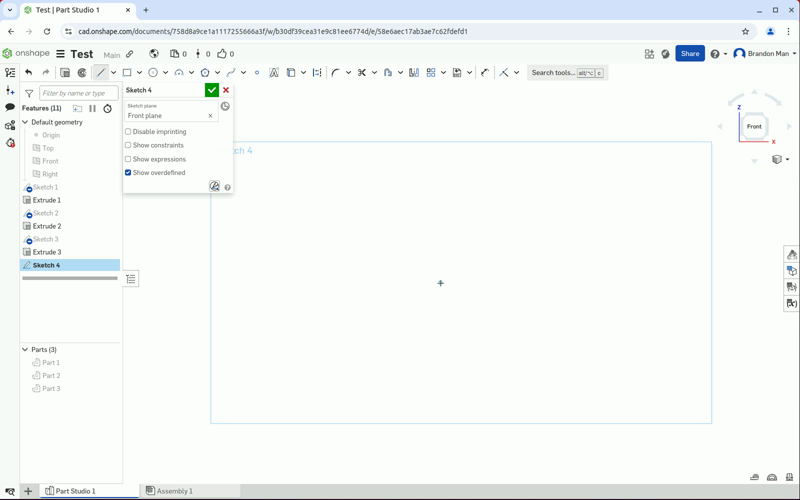
mouse_move(470, 282)
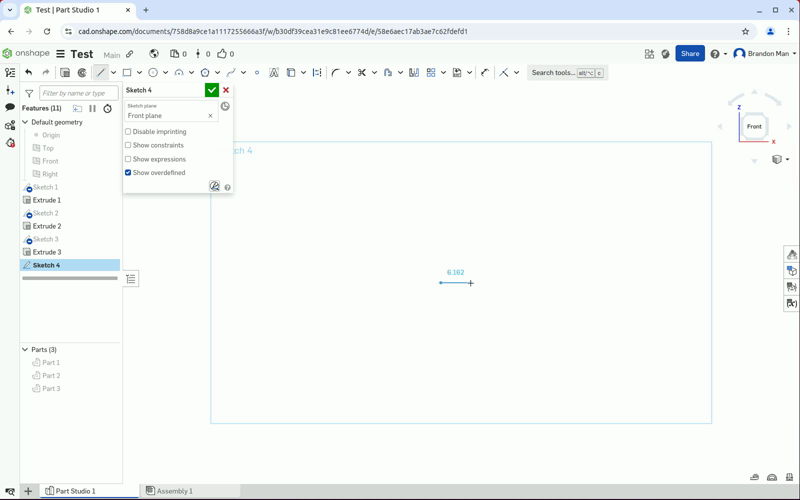
mouse_move(484, 282)
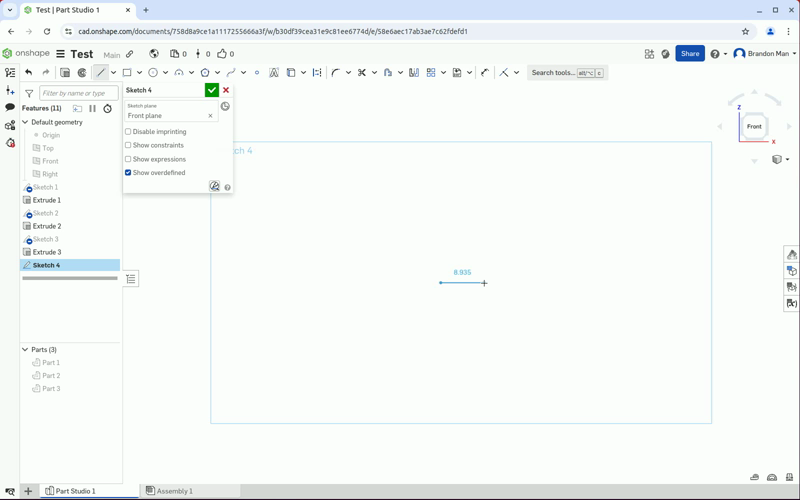
click(484, 282)
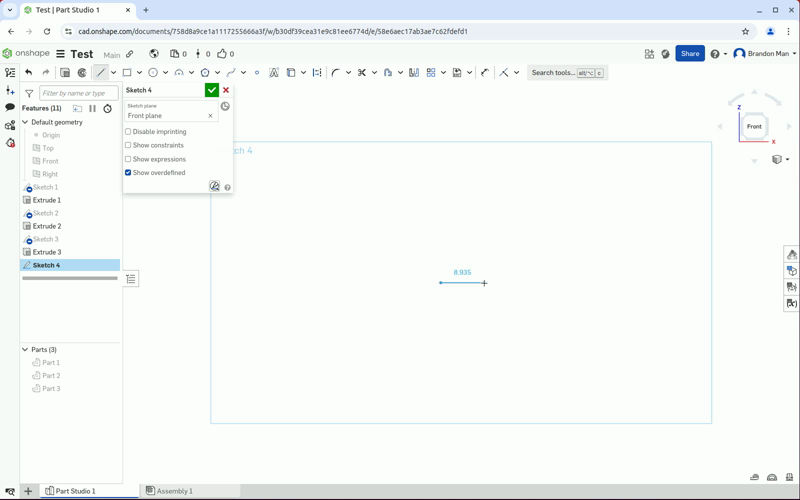
key_up(shift)
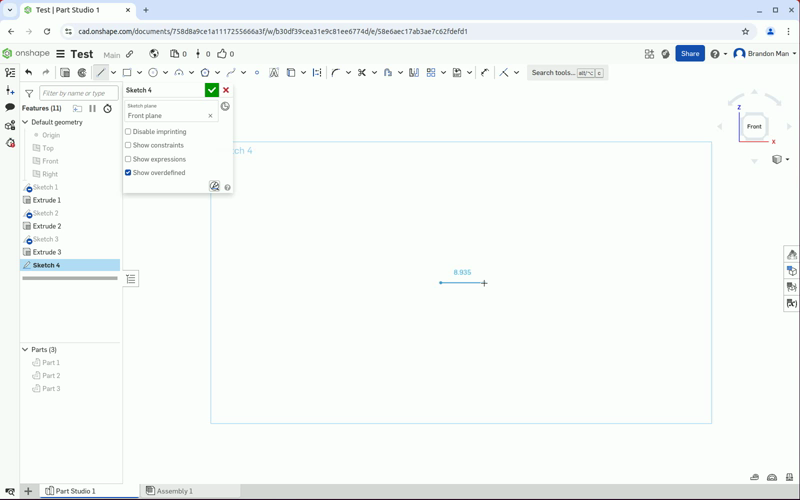
key_down(shift)
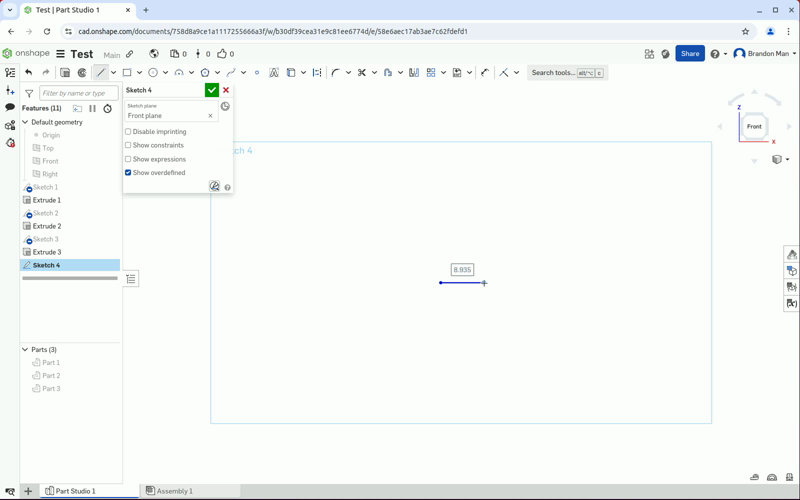
mouse_move(484, 171)
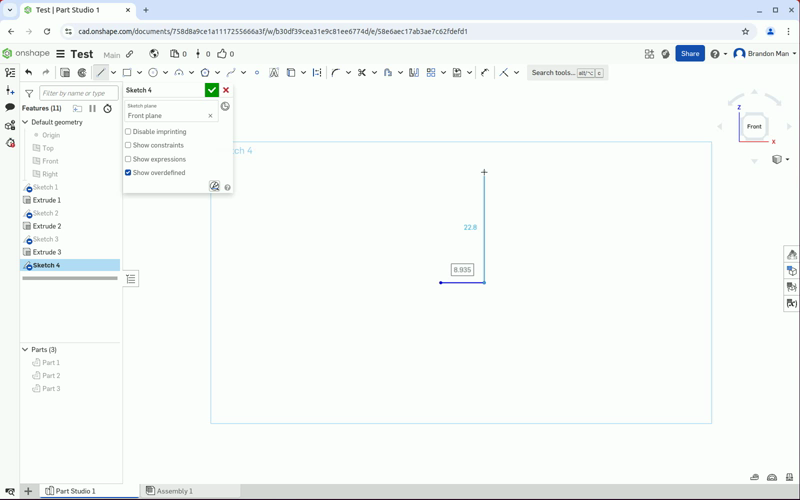
click(484, 171)
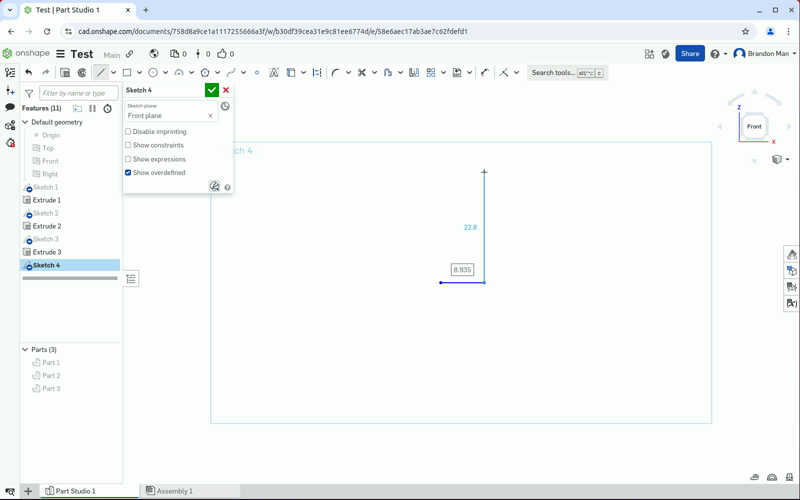
key_up(shift)
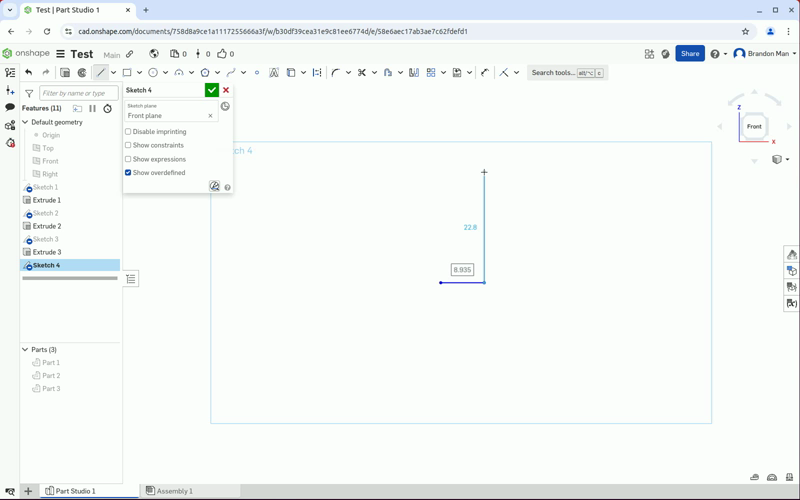
key_down(shift)
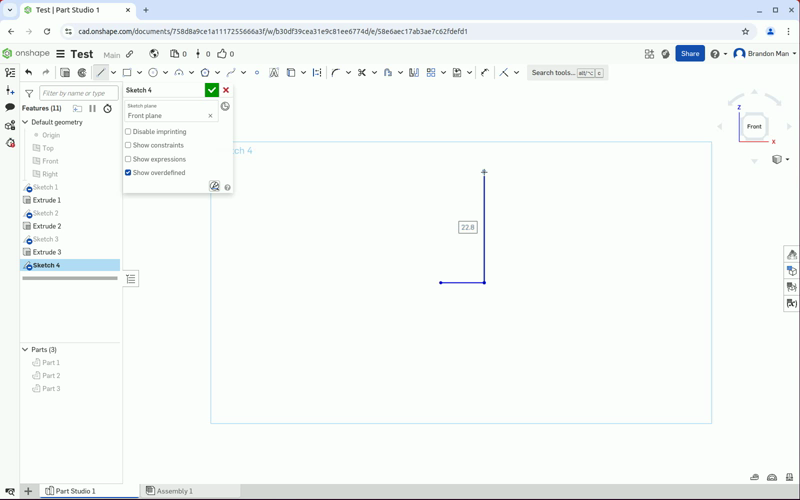
mouse_move(514, 171)
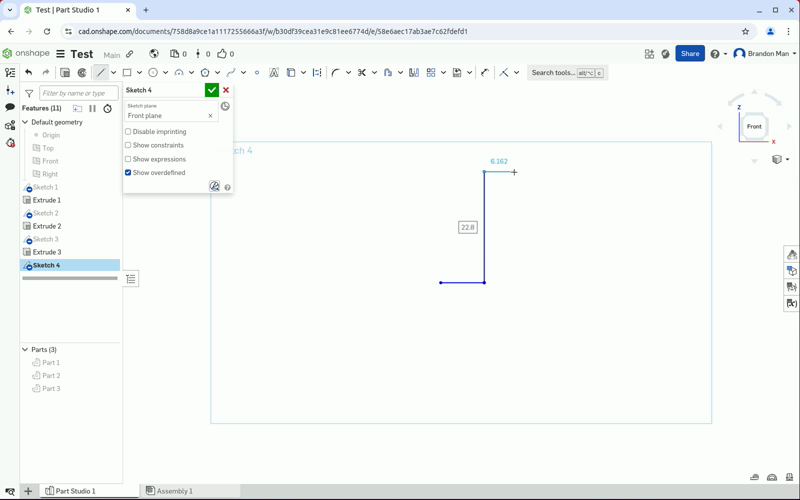
mouse_move(440, 171)
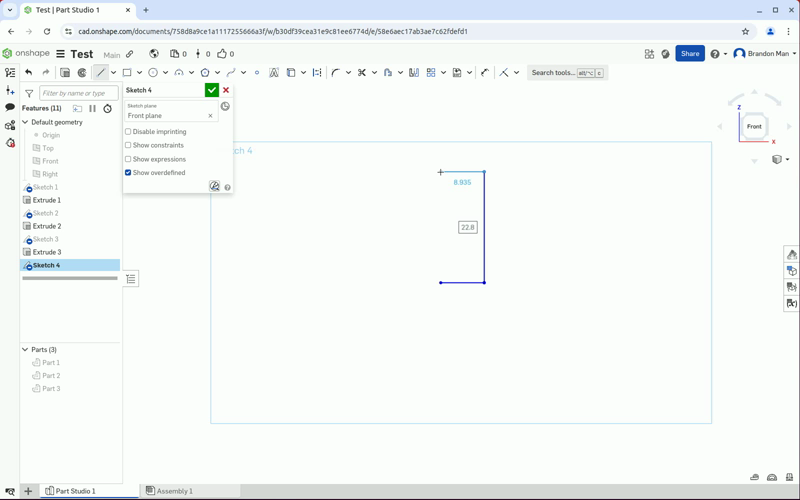
click(440, 171)
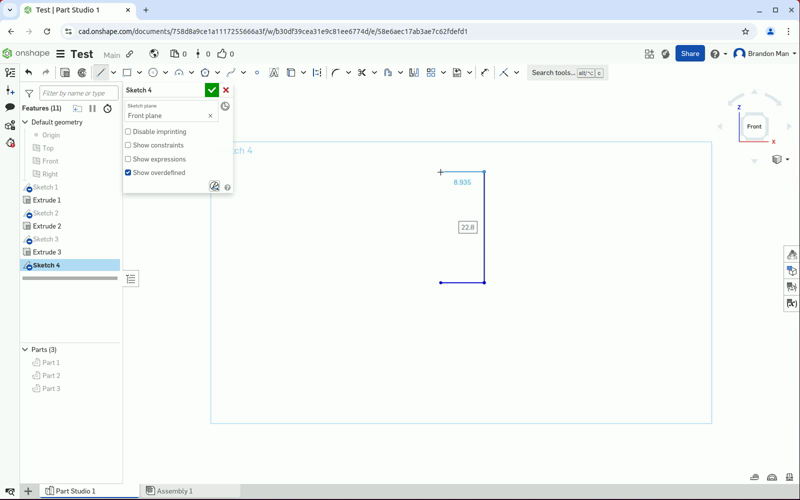
key_up(shift)
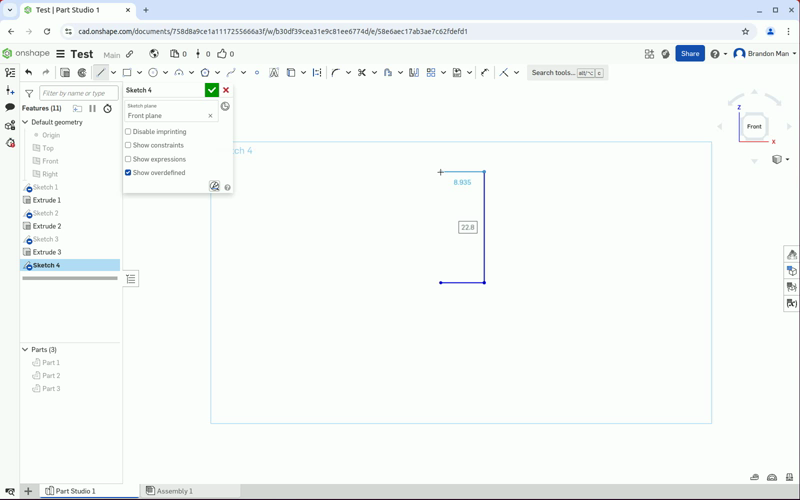
key_down(shift)
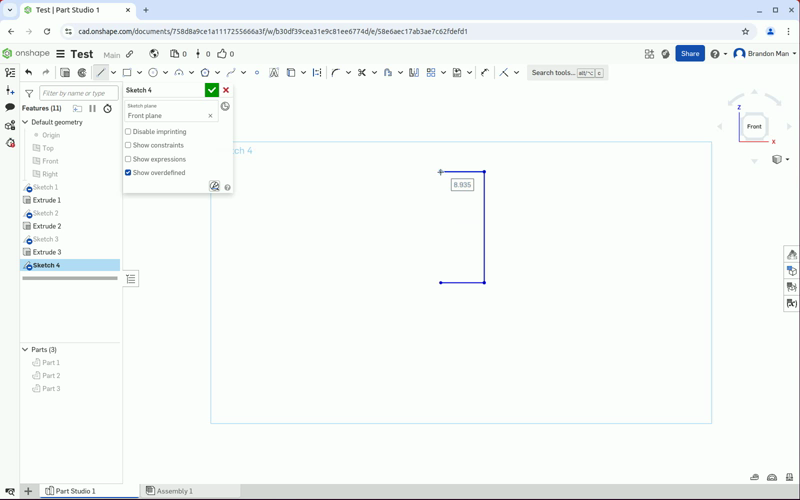
mouse_move(470, 171)
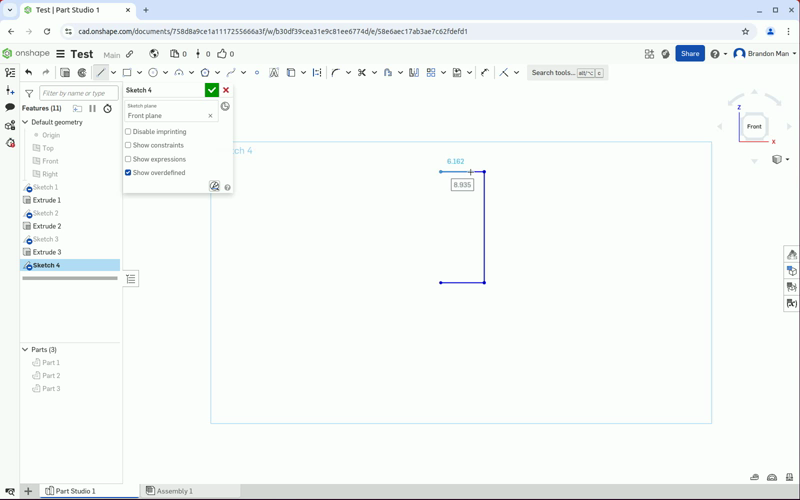
mouse_move(440, 189)
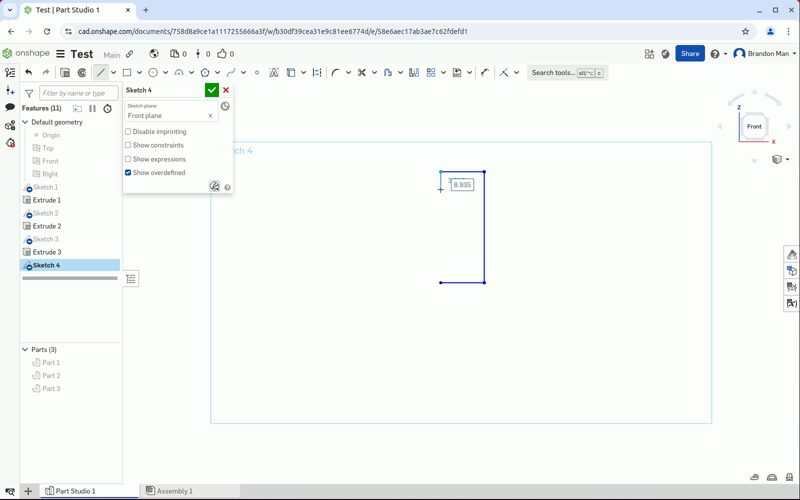
click(440, 189)
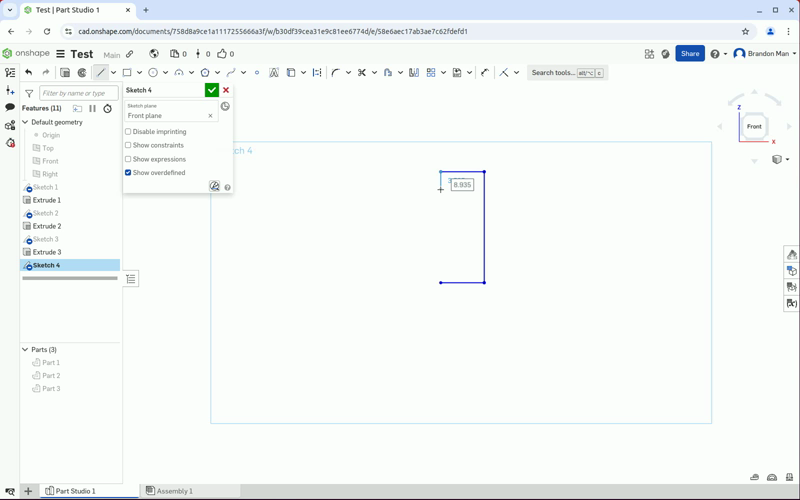
key_up(shift)
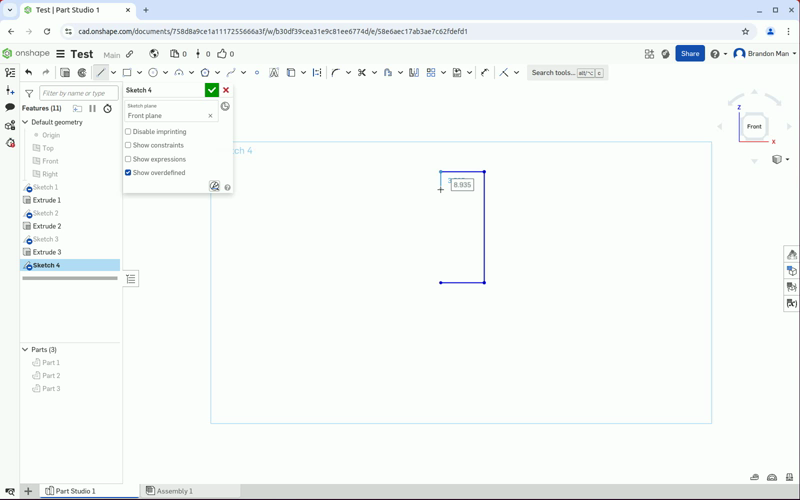
key_down(shift)
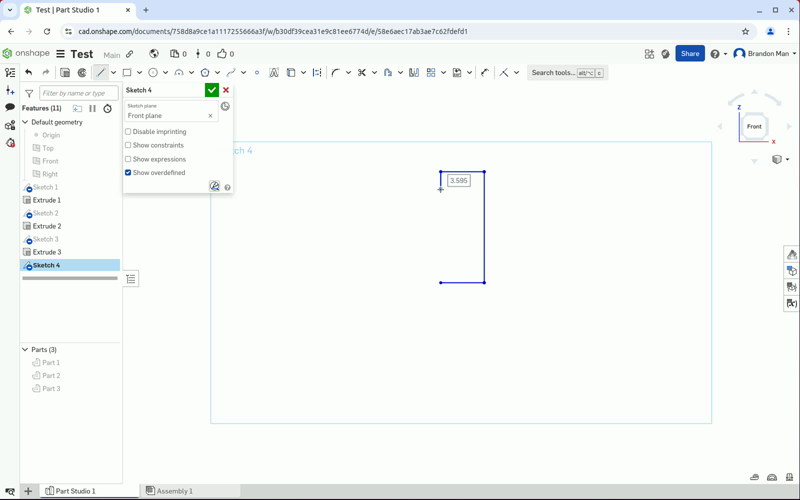
mouse_move(470, 189)
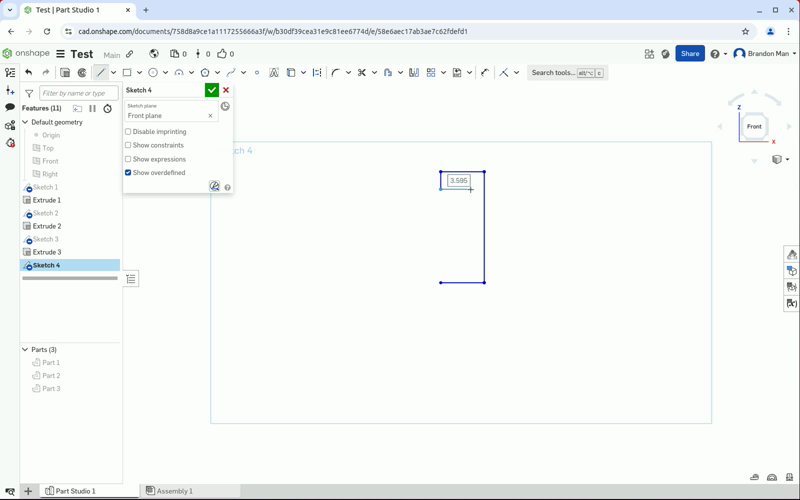
mouse_move(440, 211)
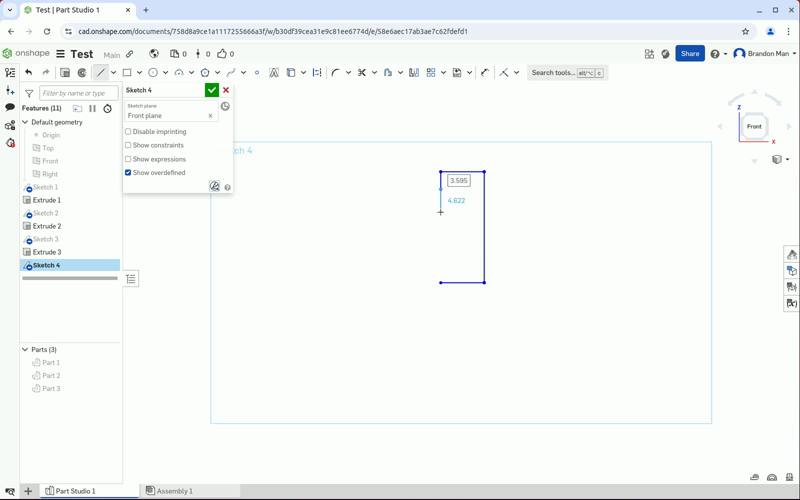
click(440, 211)
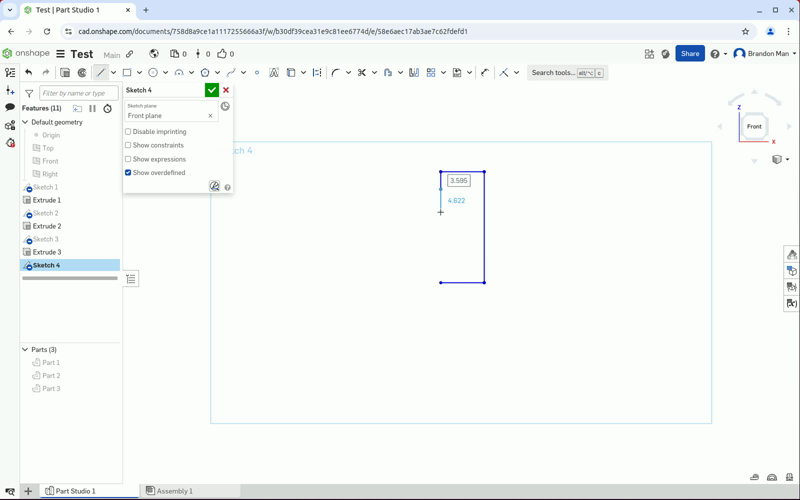
key_up(shift)
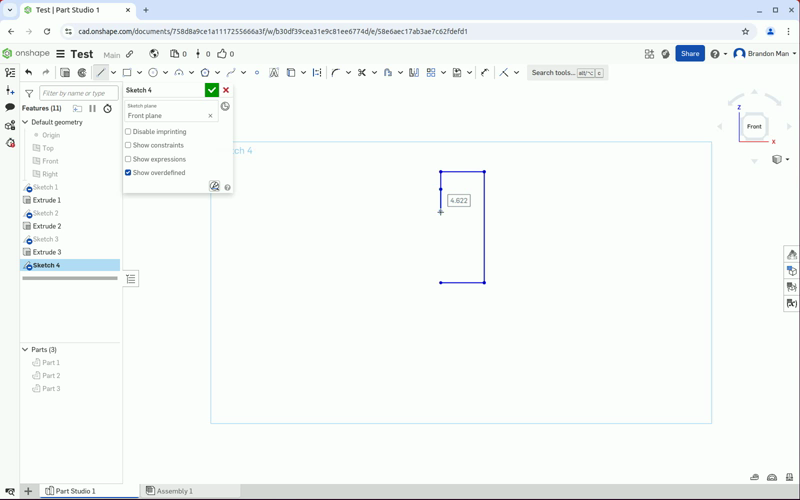
key_down(shift)
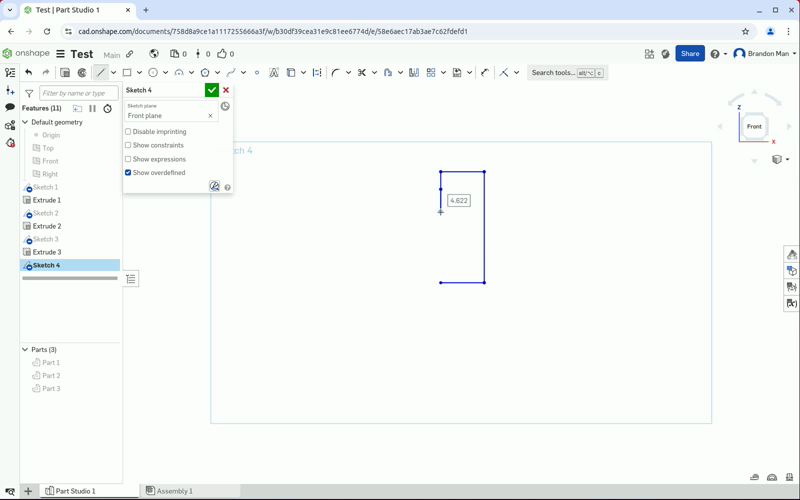
mouse_move(470, 211)
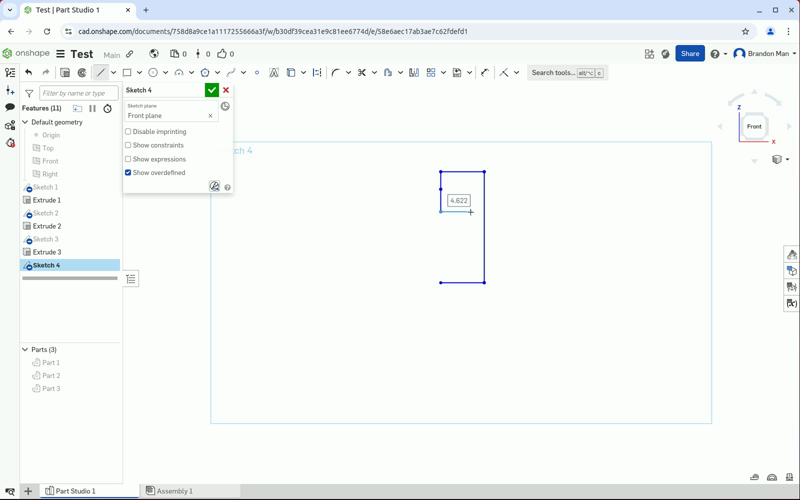
mouse_move(440, 226)
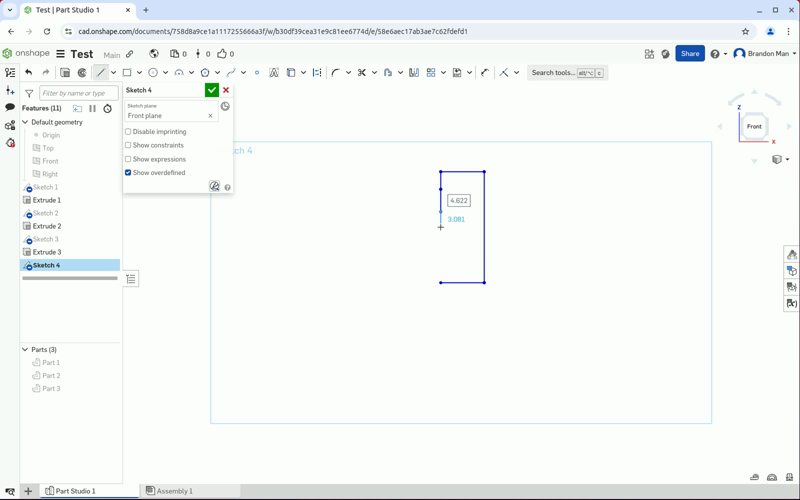
click(440, 226)
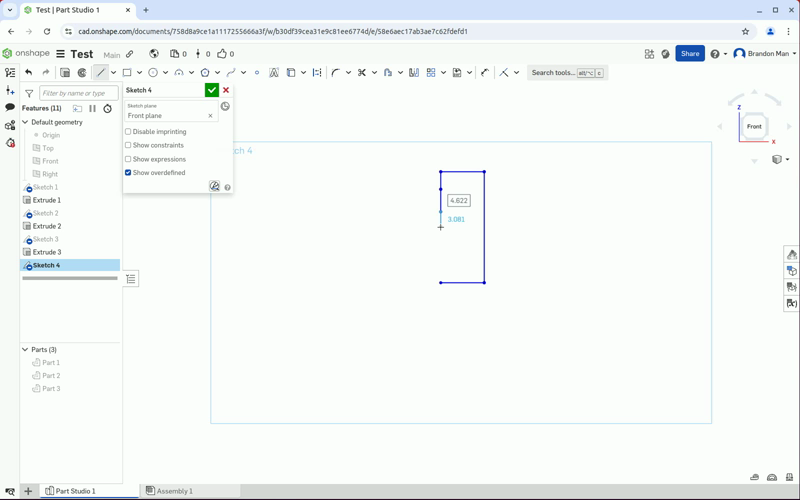
key_up(shift)
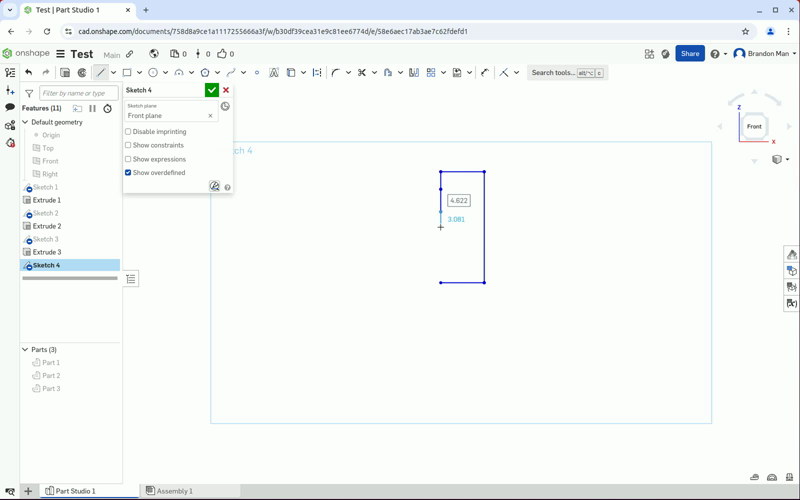
mouse_move(470, 226)
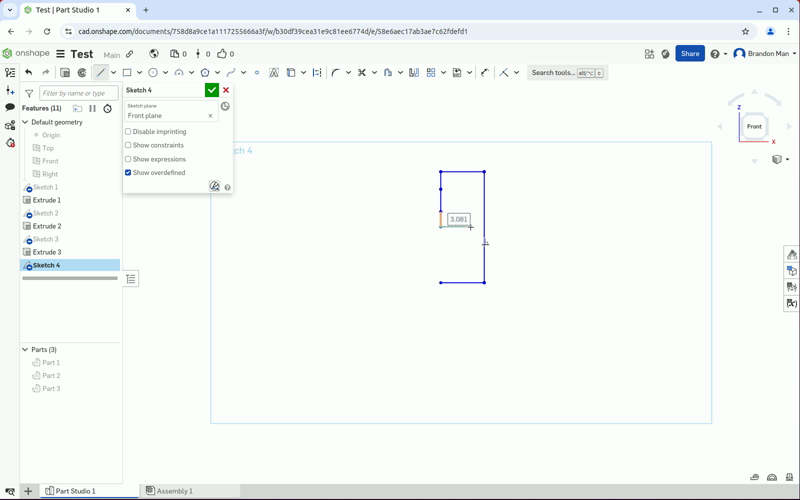
key_down(shift)
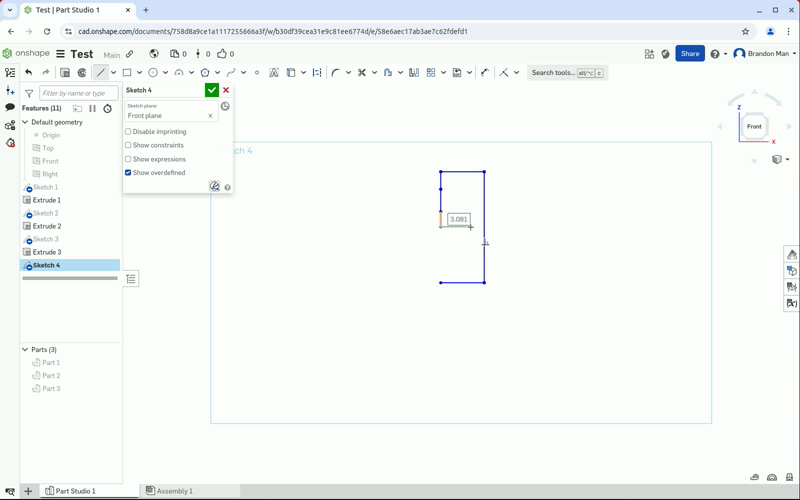
mouse_move(440, 282)
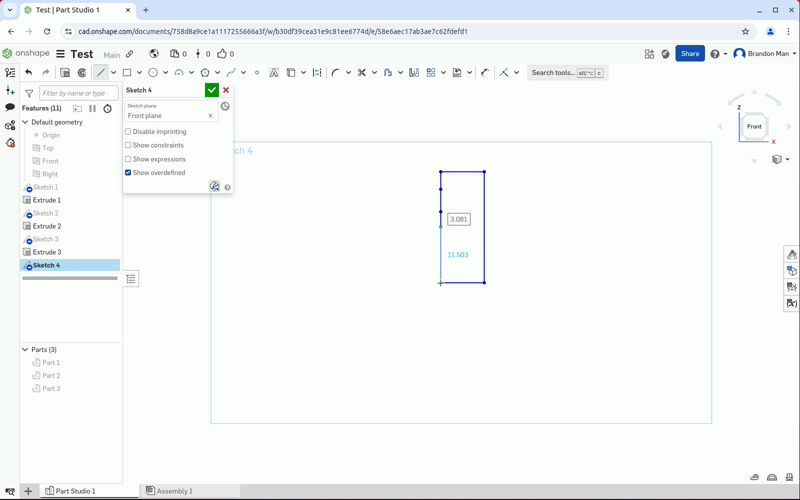
key_up(shift)
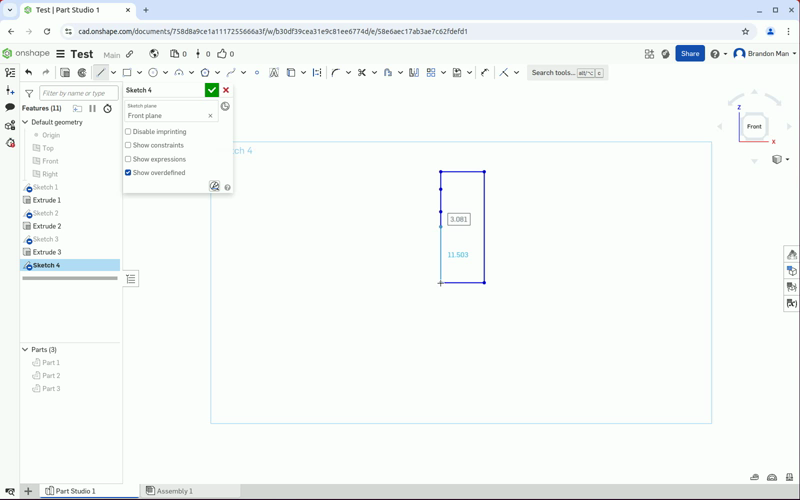
click(440, 282)
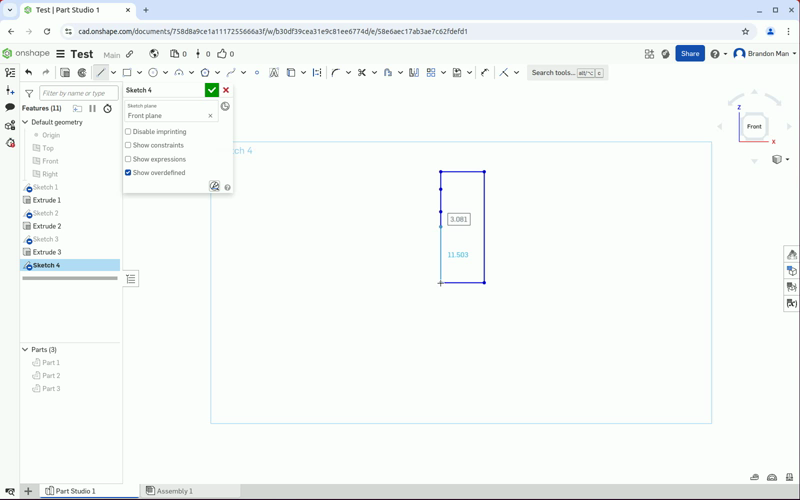
key(esc)
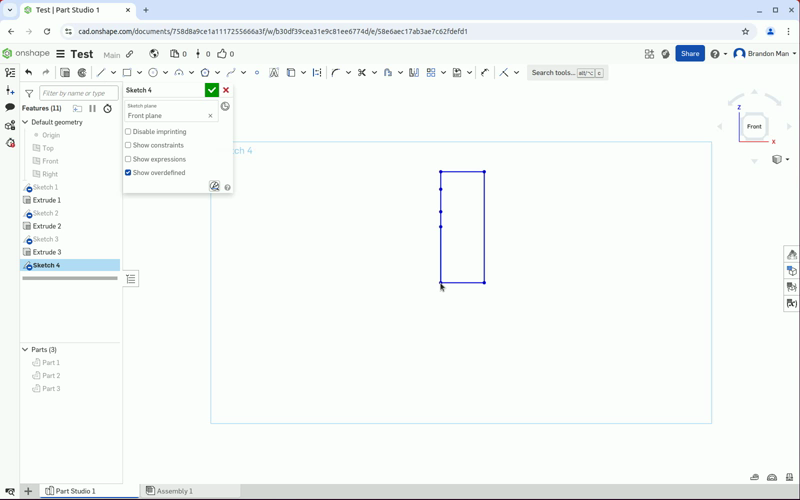
mouse_move(448, 236)
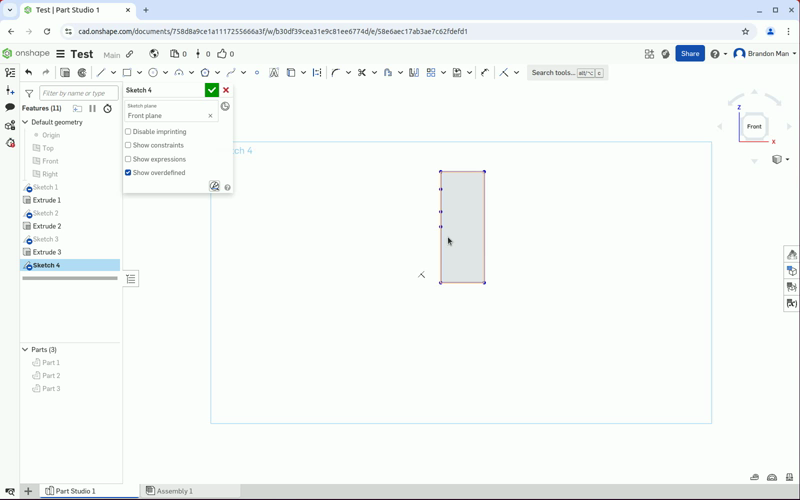
click(448, 236)
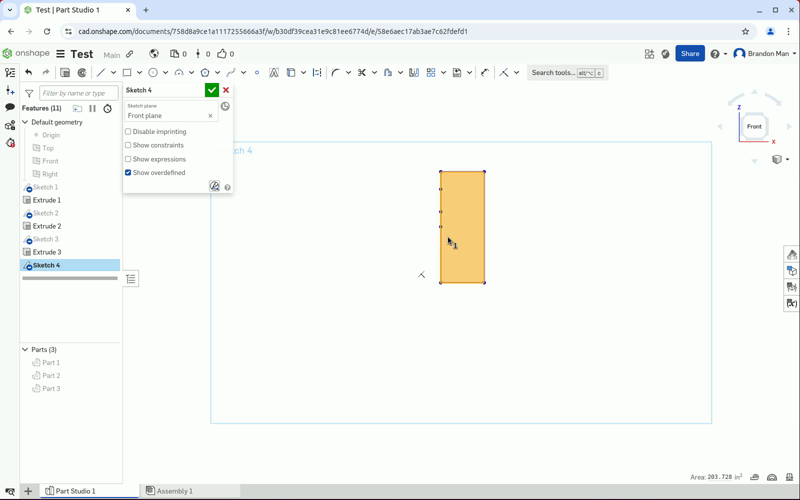
mouse_move(73, 352)
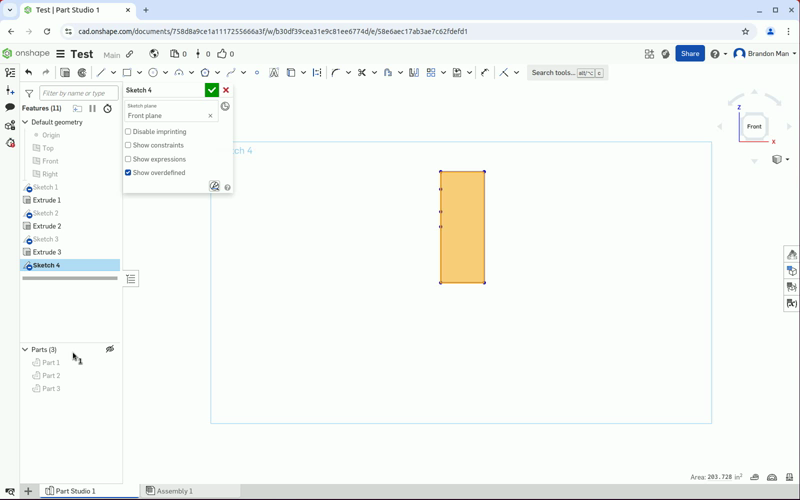
key(shift+y)
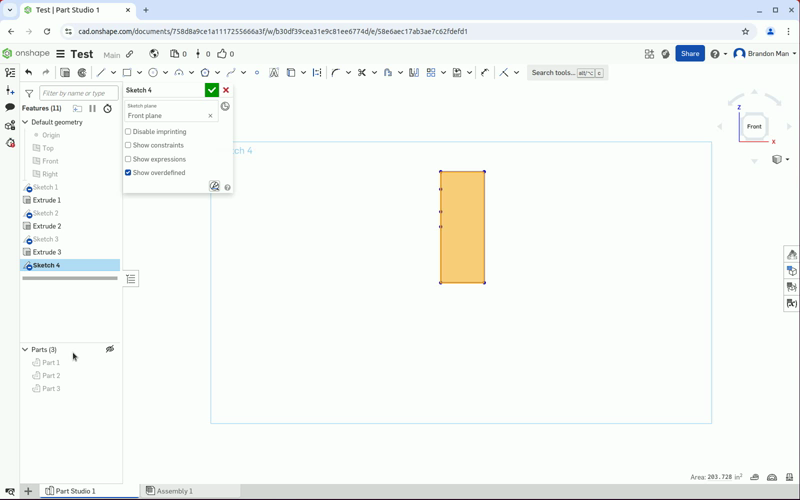
key(shift+e)
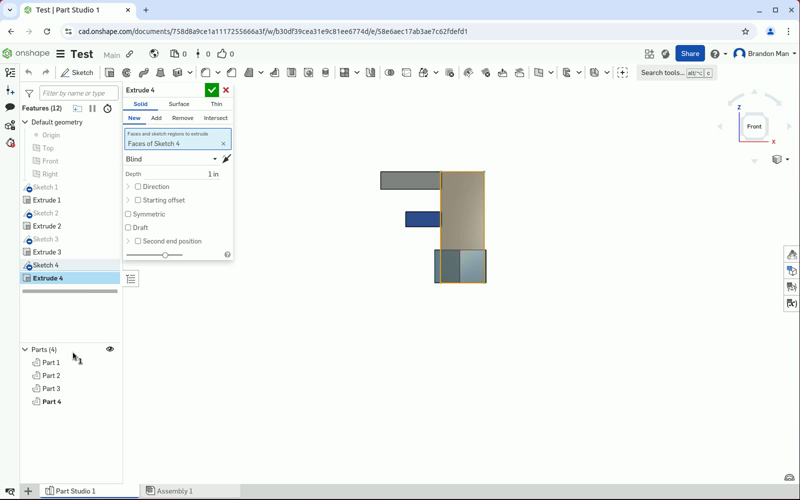
mouse_move(143, 106)
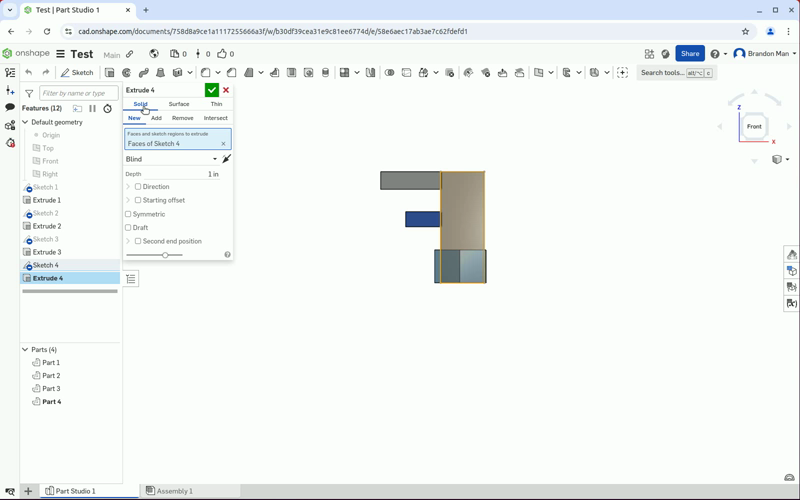
click(143, 106)
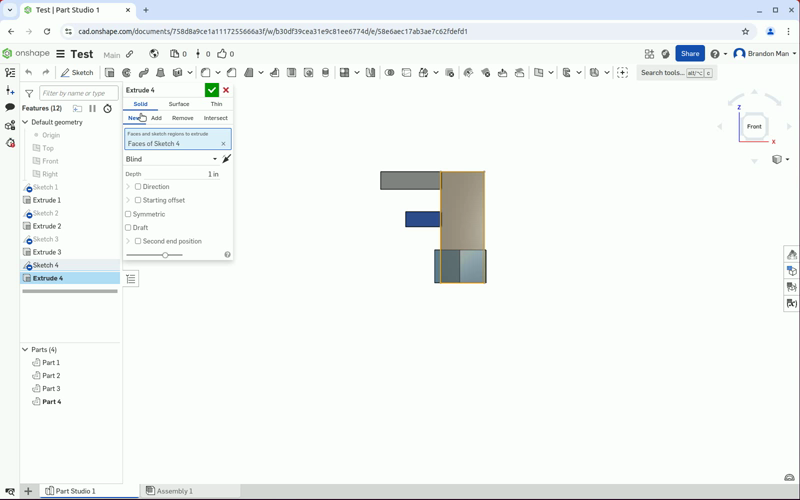
mouse_move(137, 120)
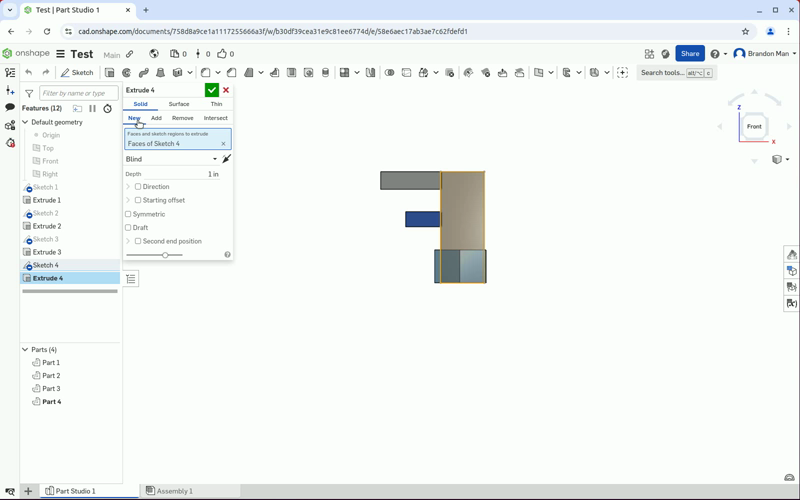
click(137, 120)
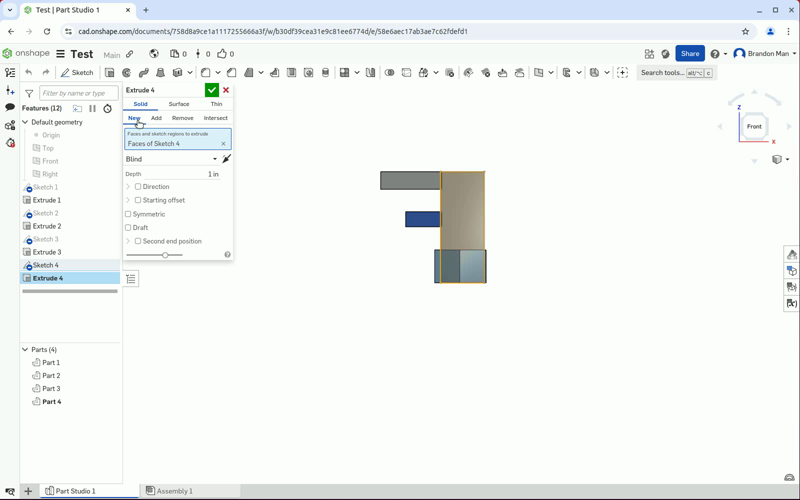
key(tab, 4)
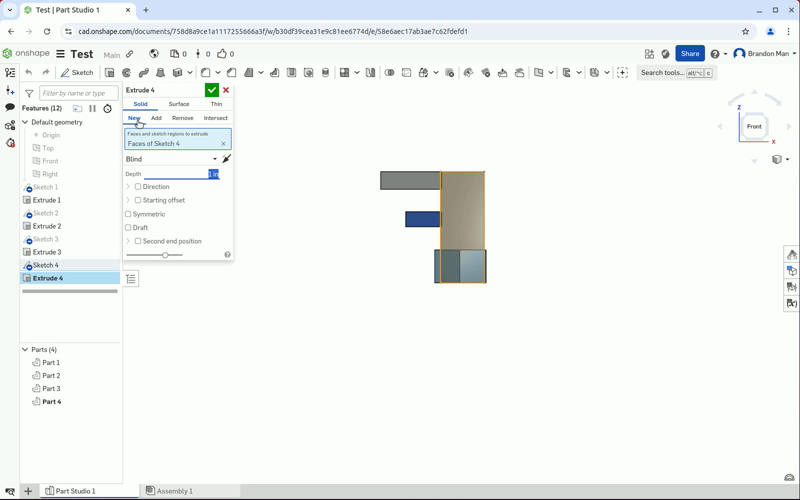
text(5.296)
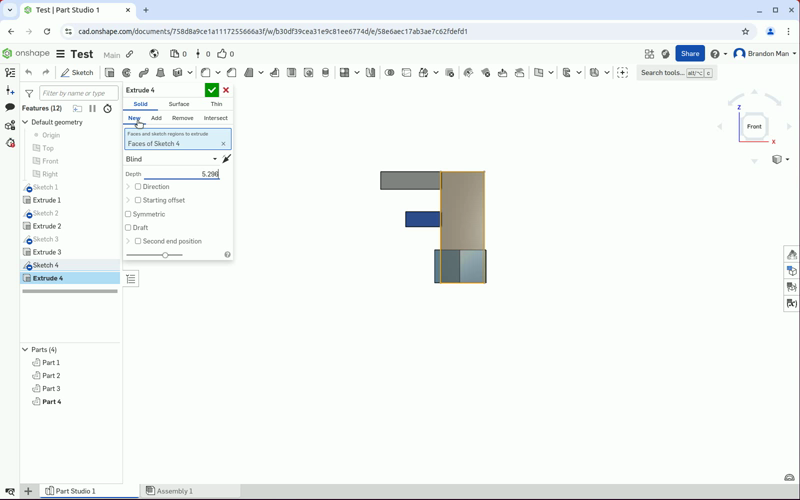
key(tab, 3)
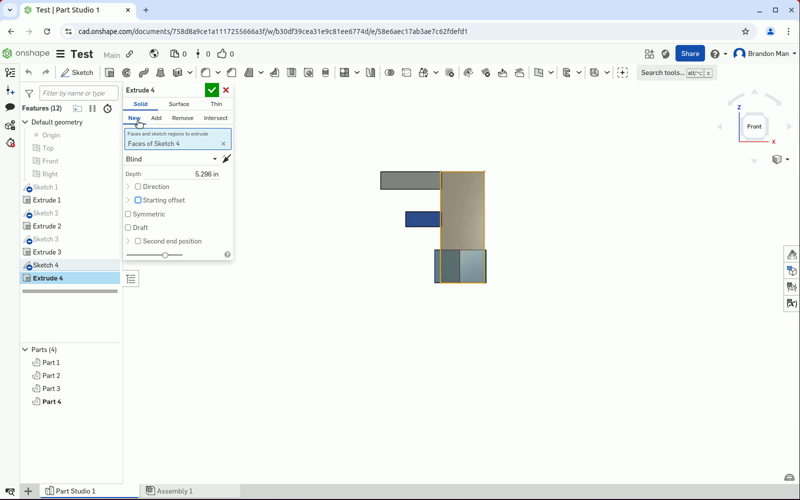
key(tab, 2)
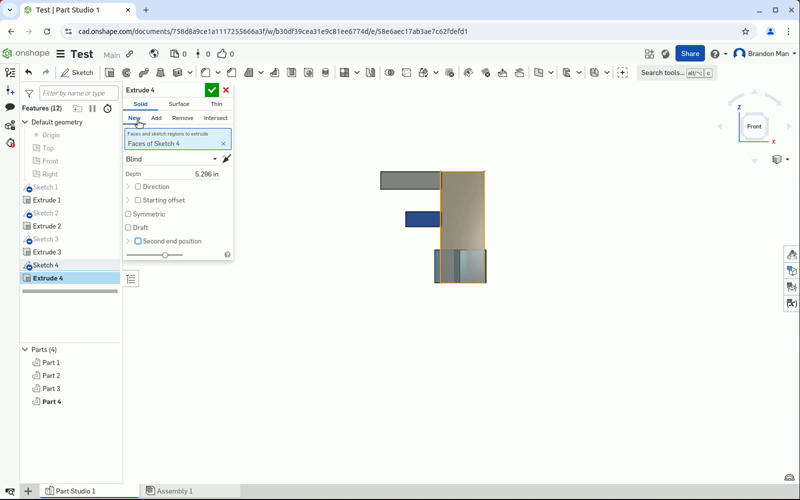
key(space)
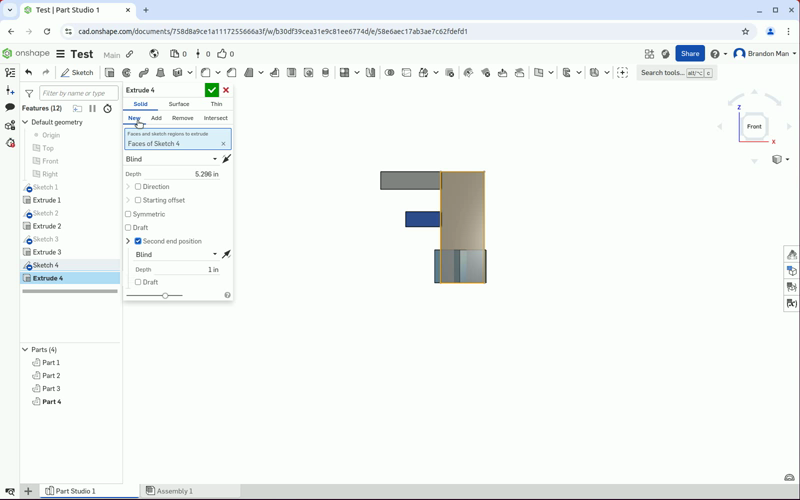
key(tab, 3)
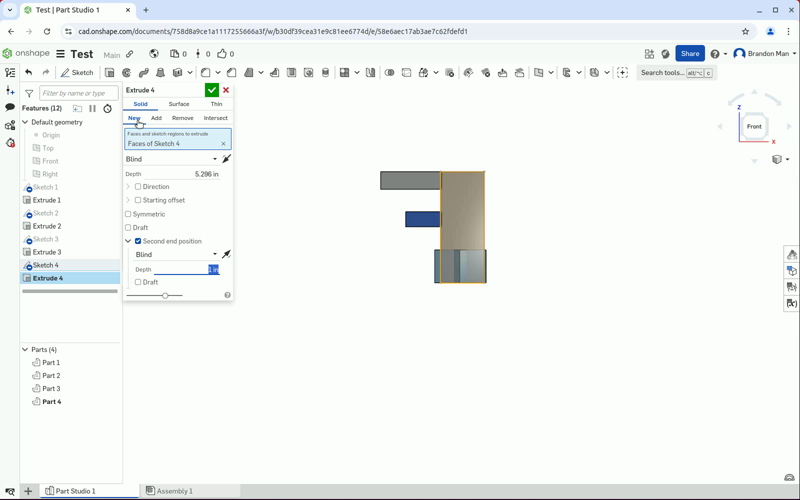
text(5.296)
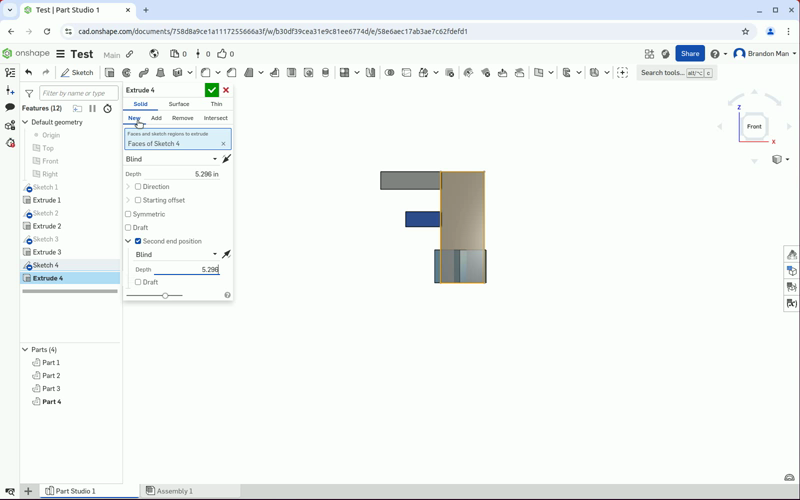
key(enter)
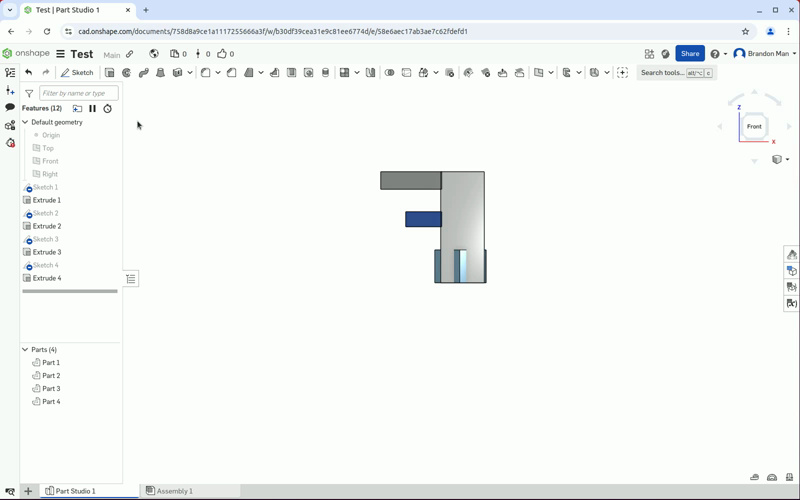
key(shift+h)
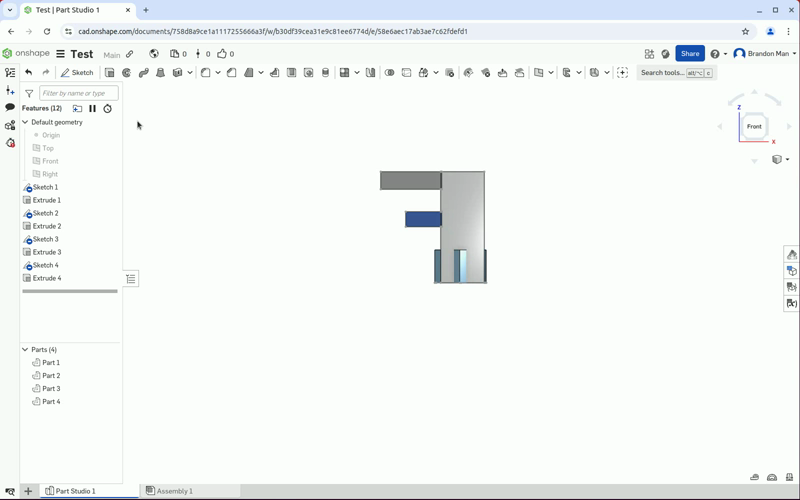
key(shift+h)
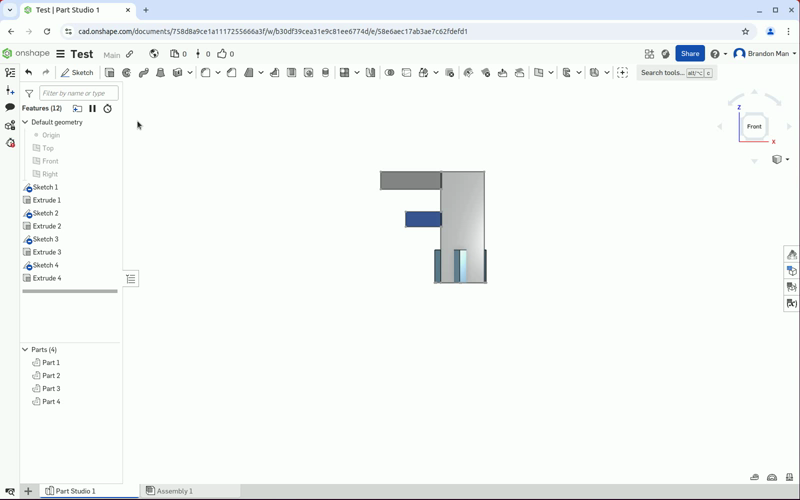
key(shift+7)
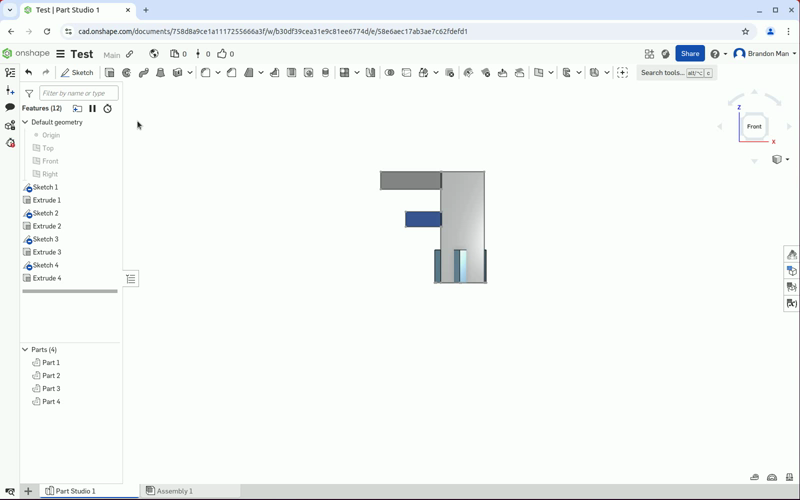
key(left, 2)
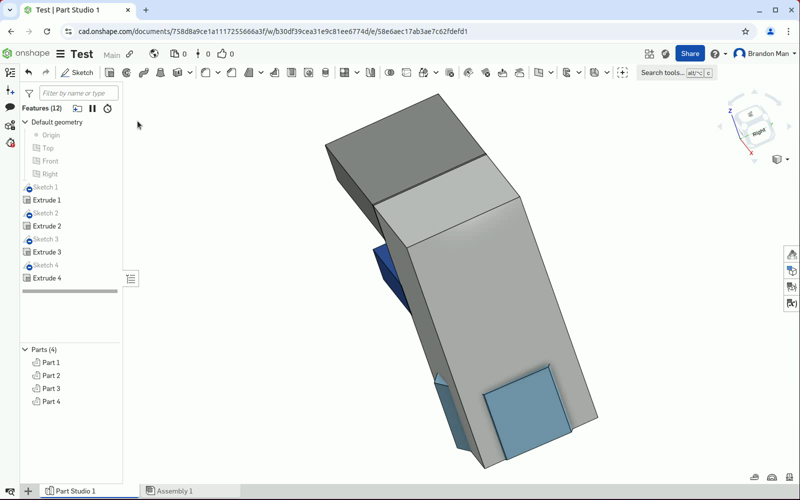
key(down, 2)
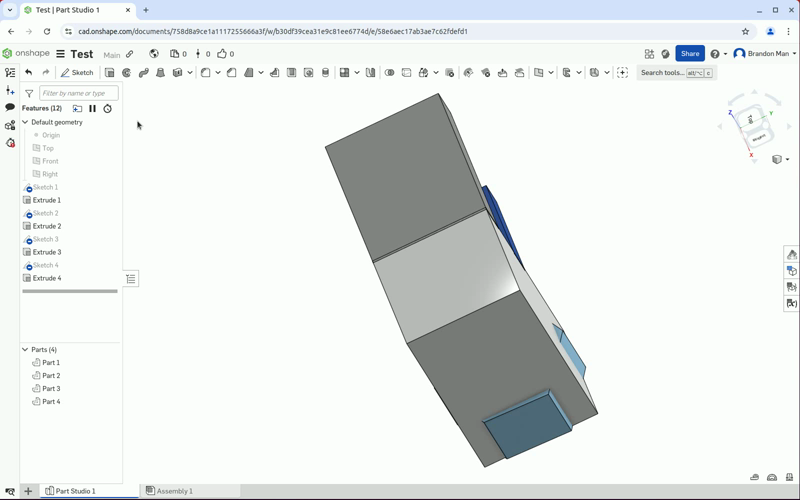
key(up, 2)
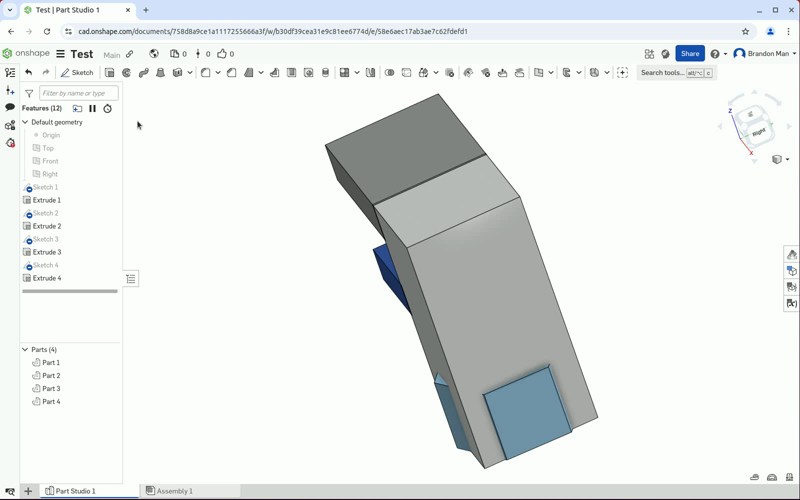
key(right, 2)
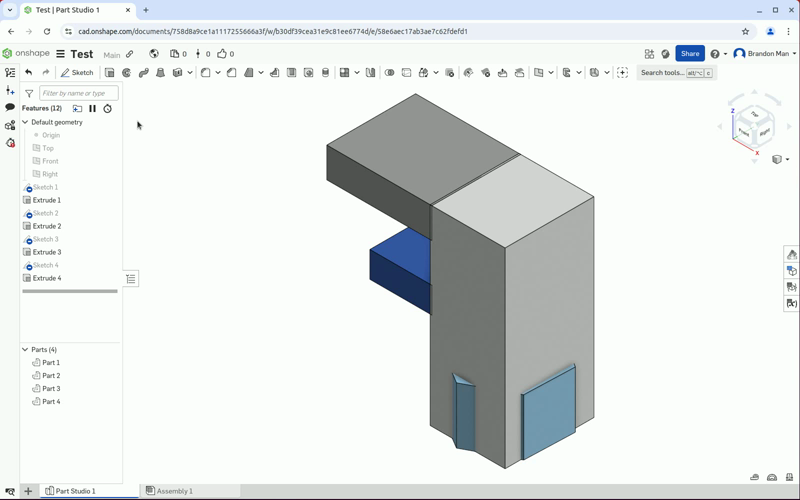
mouse_move(73, 189)
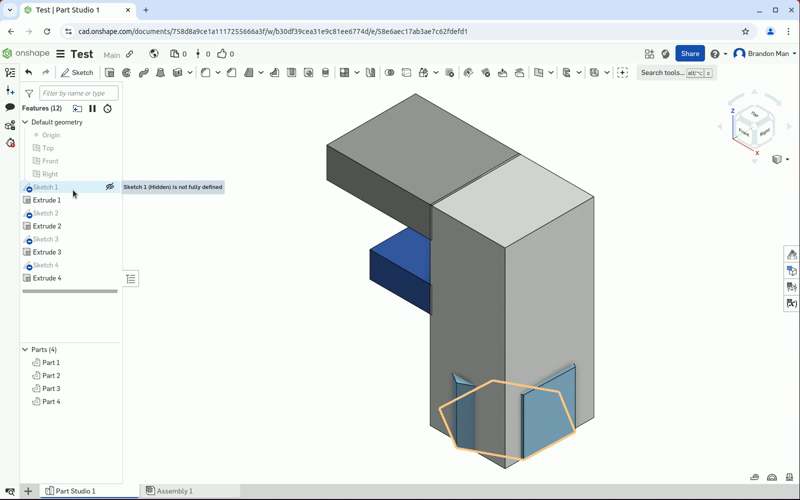
click(73, 189)